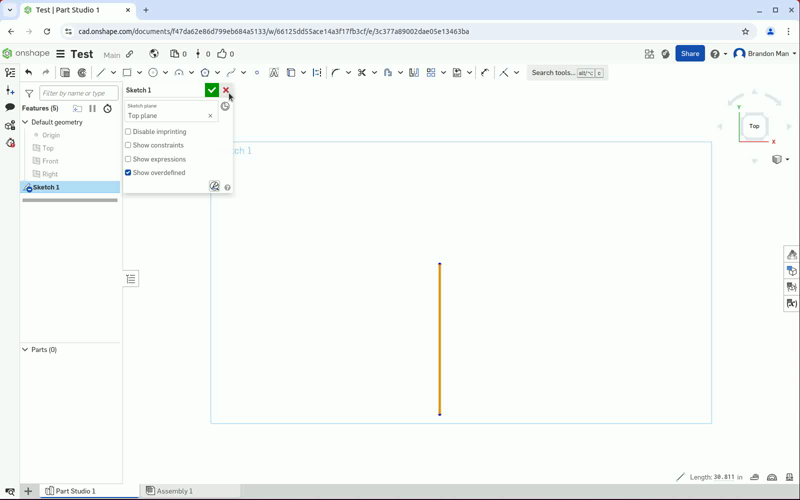
key(shift+h)
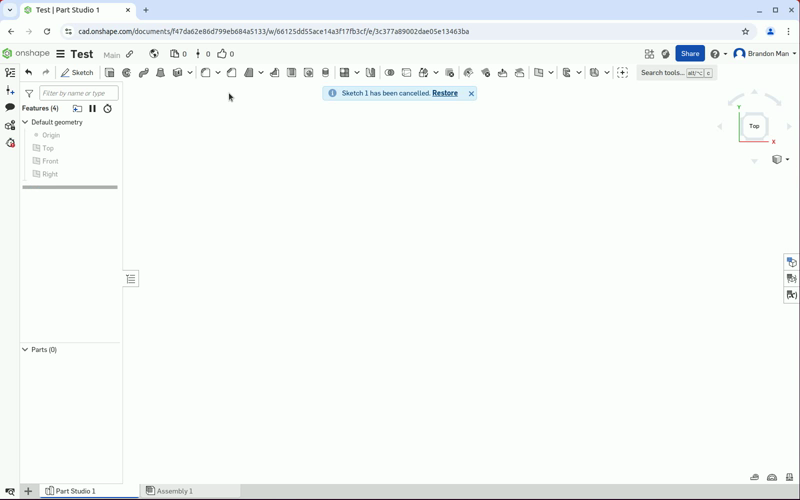
mouse_move(73, 352)
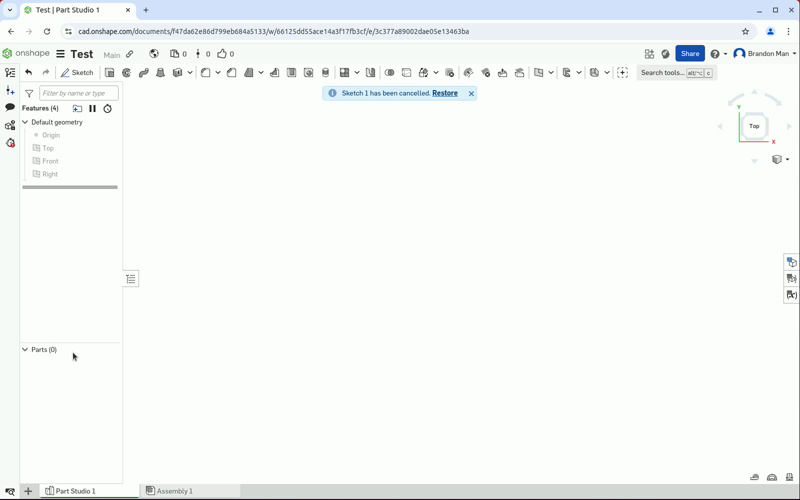
key(y)
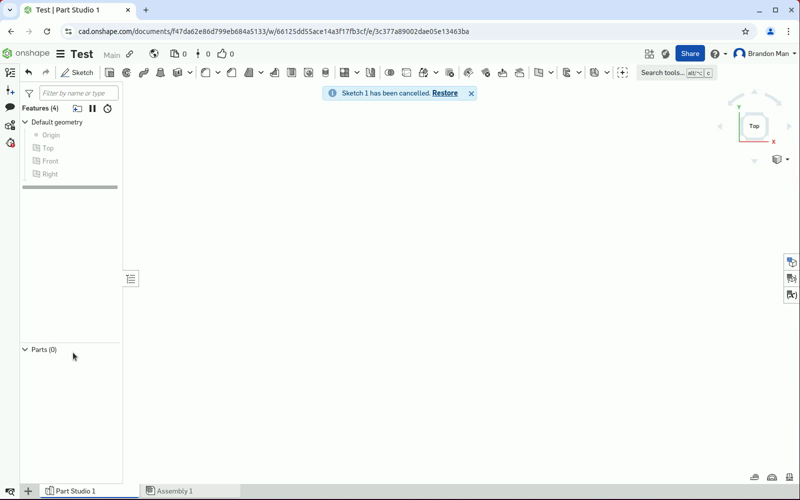
key(shift+p)
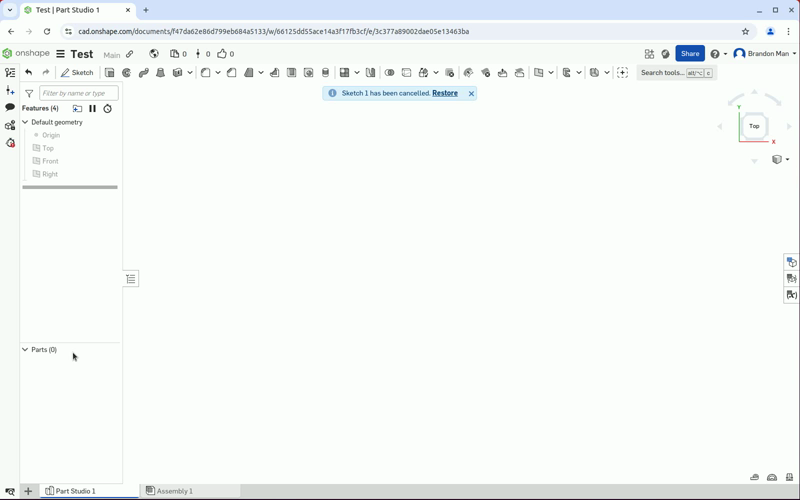
key(space)
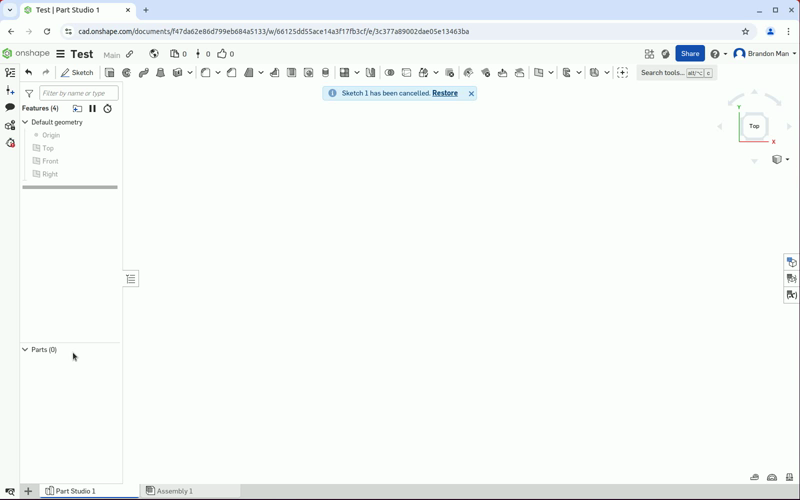
key_down(shift)
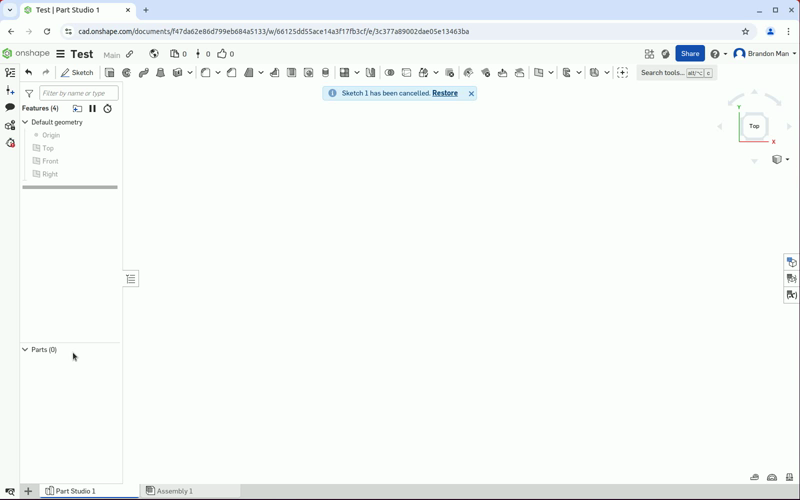
key(up)
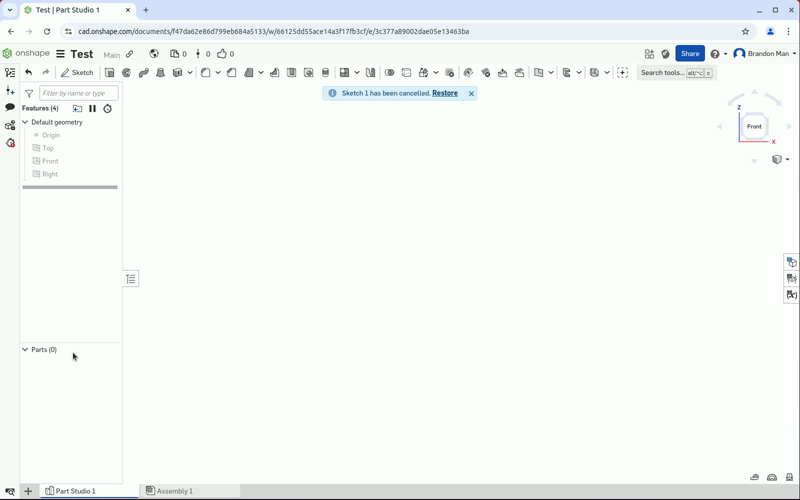
key_up(shift)
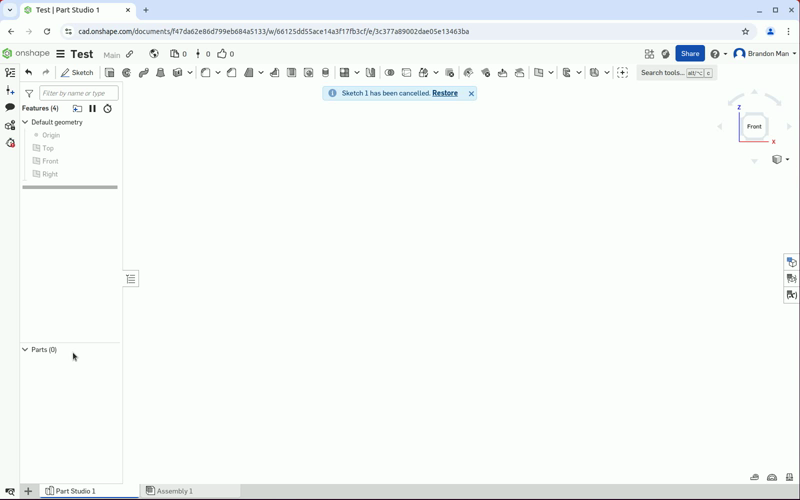
key(space)
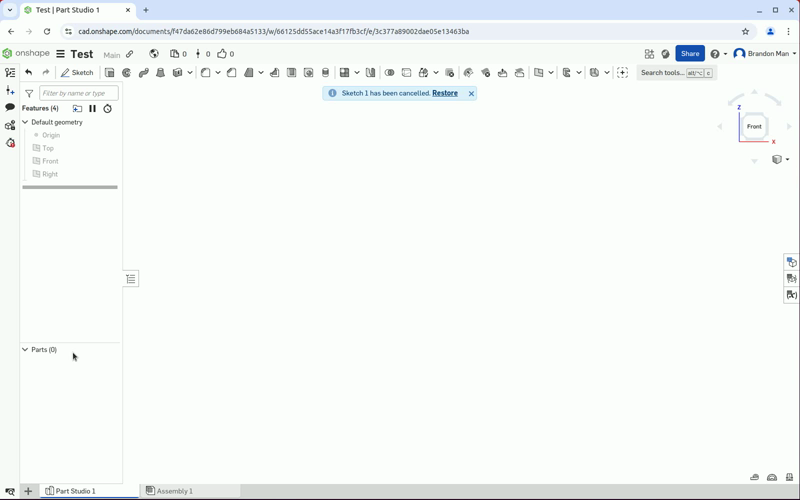
key_down(shift)
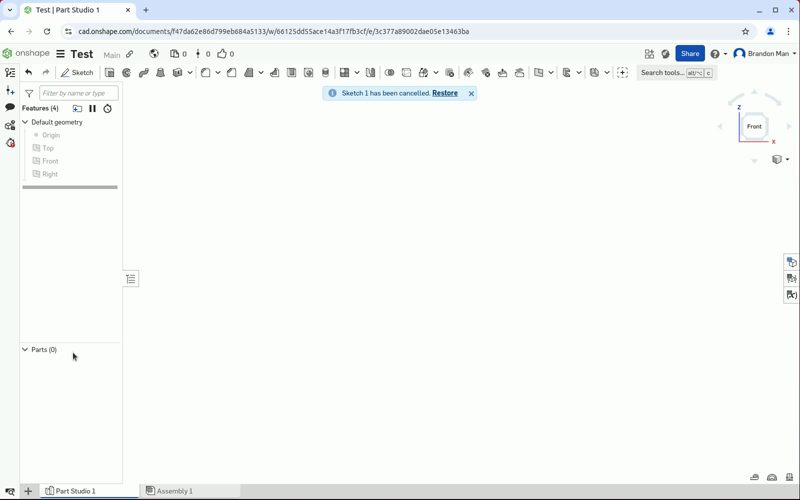
key(left)
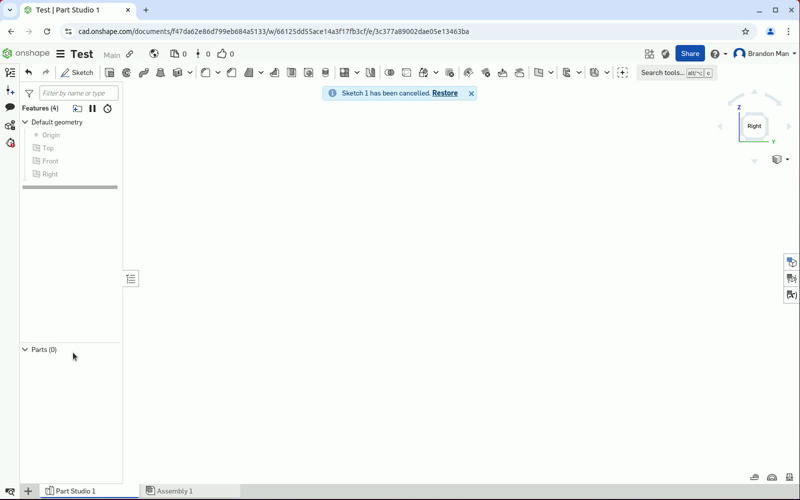
key_up(shift)
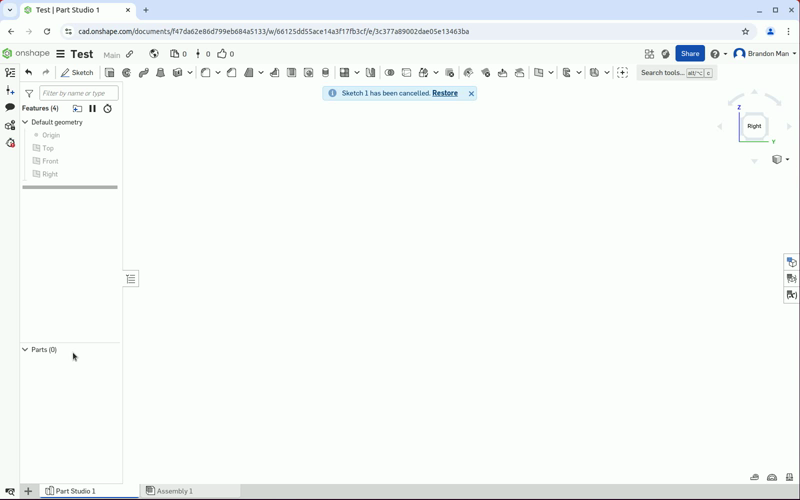
mouse_move(73, 352)
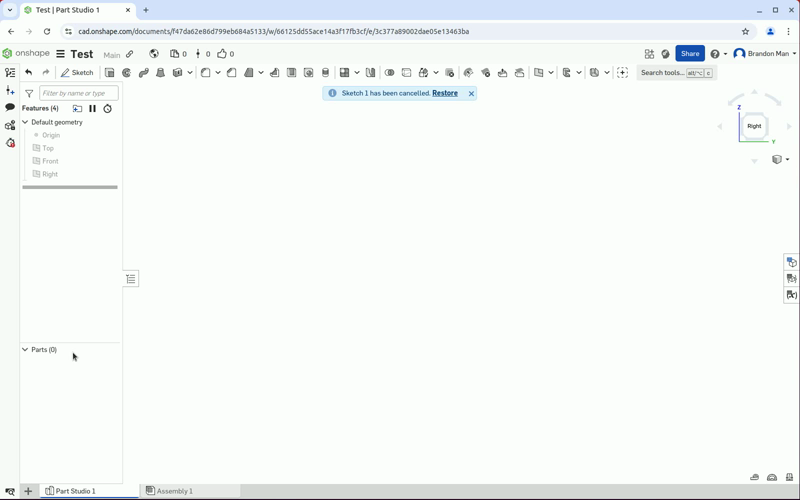
key(shift+y)
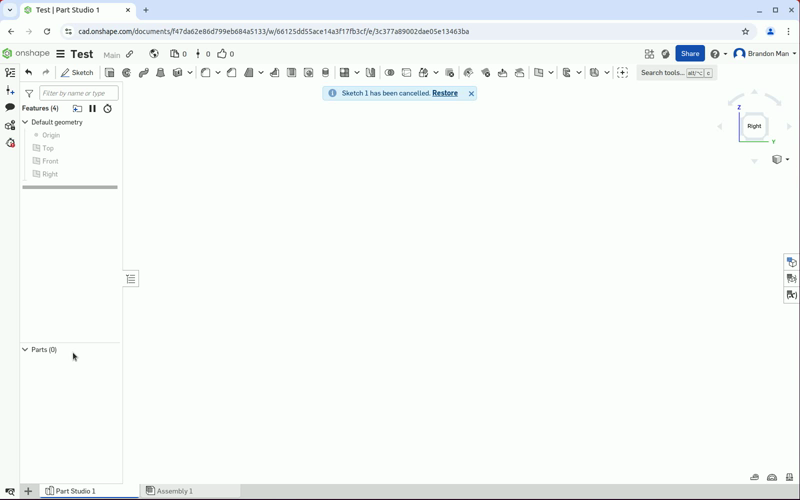
key(shift+s)
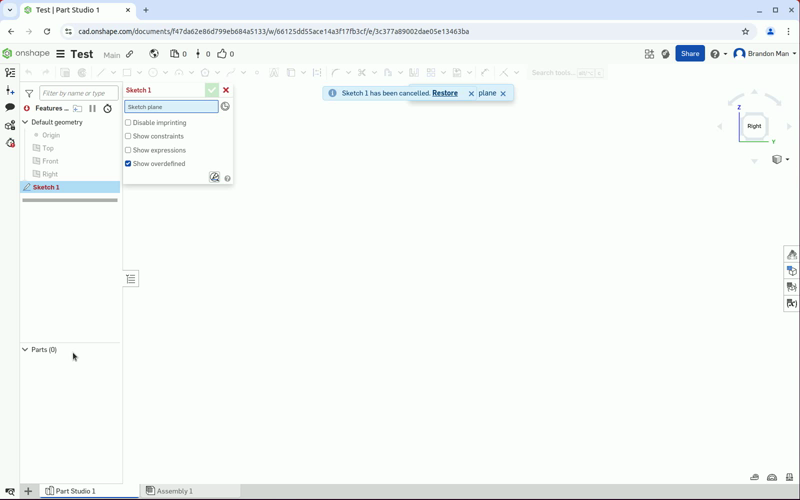
mouse_move(73, 176)
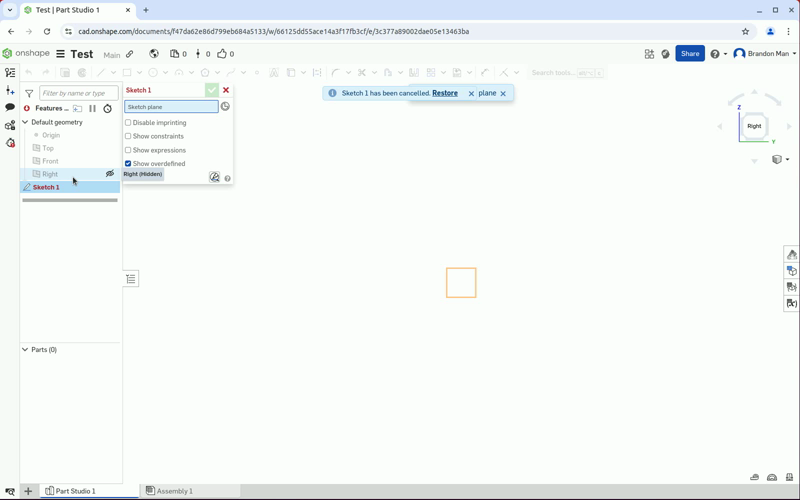
click(73, 176)
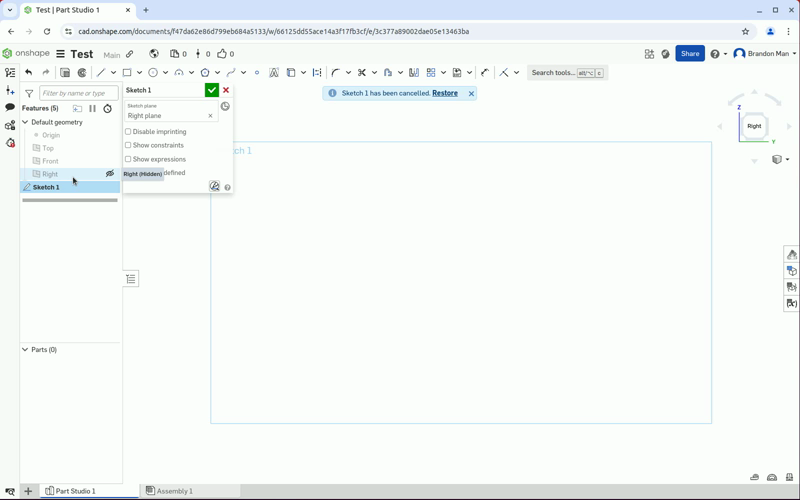
mouse_move(73, 352)
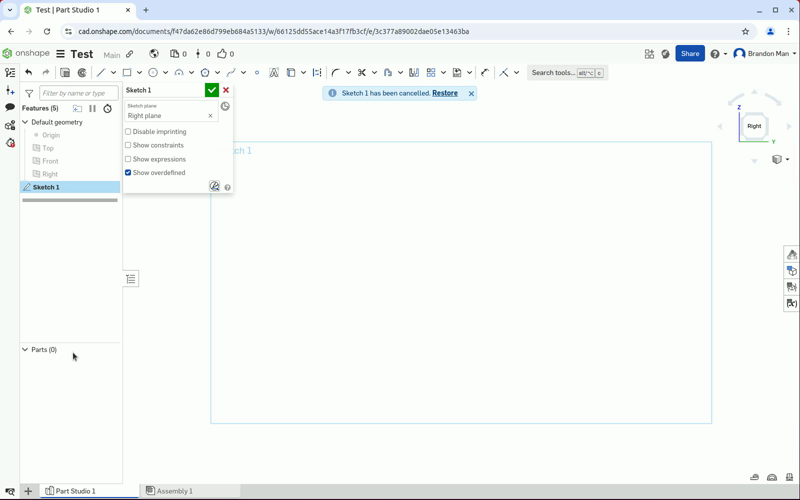
key(y)
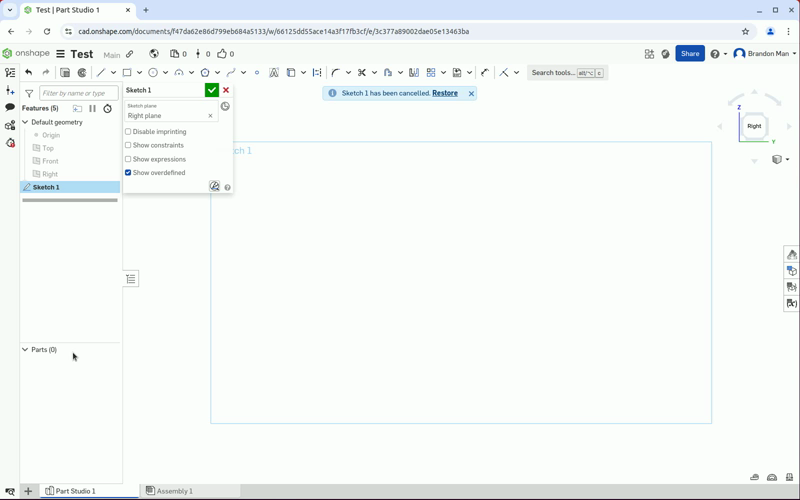
key(l)
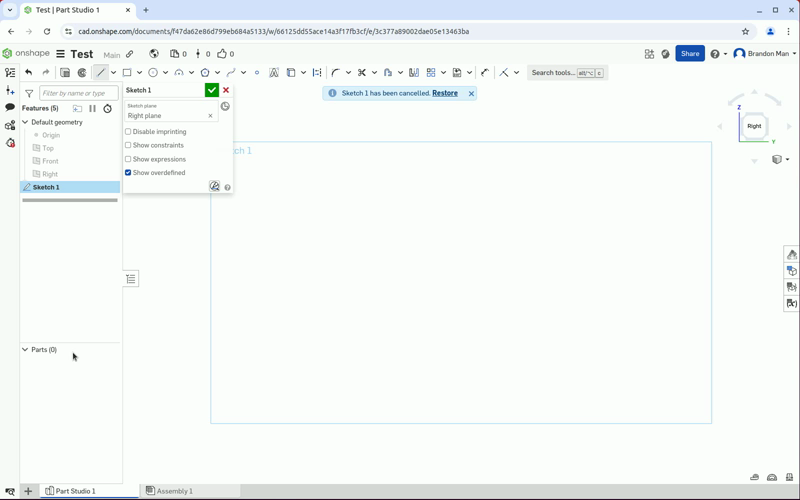
key_down(shift)
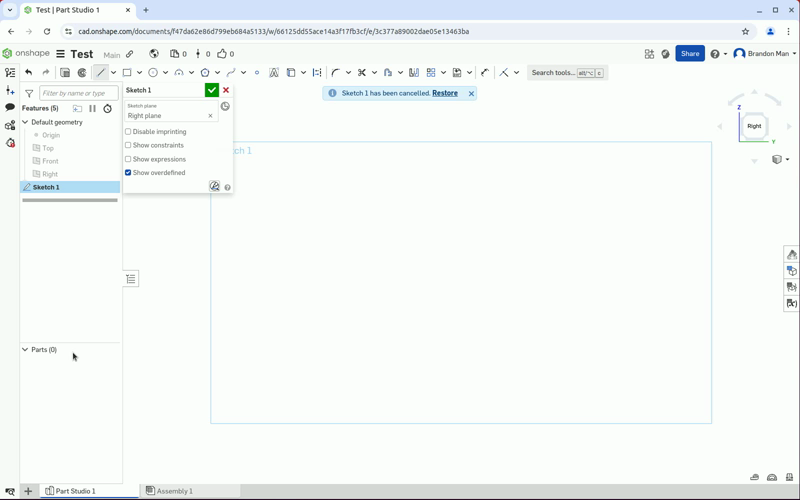
mouse_move(444, 299)
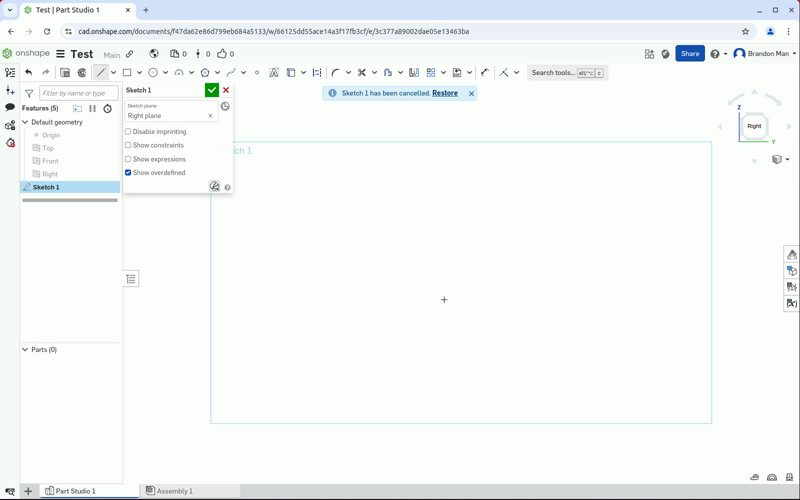
click(444, 299)
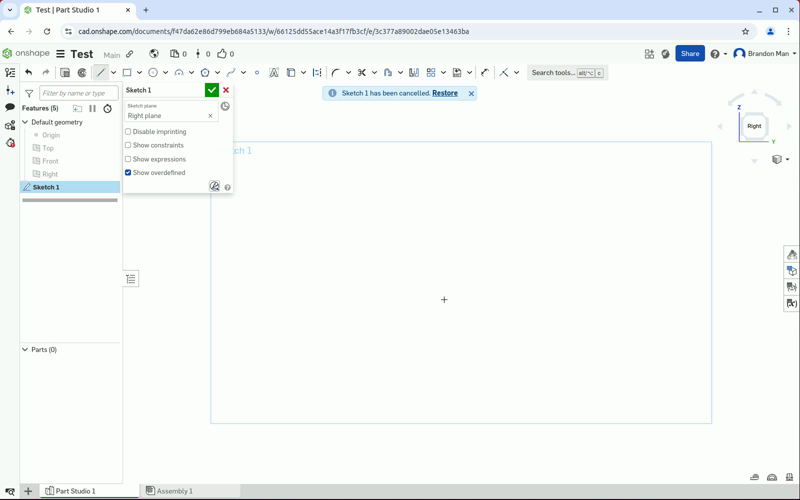
key_up(shift)
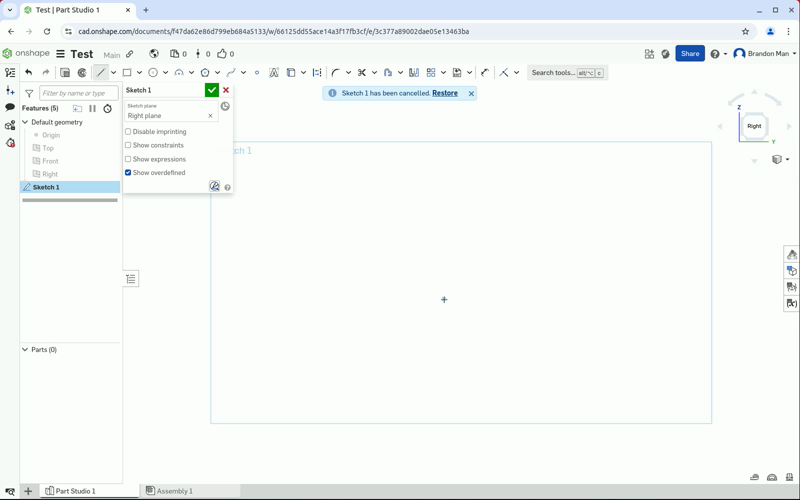
key_down(shift)
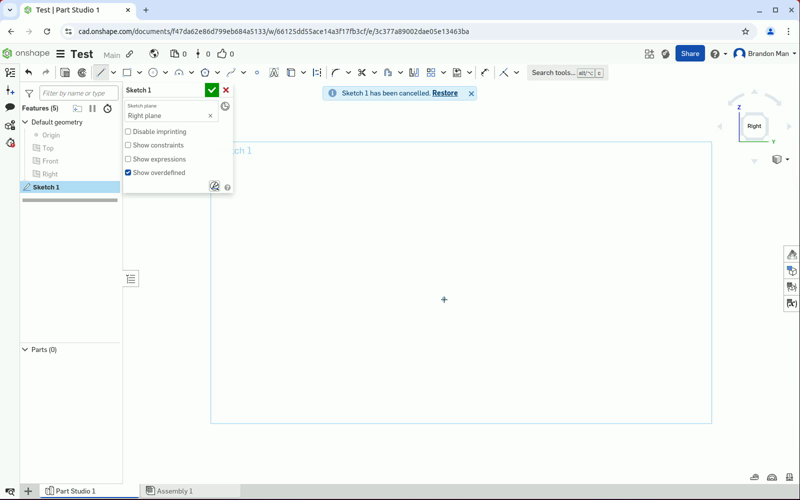
mouse_move(474, 299)
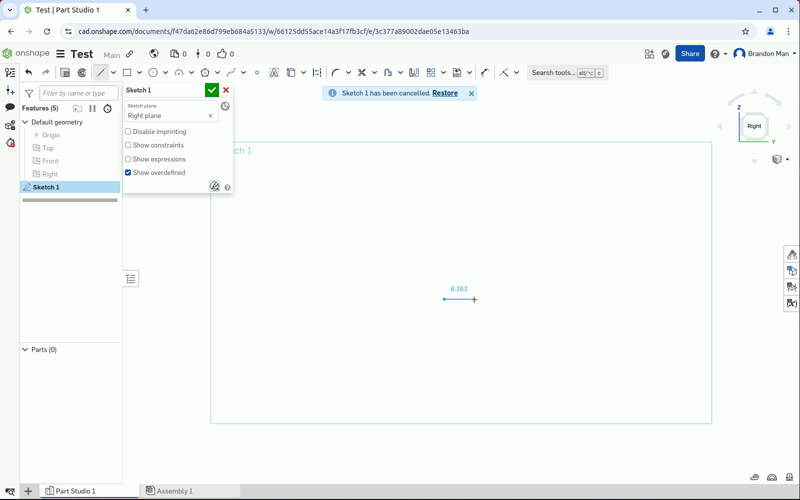
mouse_move(477, 299)
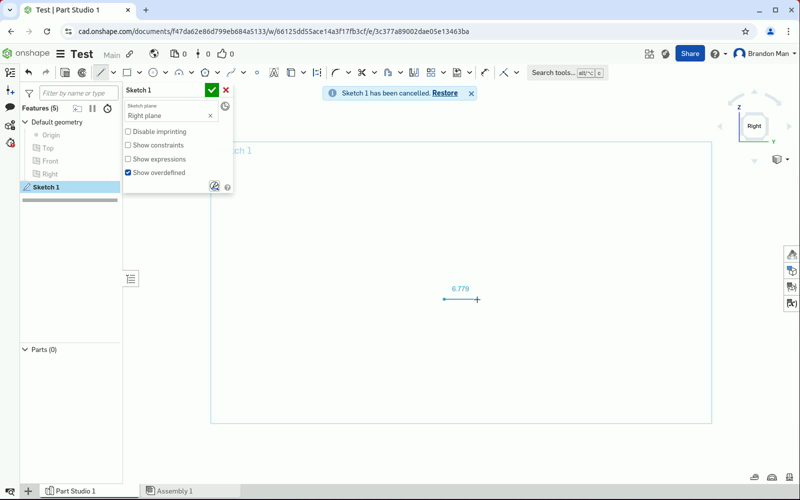
click(477, 299)
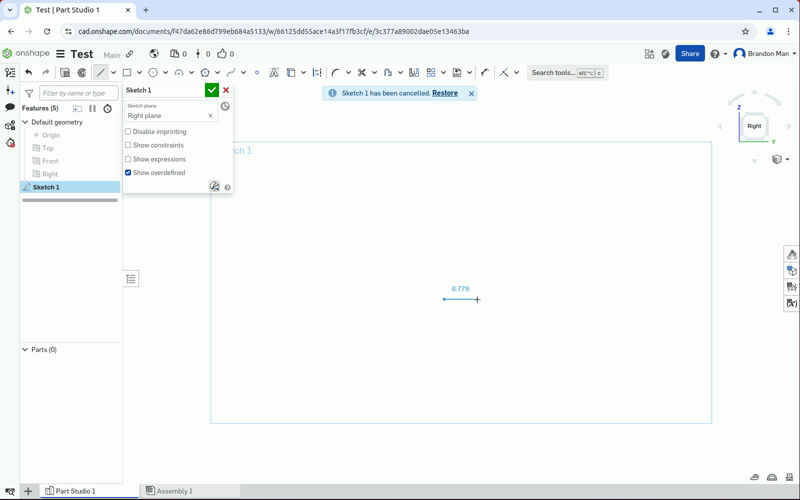
key_up(shift)
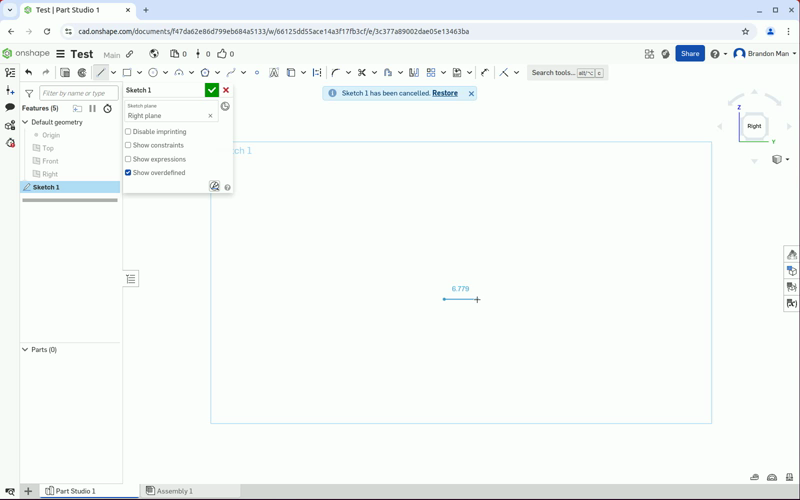
key_down(shift)
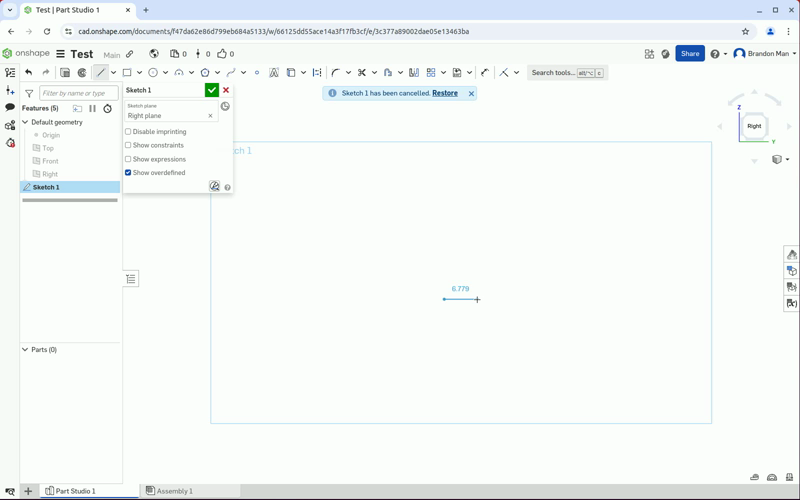
mouse_move(507, 299)
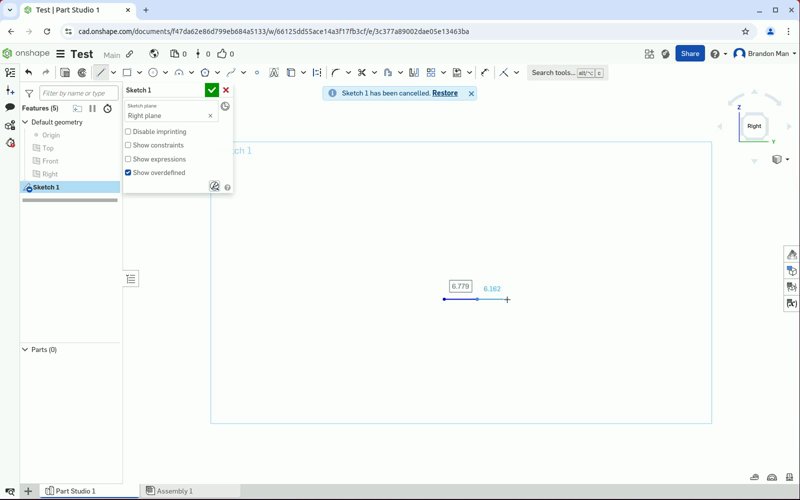
mouse_move(477, 266)
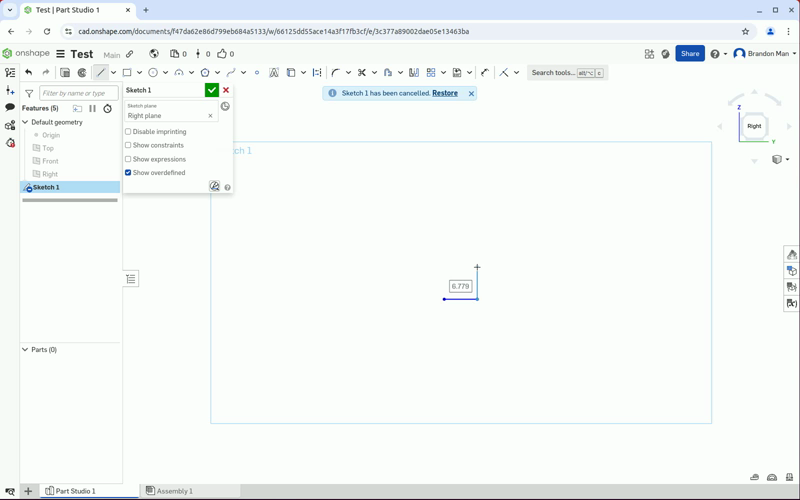
click(477, 266)
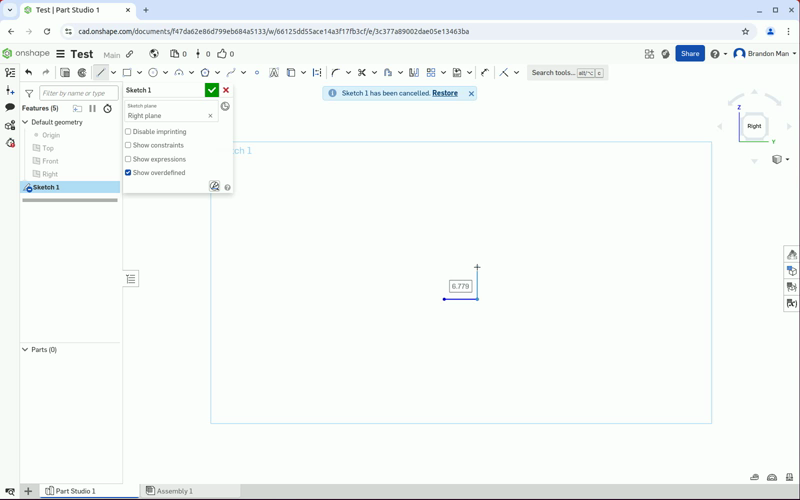
key_up(shift)
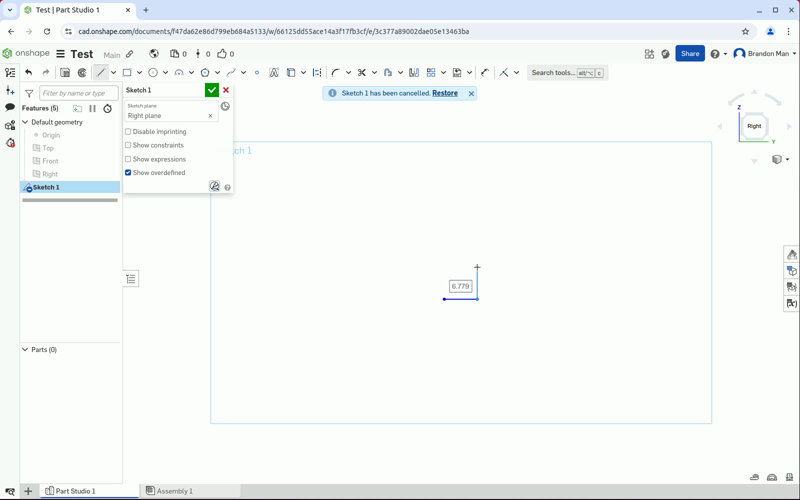
key_down(shift)
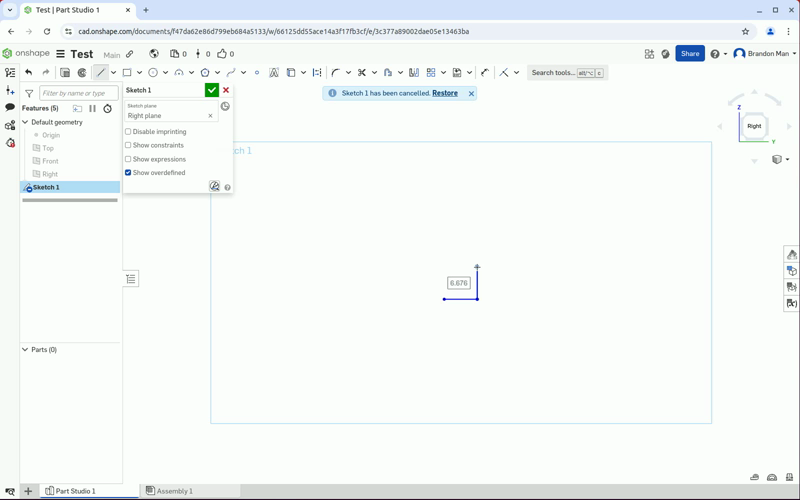
mouse_move(507, 266)
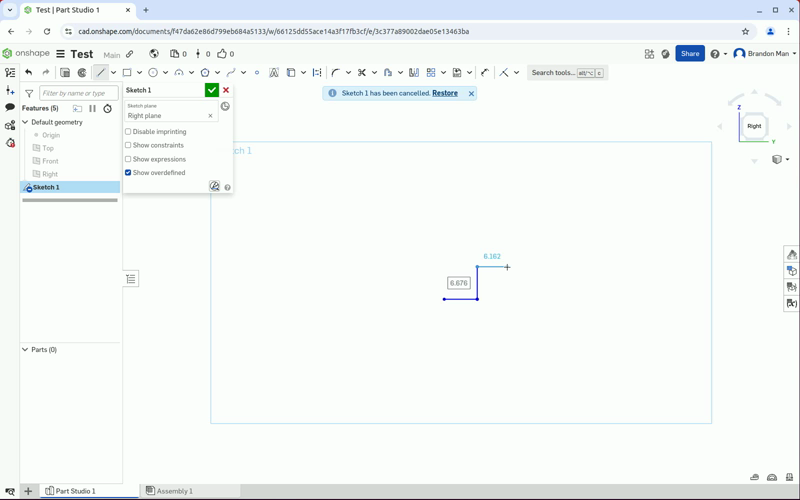
mouse_move(444, 266)
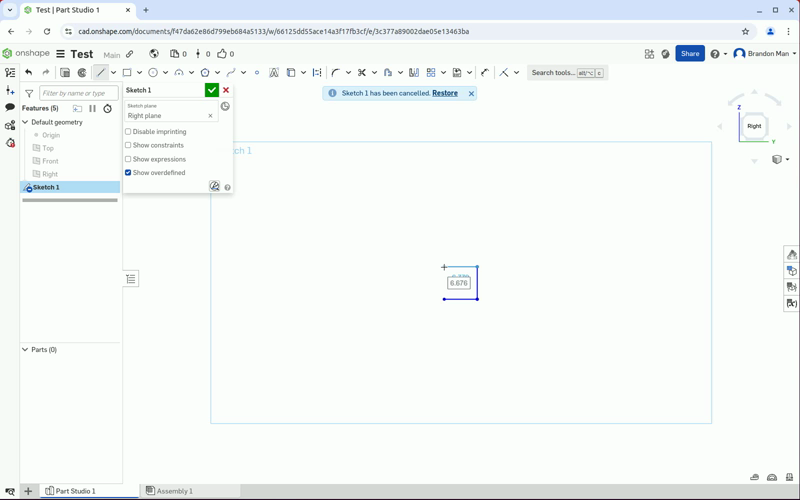
click(444, 266)
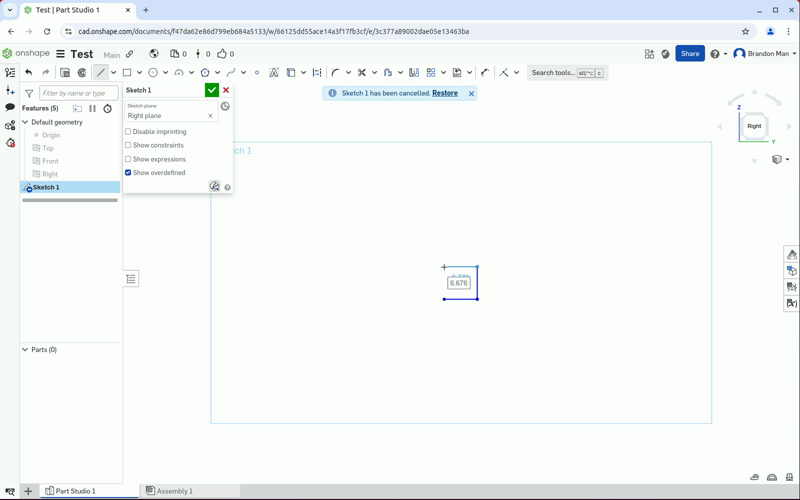
key_up(shift)
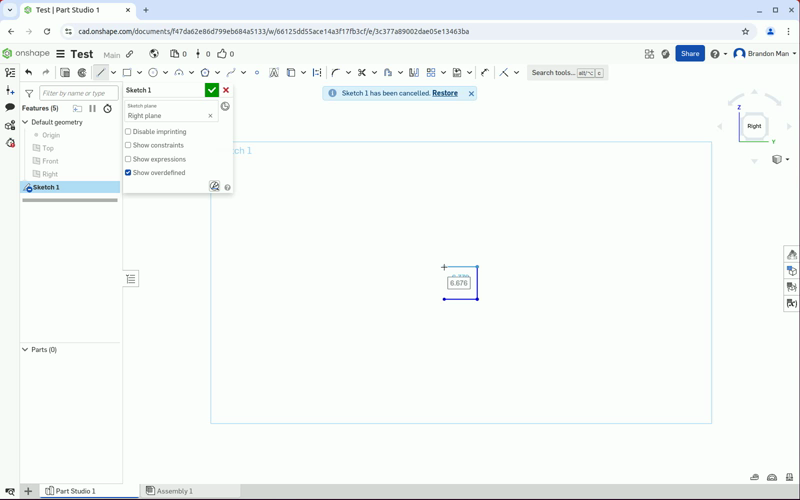
mouse_move(474, 266)
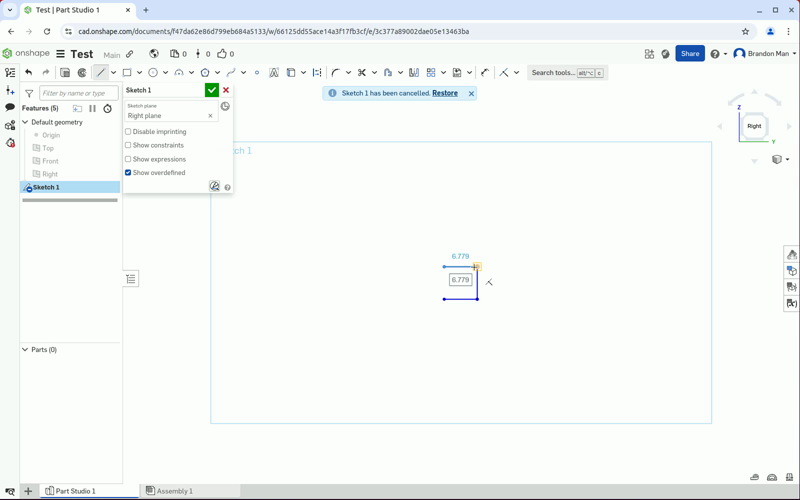
key_down(shift)
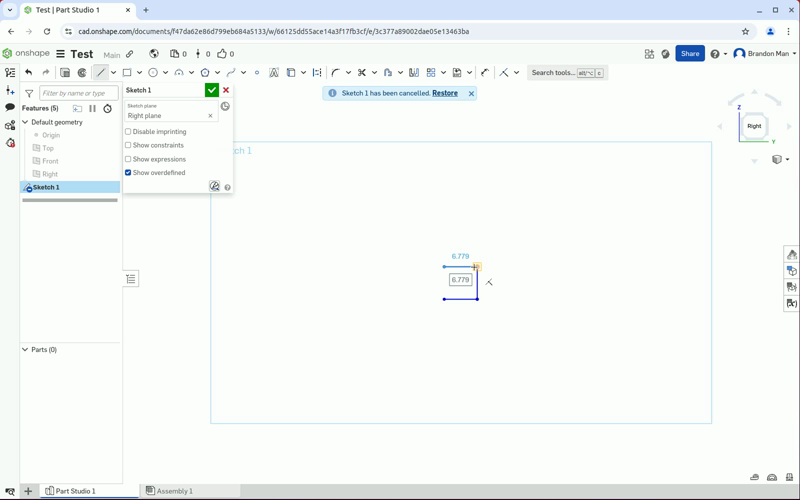
mouse_move(444, 299)
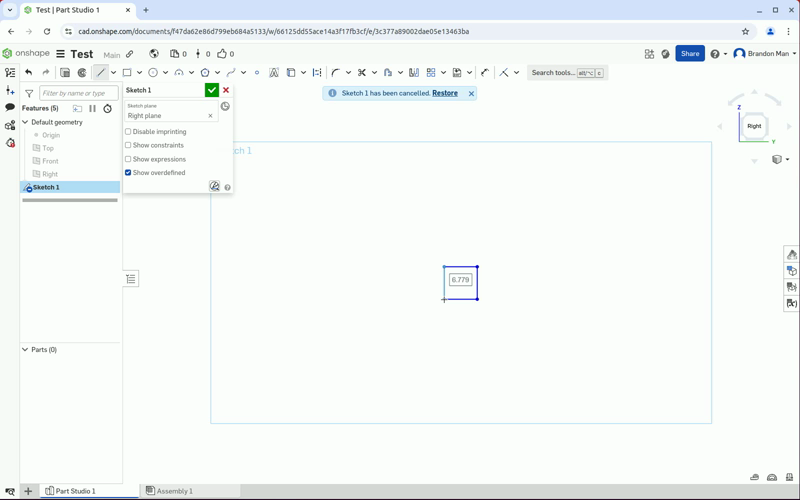
key_up(shift)
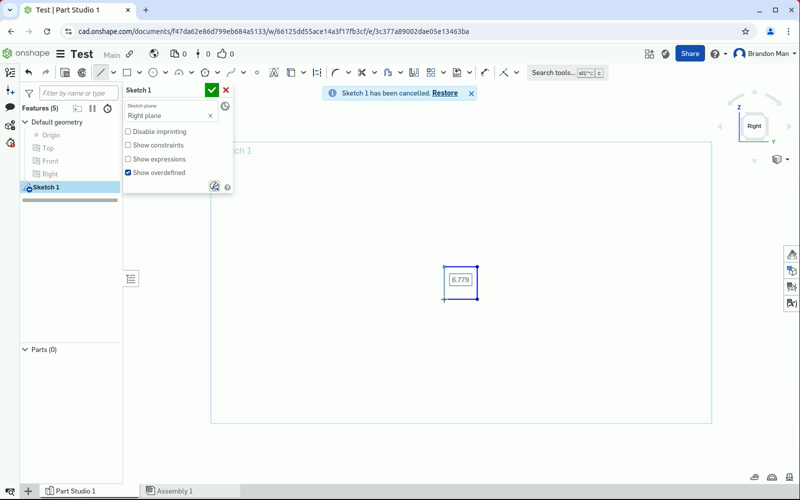
click(444, 299)
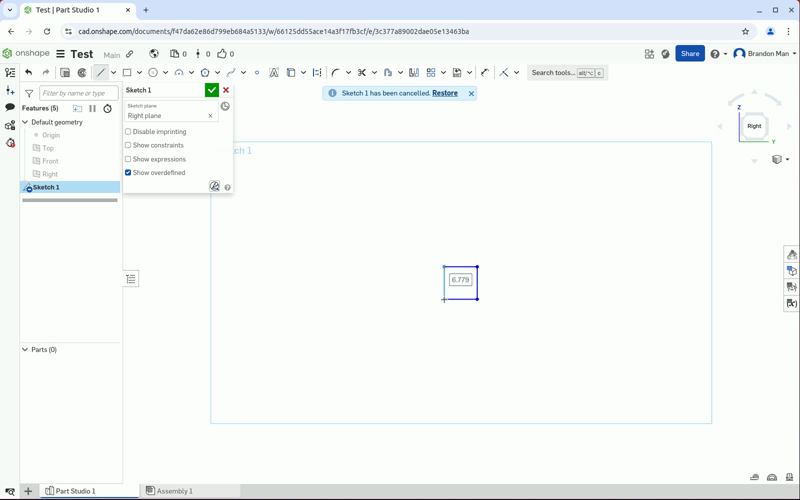
key(esc)
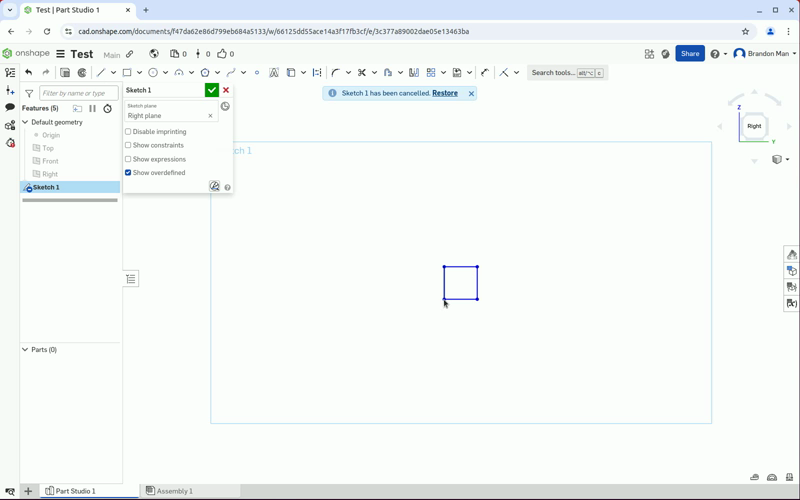
mouse_move(456, 287)
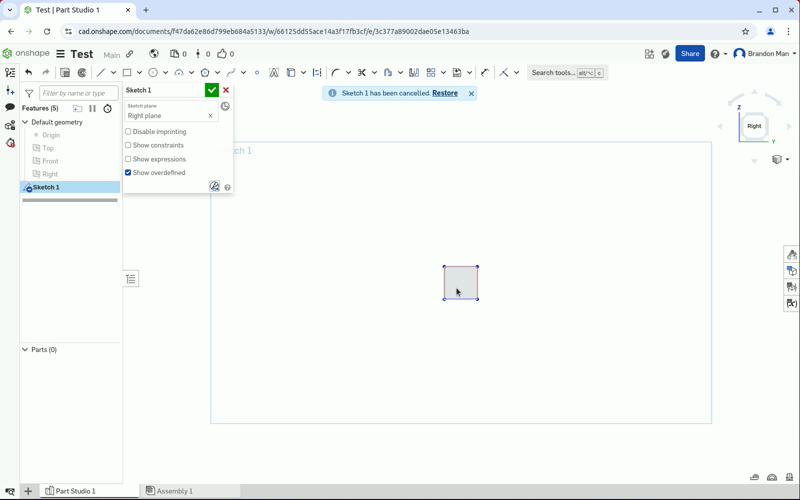
scroll(6)
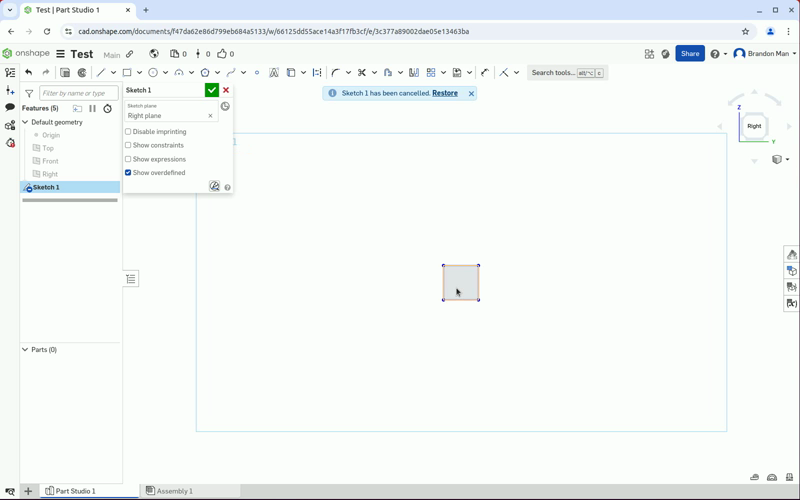
scroll(6)
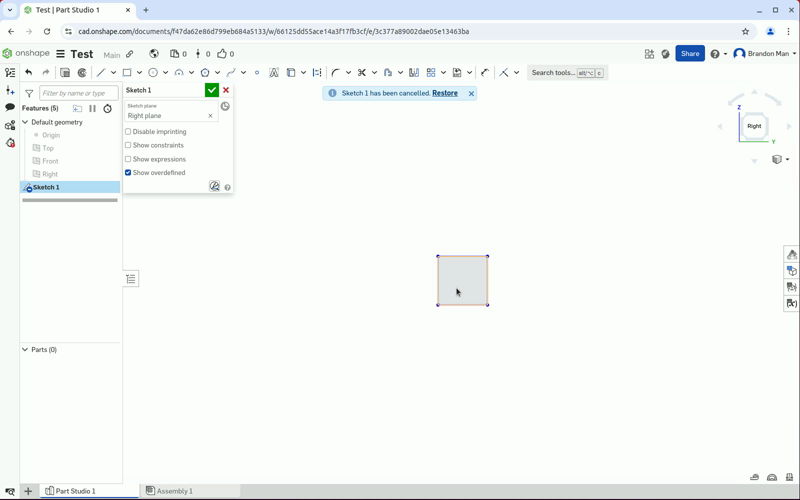
scroll(6)
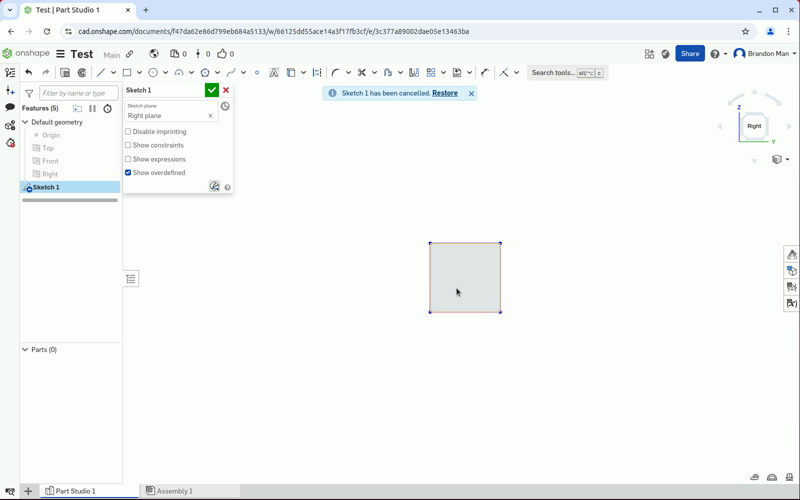
scroll(6)
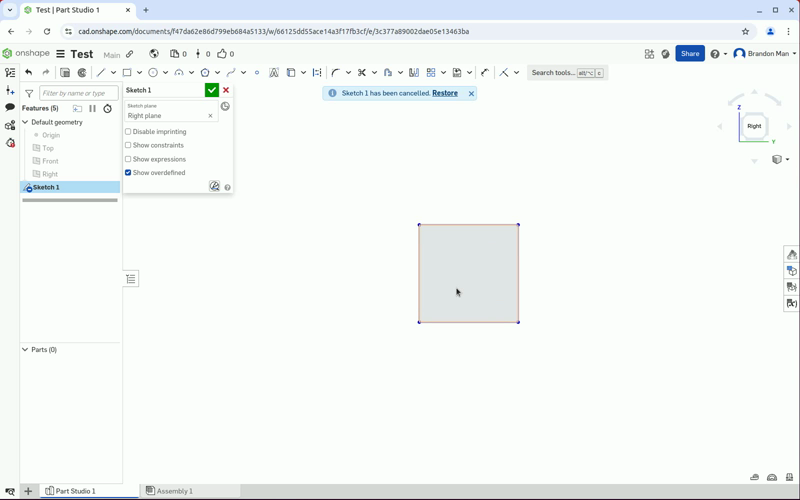
scroll(6)
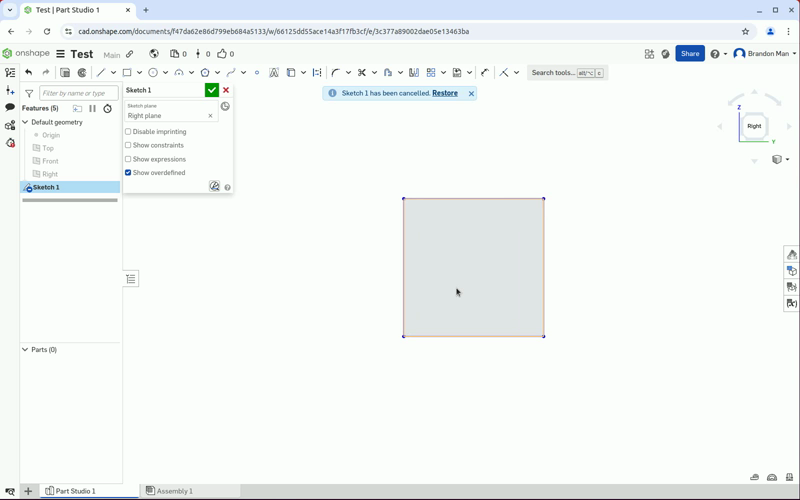
scroll(6)
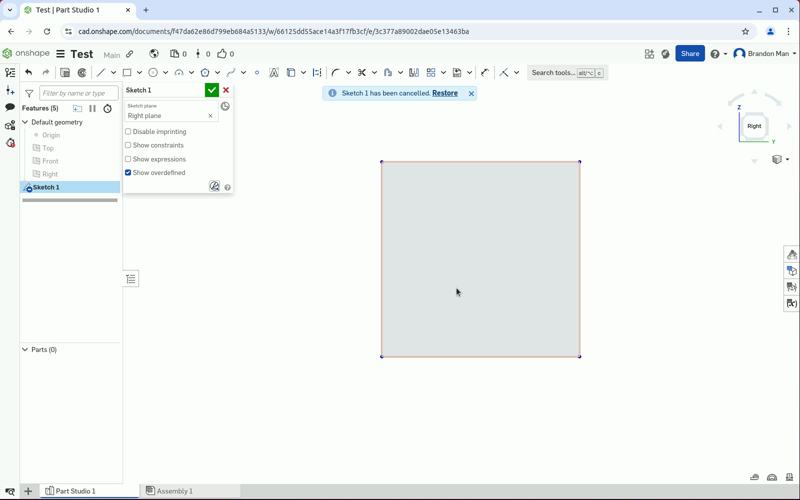
scroll(6)
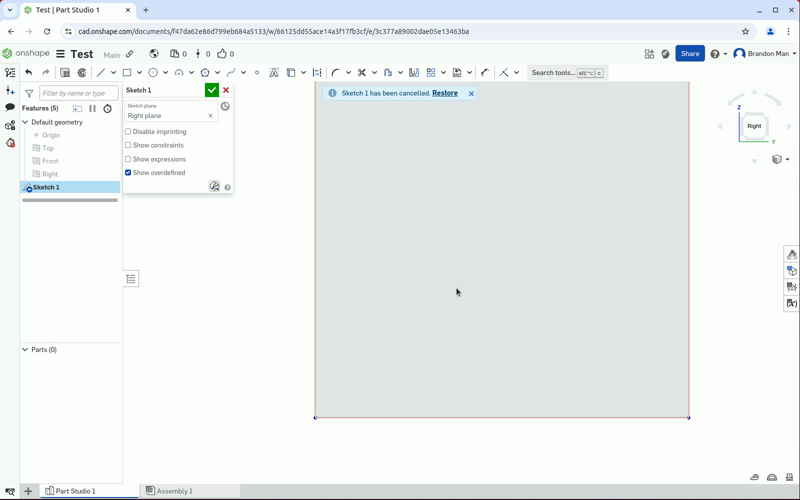
click(456, 287)
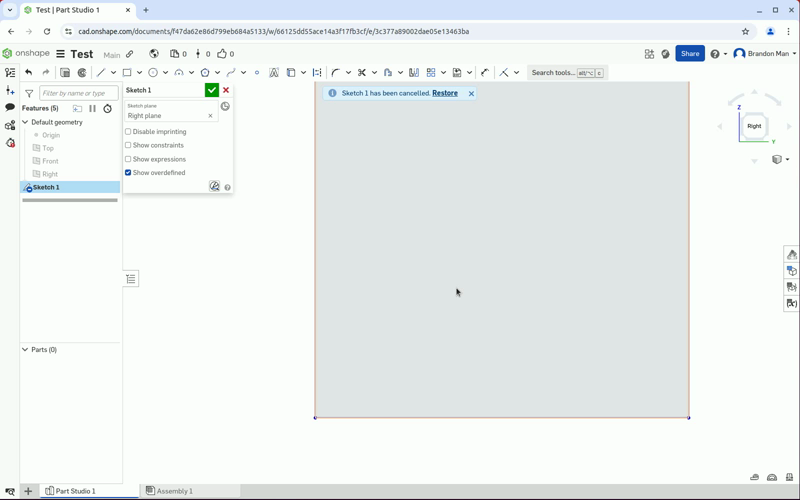
scroll(-6)
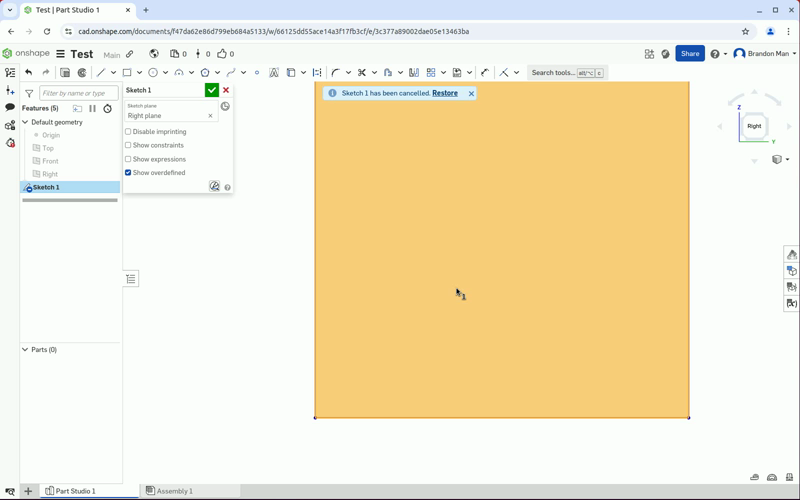
scroll(-6)
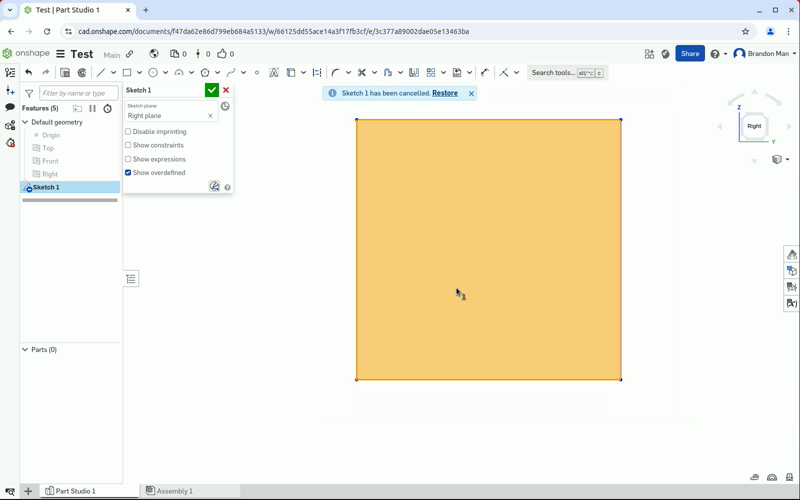
scroll(-6)
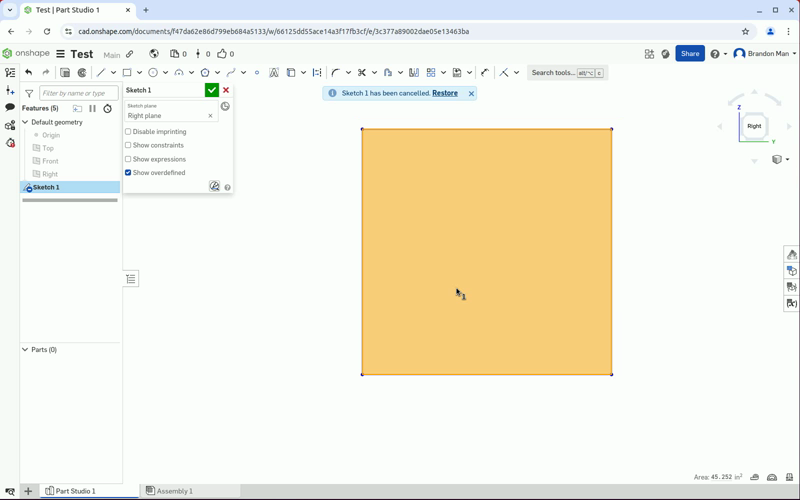
scroll(-6)
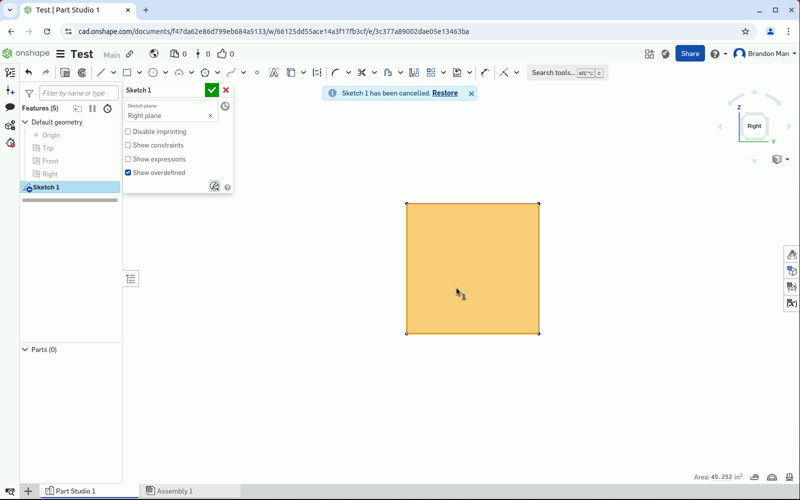
scroll(-6)
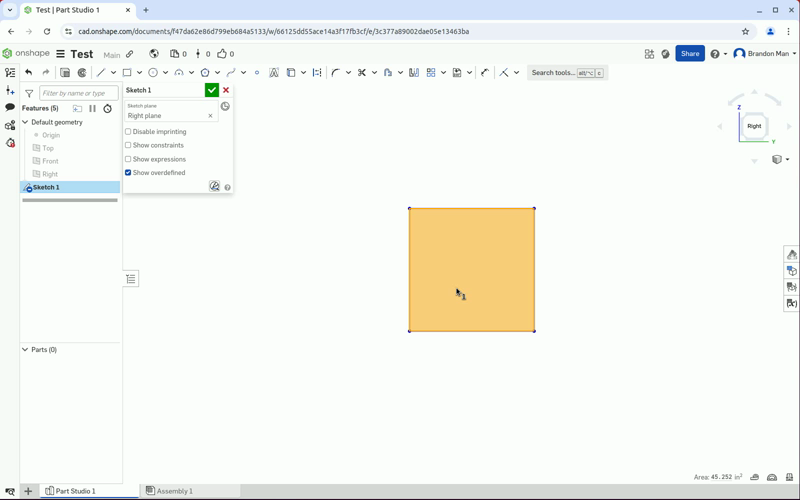
scroll(-6)
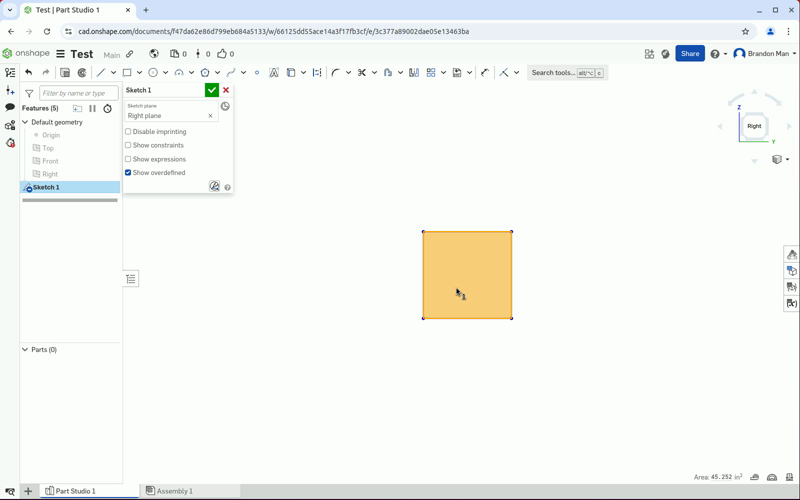
scroll(-6)
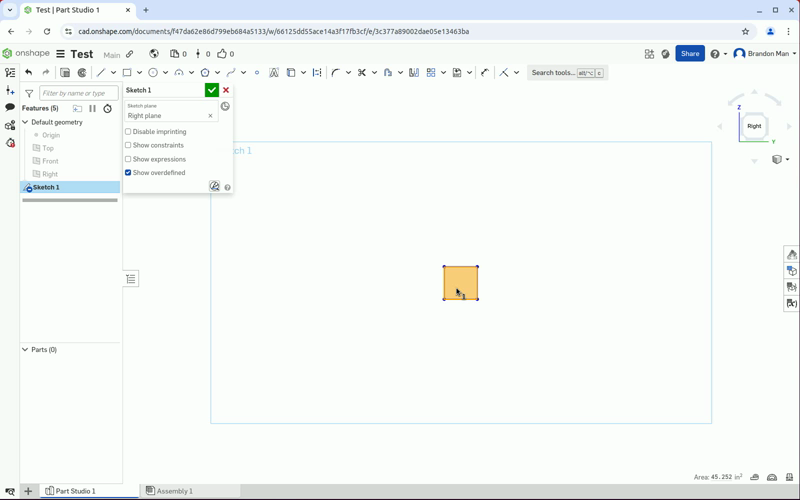
mouse_move(73, 352)
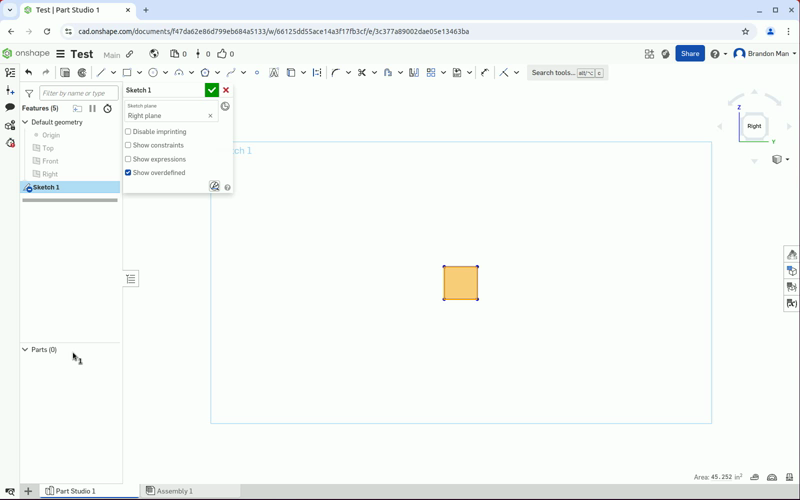
key(shift+y)
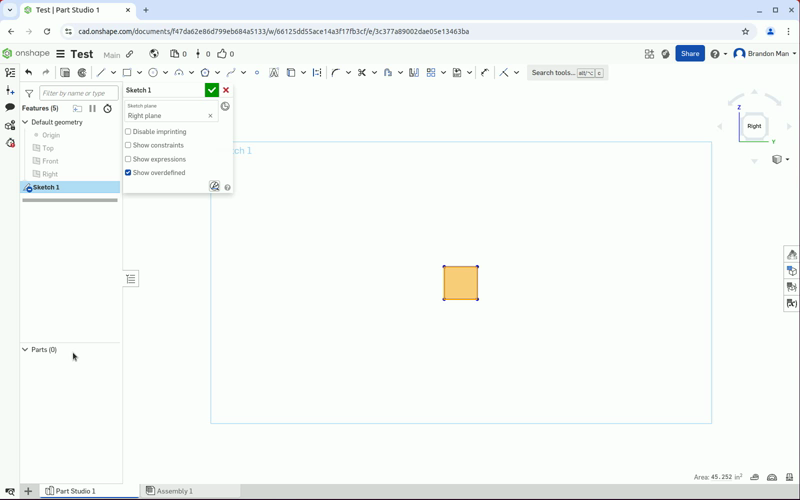
key(shift+e)
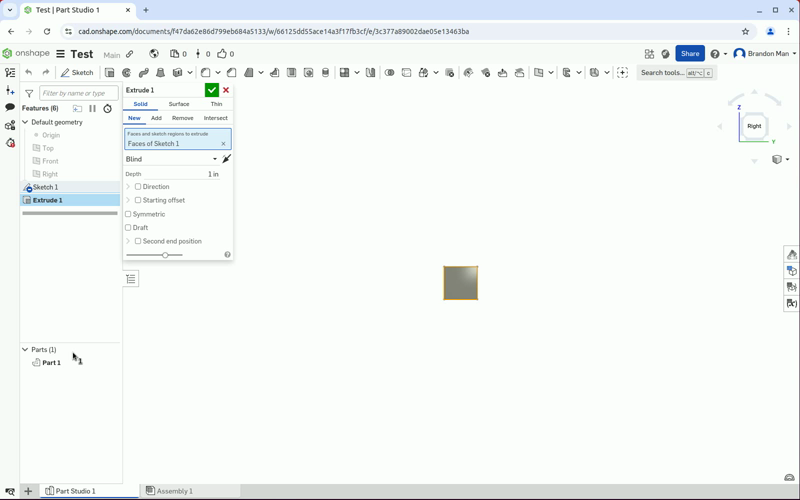
mouse_move(143, 106)
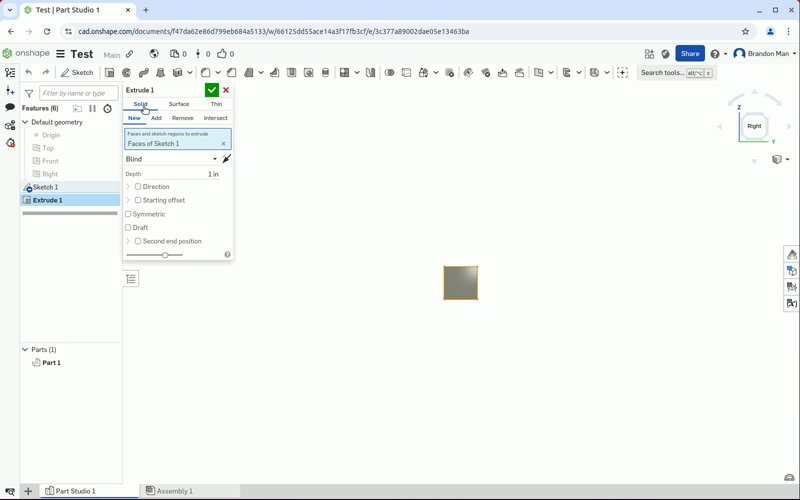
click(143, 106)
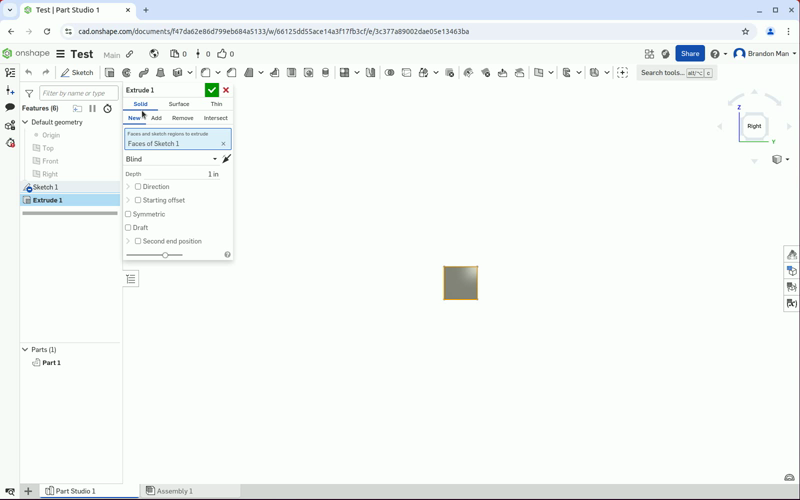
mouse_move(137, 120)
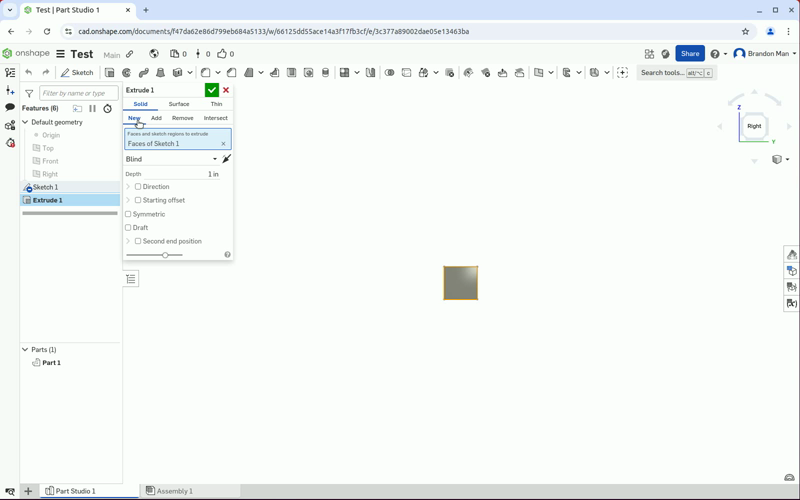
click(137, 120)
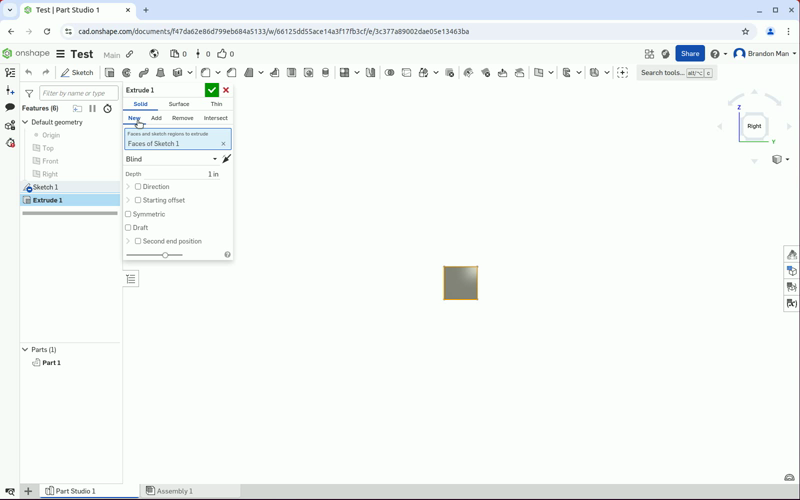
key(tab, 4)
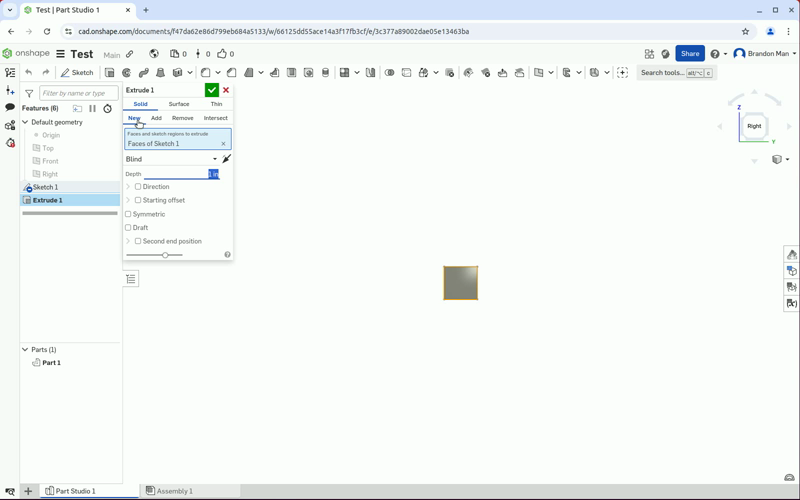
text(46.216)
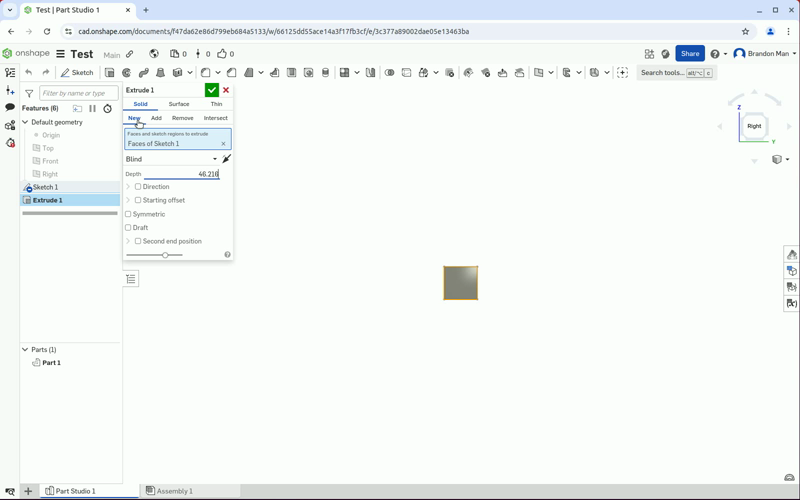
key(tab, 3)
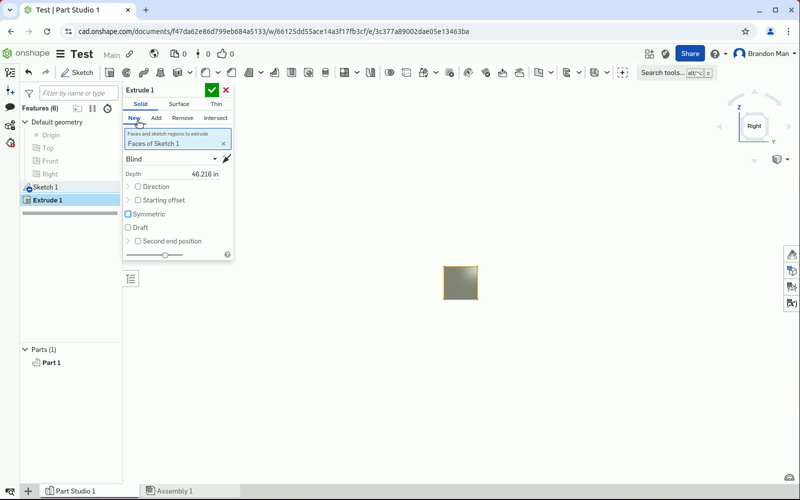
key(space)
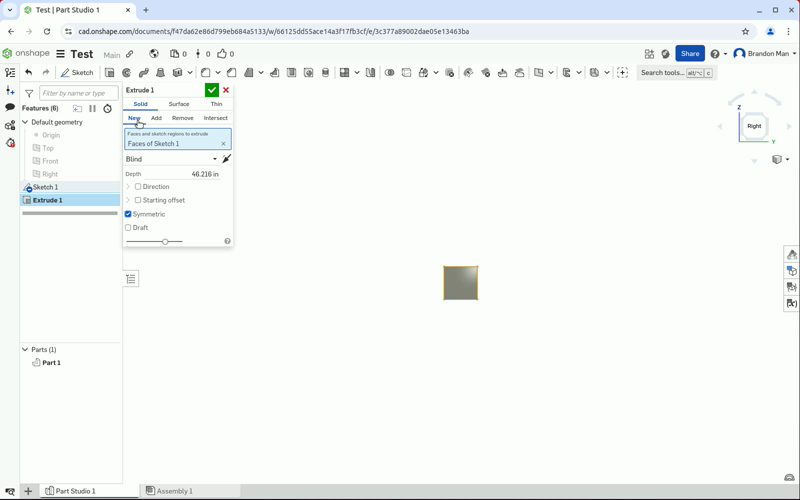
key(enter)
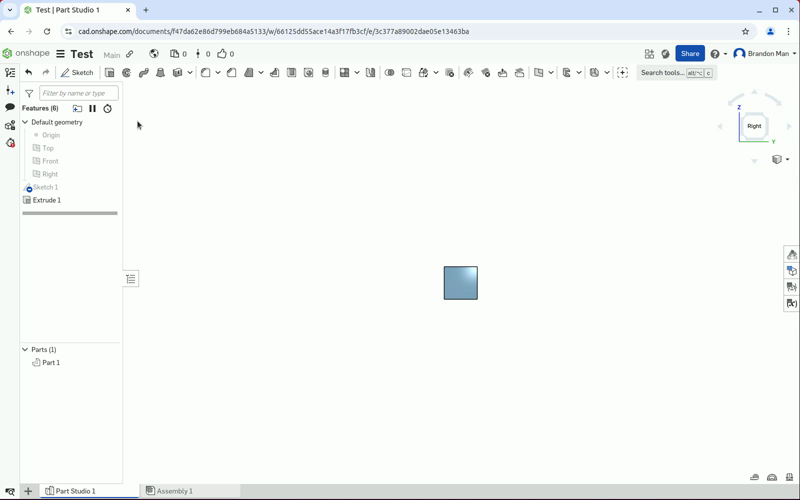
key(shift+h)
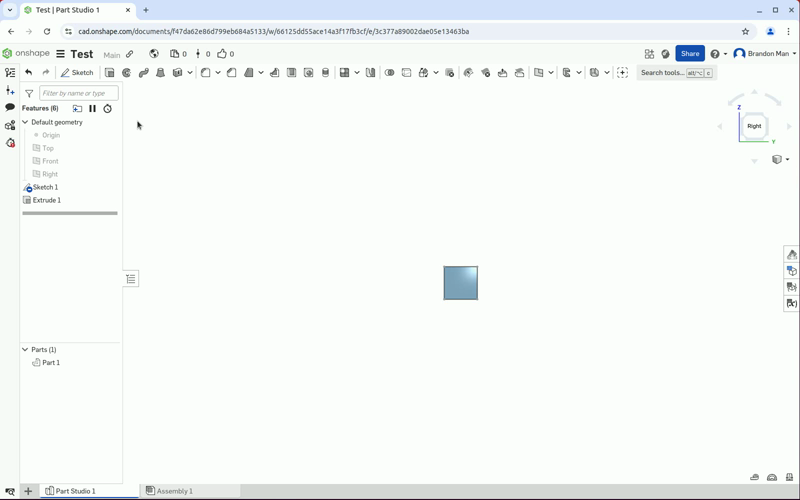
key(shift+h)
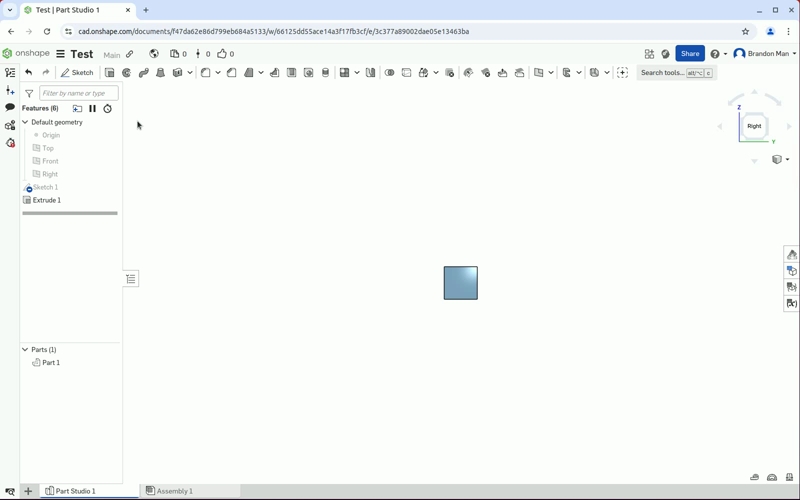
mouse_move(73, 189)
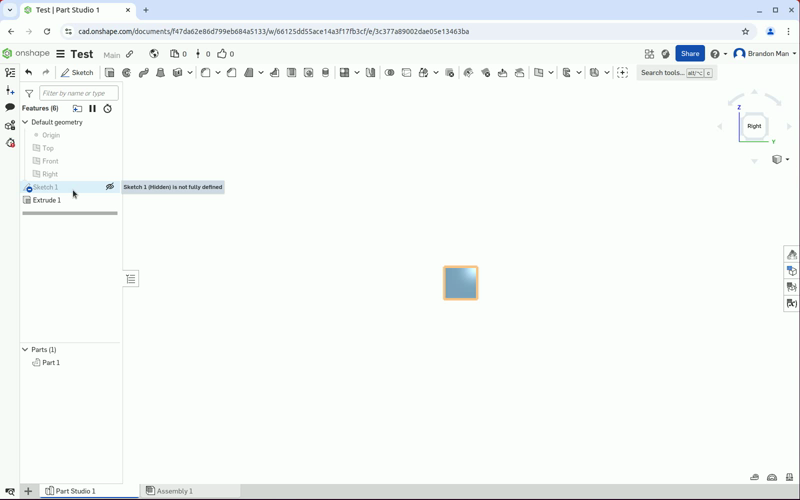
click(73, 189)
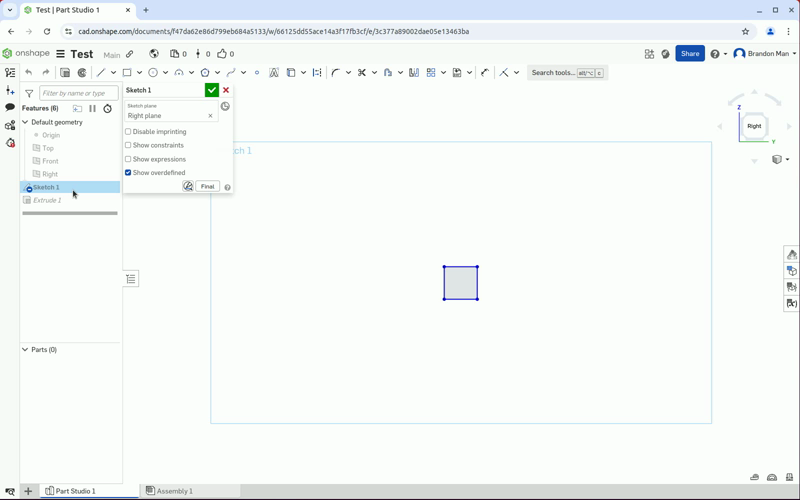
mouse_move(229, 92)
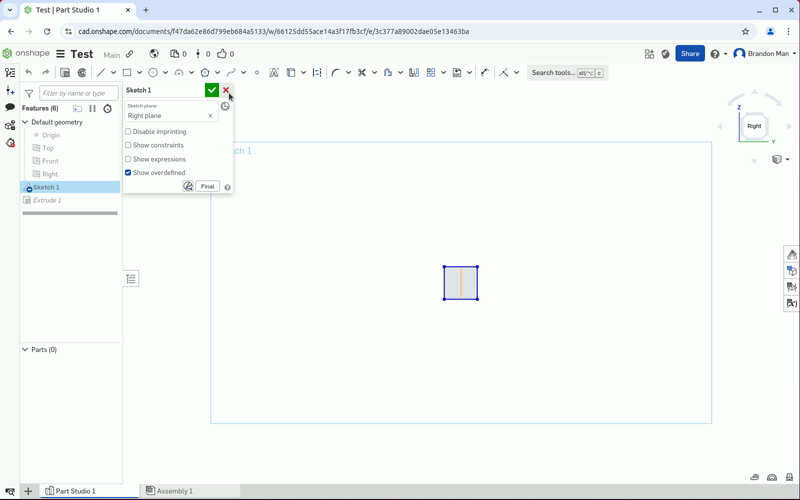
click(229, 92)
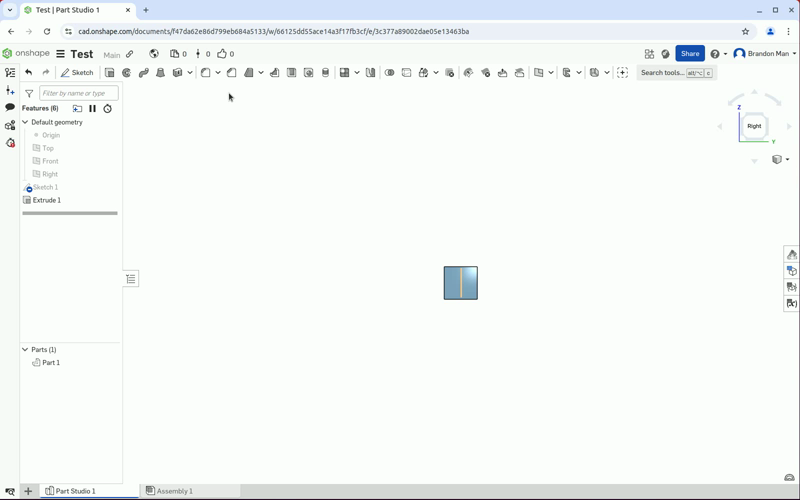
mouse_move(73, 352)
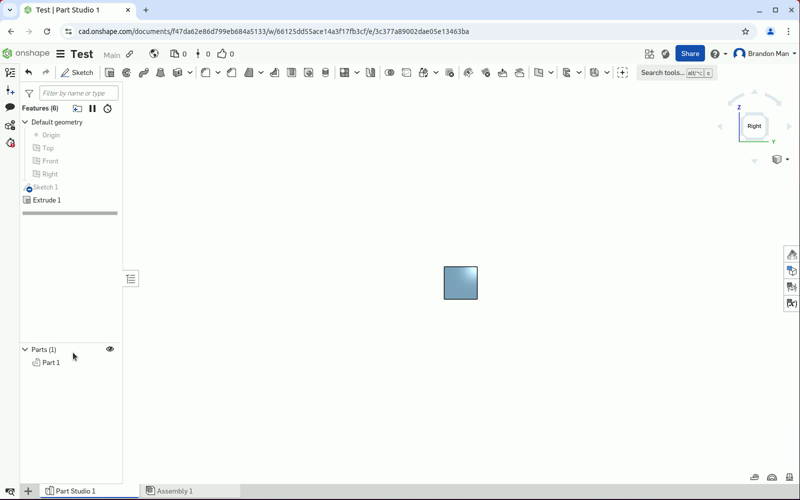
key(y)
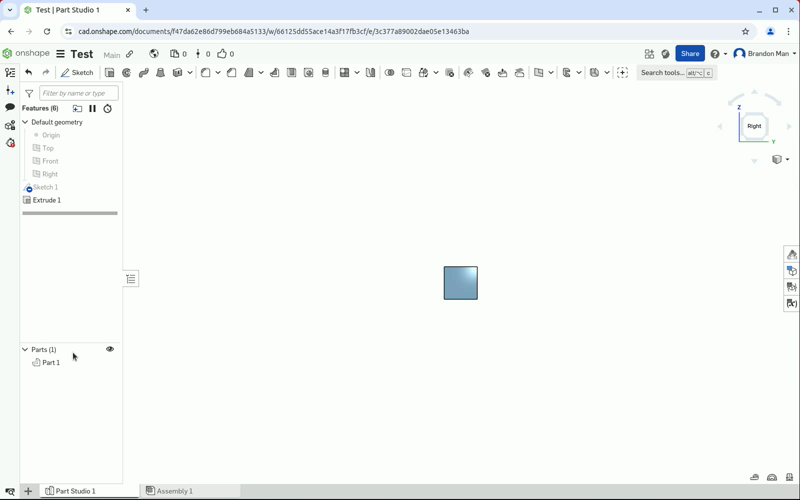
key(shift+p)
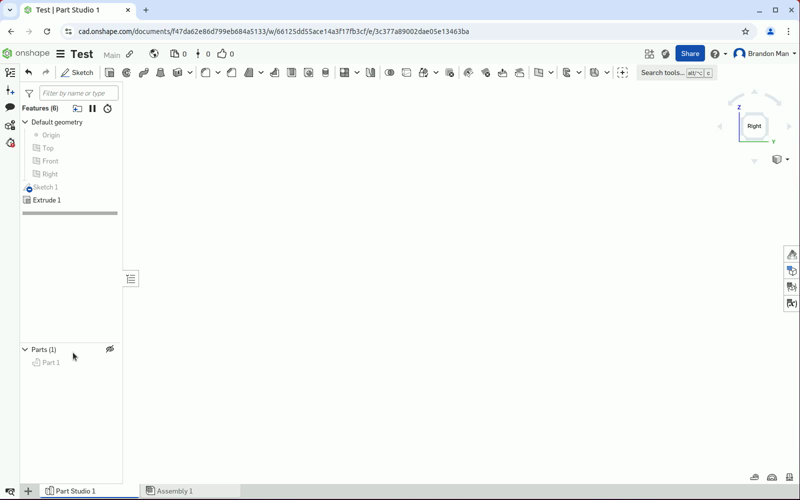
key(space)
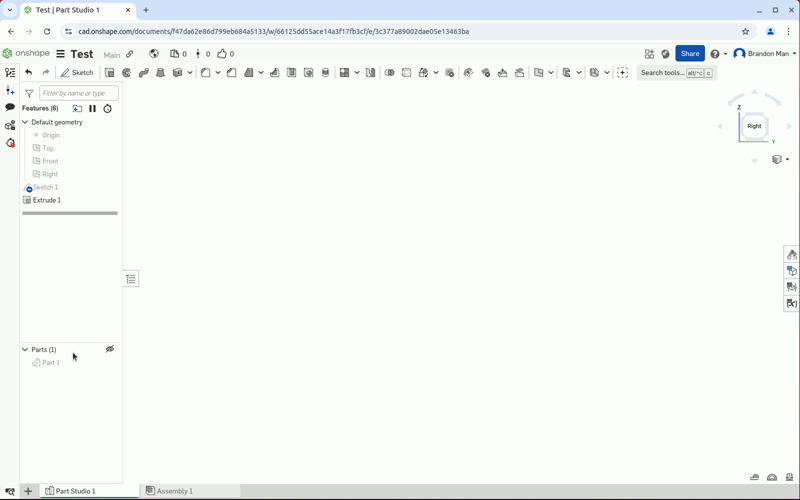
key_down(shift)
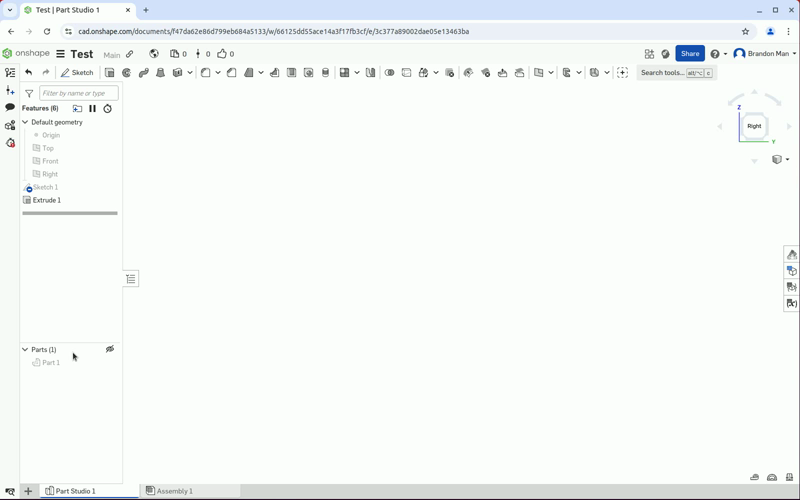
key(right)
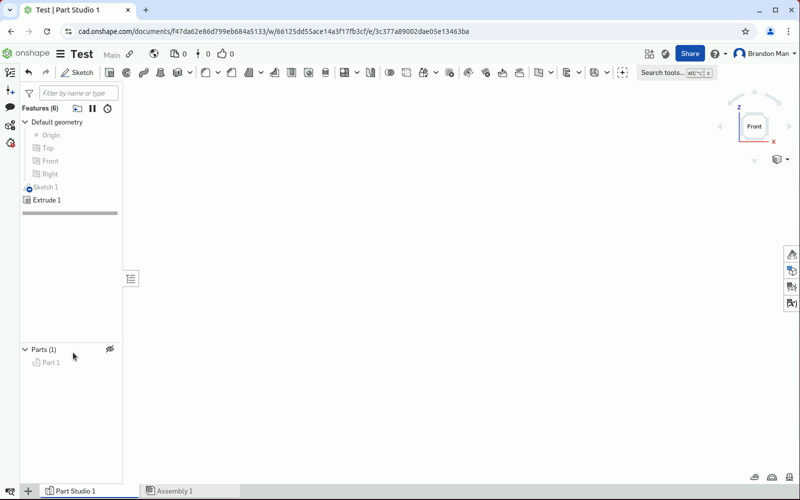
key_up(shift)
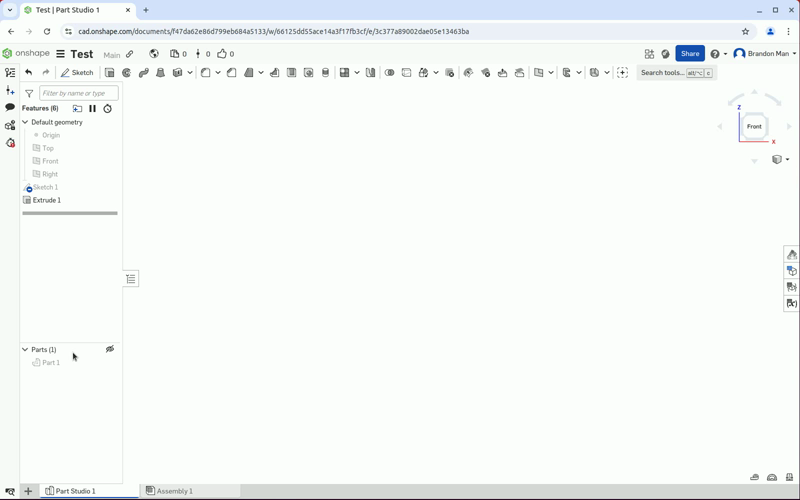
mouse_move(73, 352)
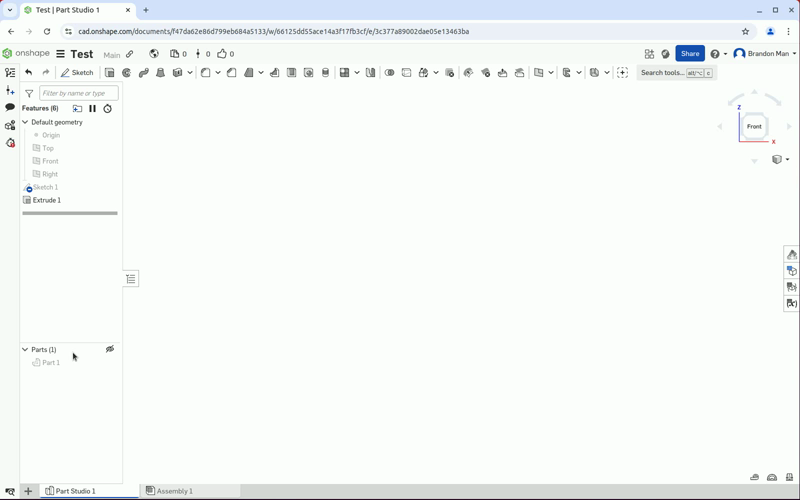
key(shift+y)
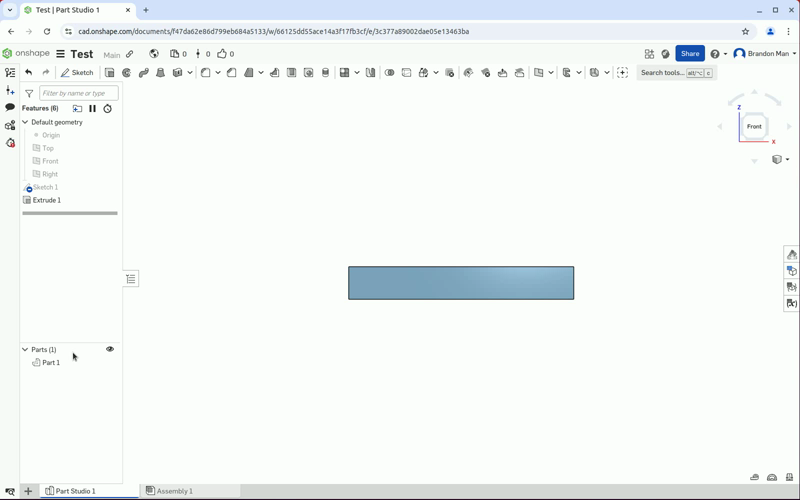
mouse_move(541, 75)
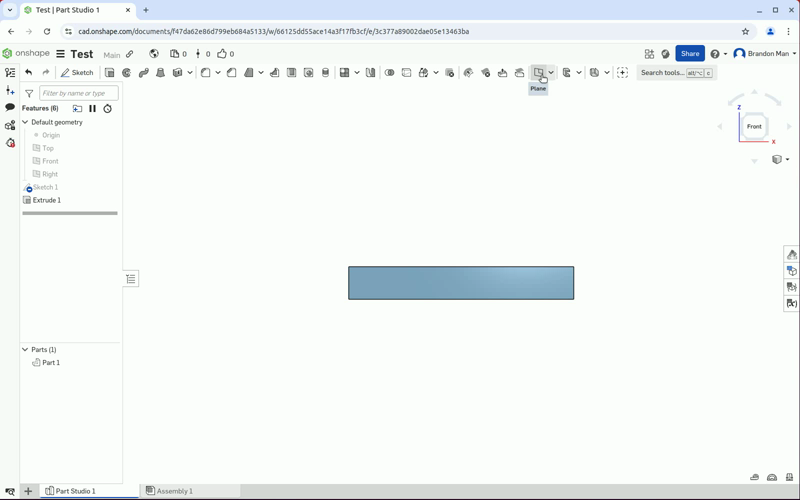
click(541, 75)
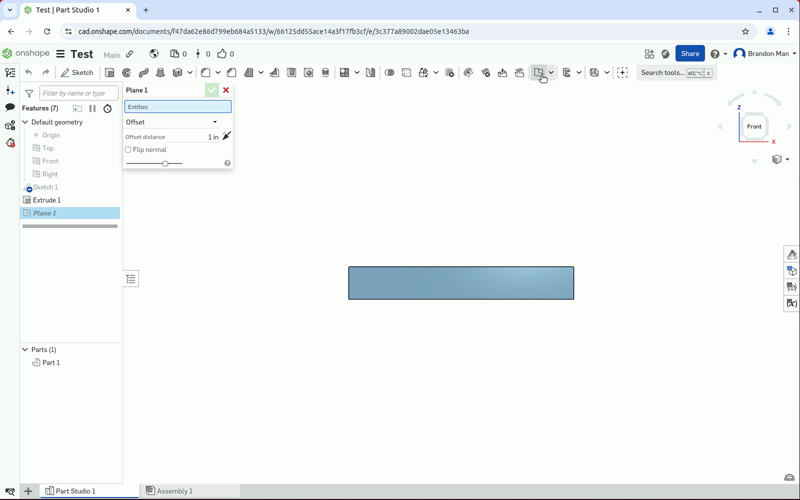
mouse_move(73, 163)
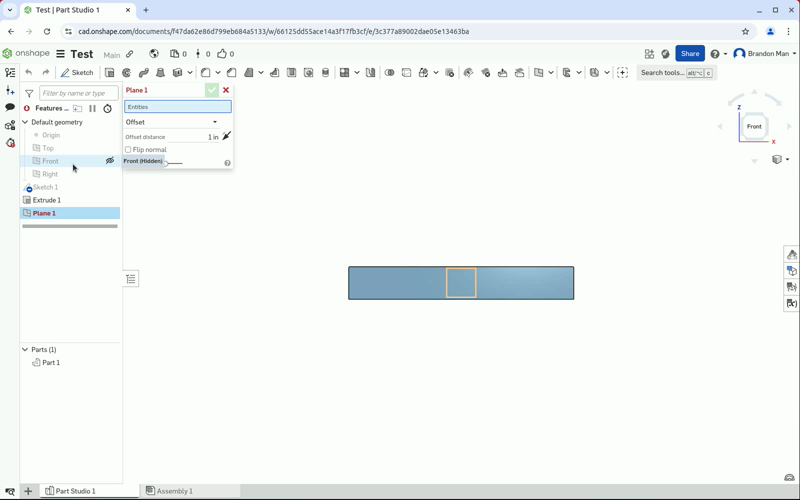
click(73, 163)
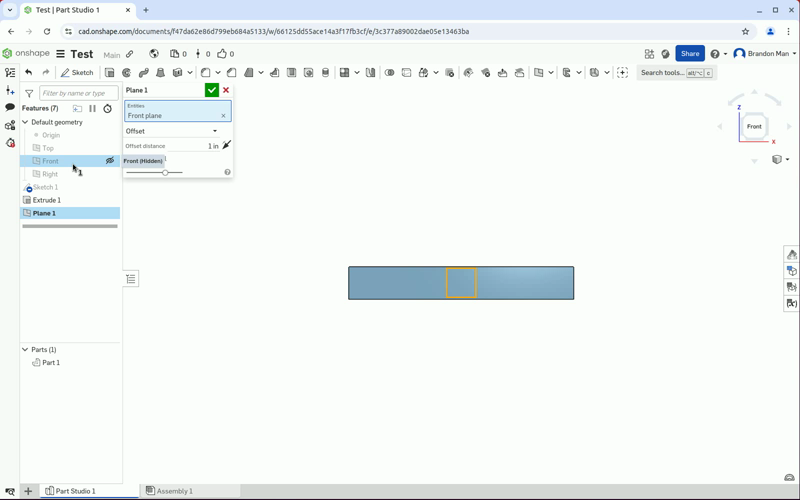
key(tab, 2)
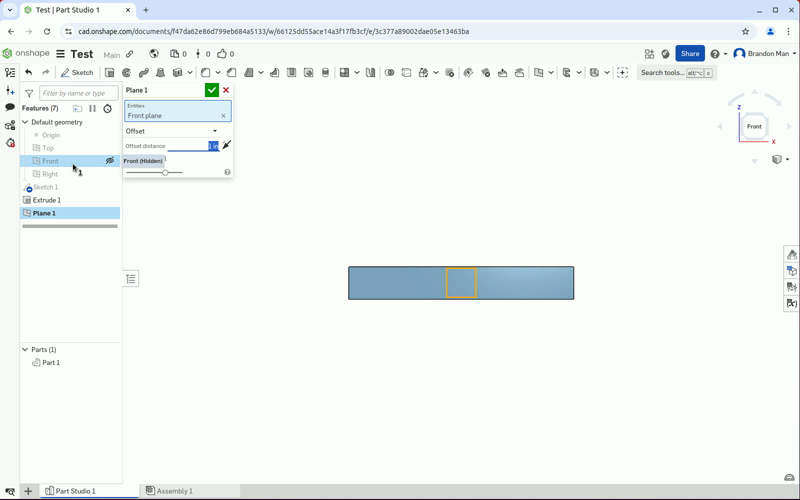
text(3.358)
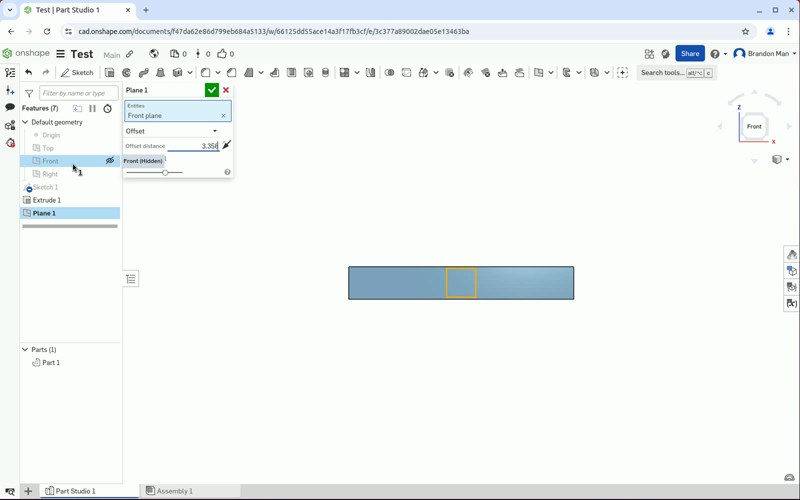
key(enter, 2)
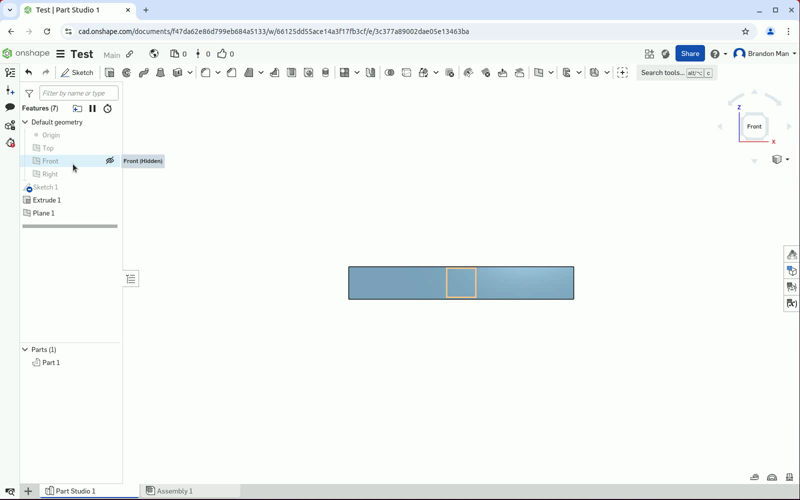
key(shift+s)
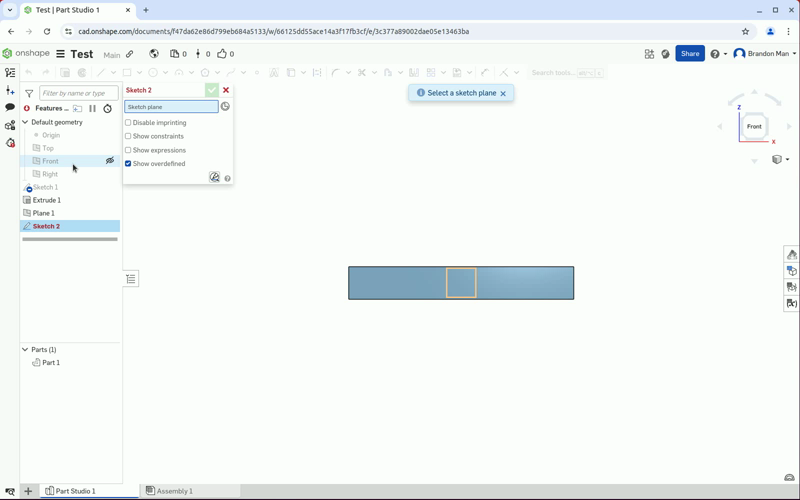
mouse_move(73, 215)
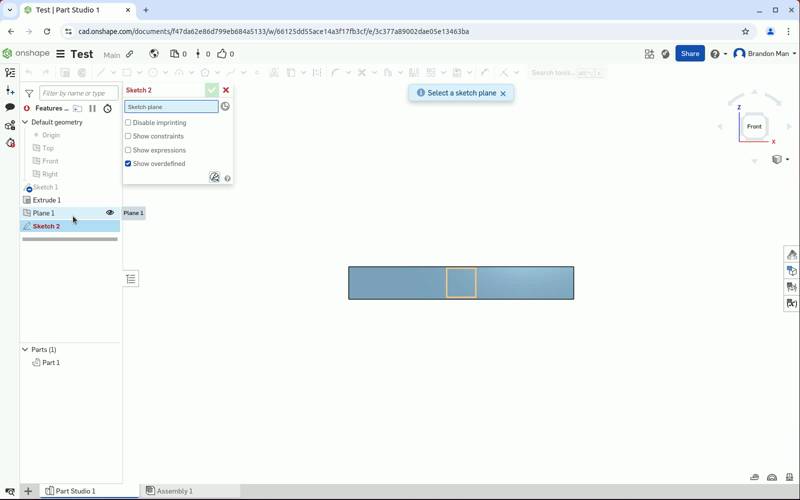
click(73, 215)
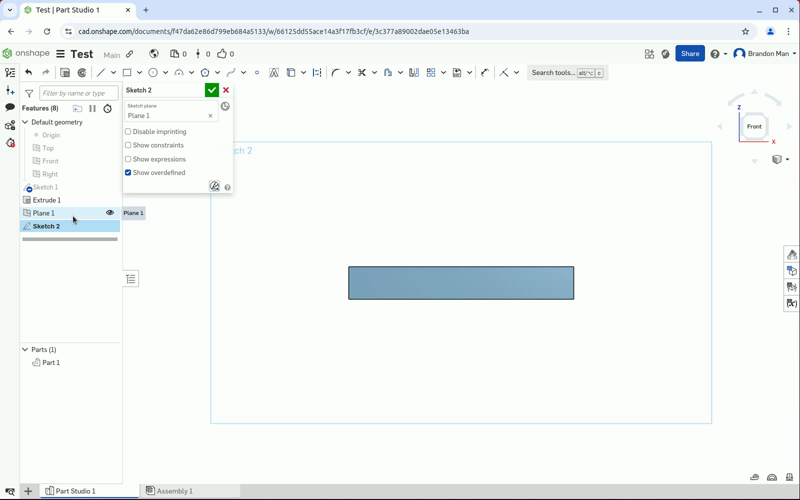
mouse_move(73, 352)
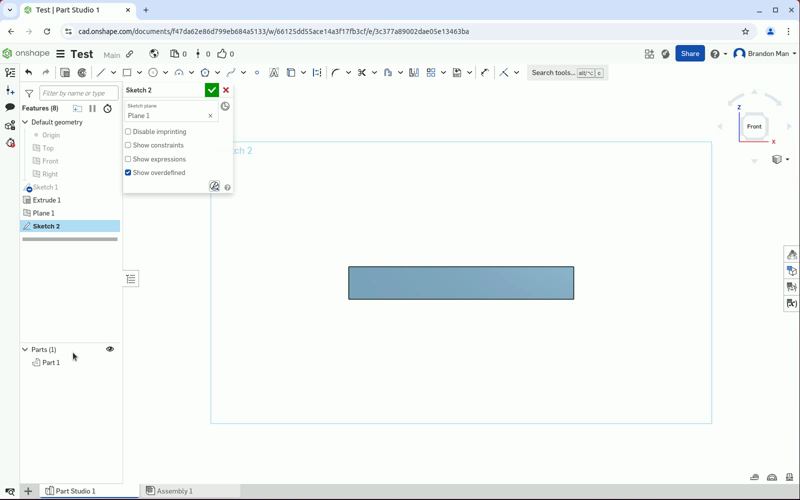
key(y)
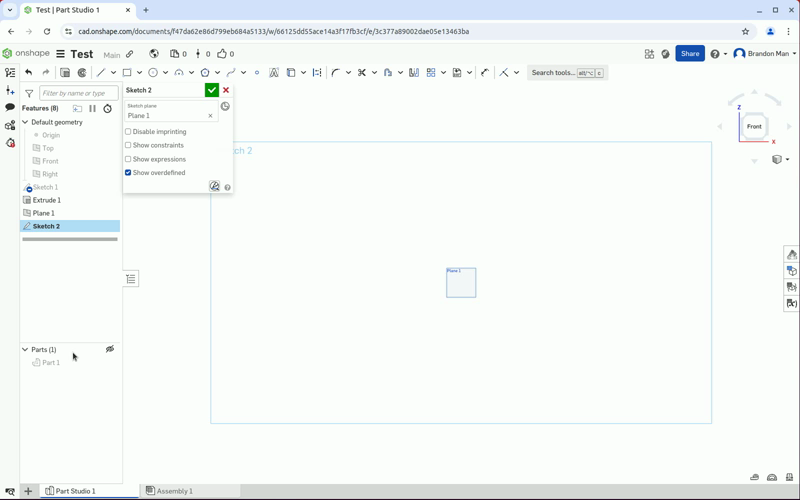
key(l)
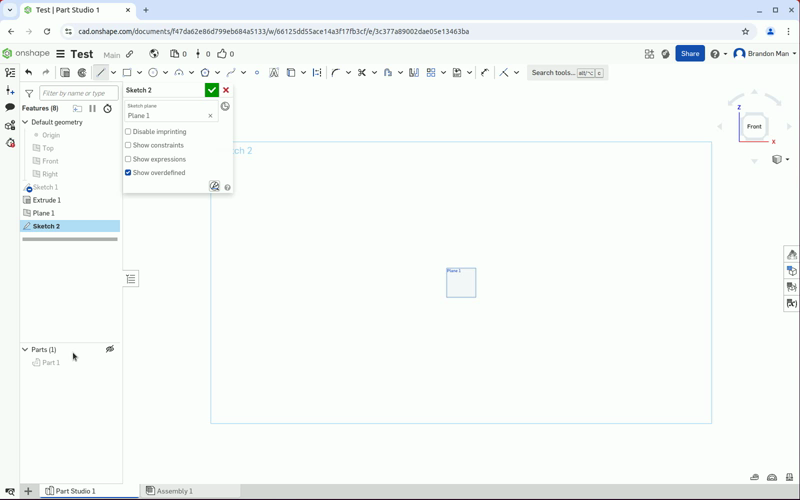
key_down(shift)
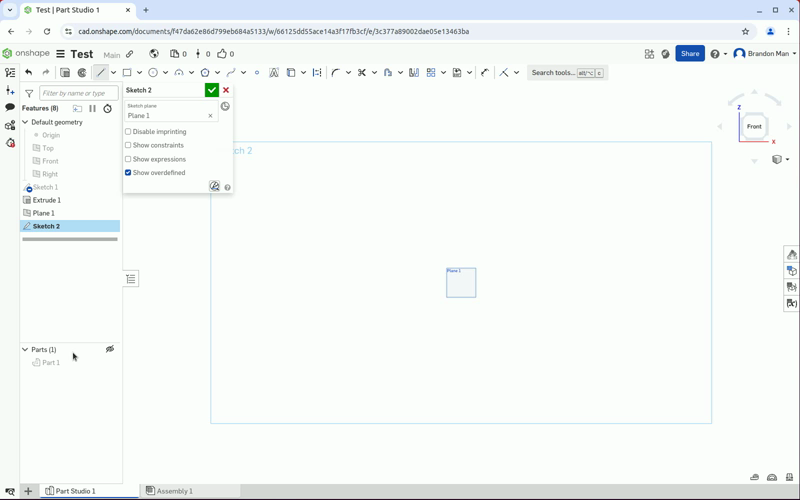
mouse_move(444, 282)
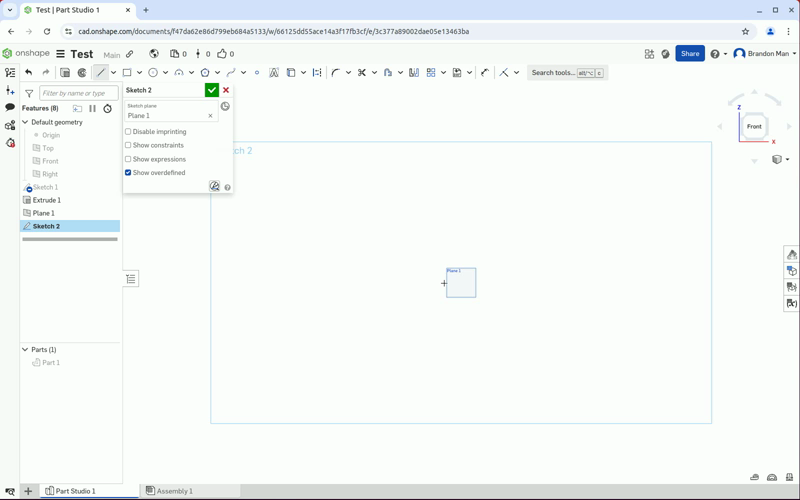
click(444, 282)
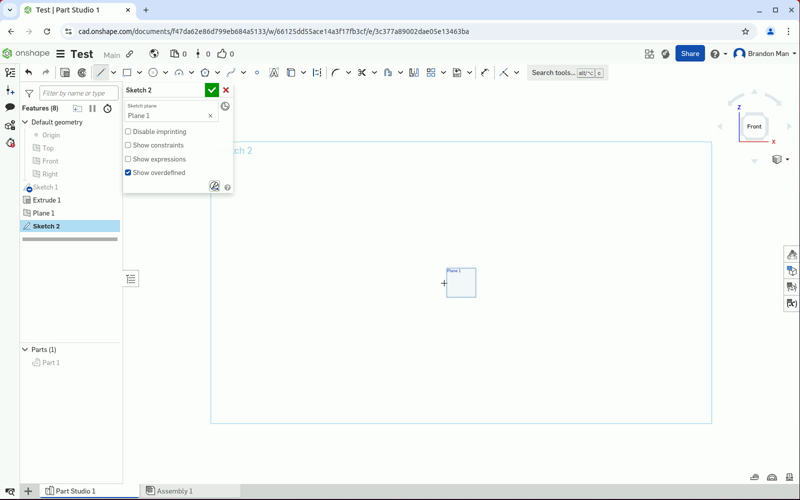
key_up(shift)
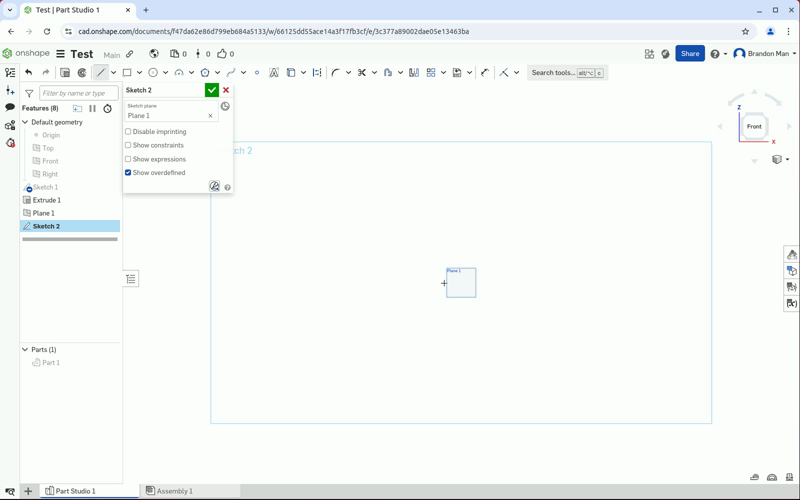
key_down(shift)
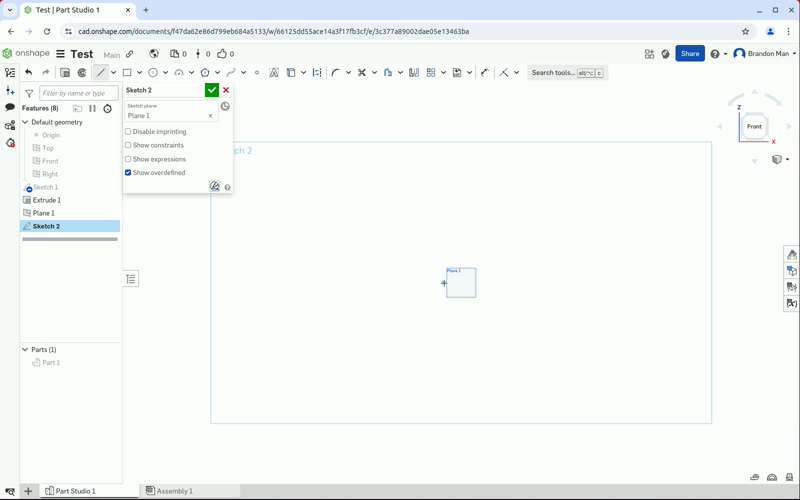
mouse_move(474, 282)
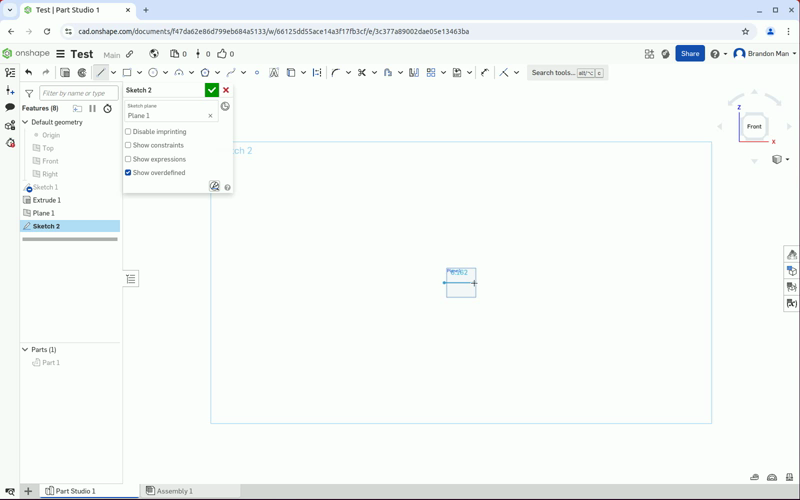
mouse_move(477, 282)
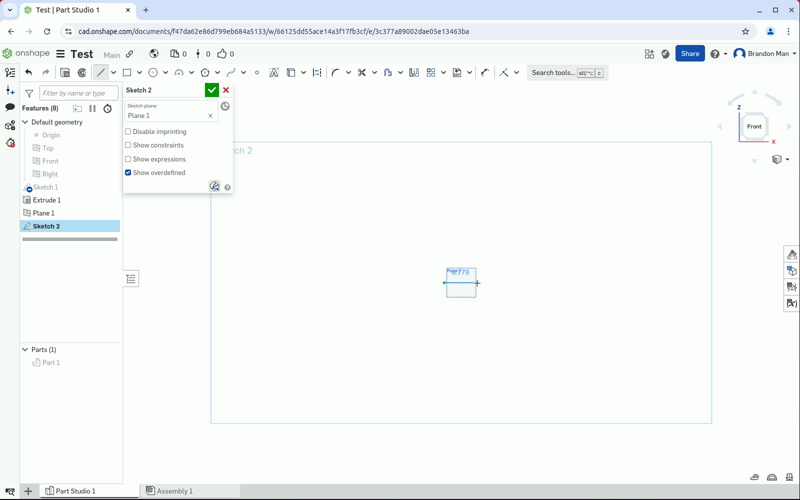
click(477, 282)
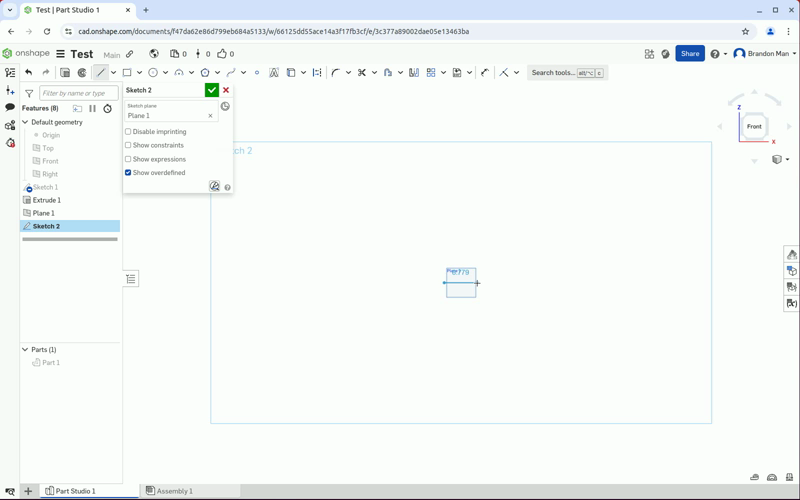
key_up(shift)
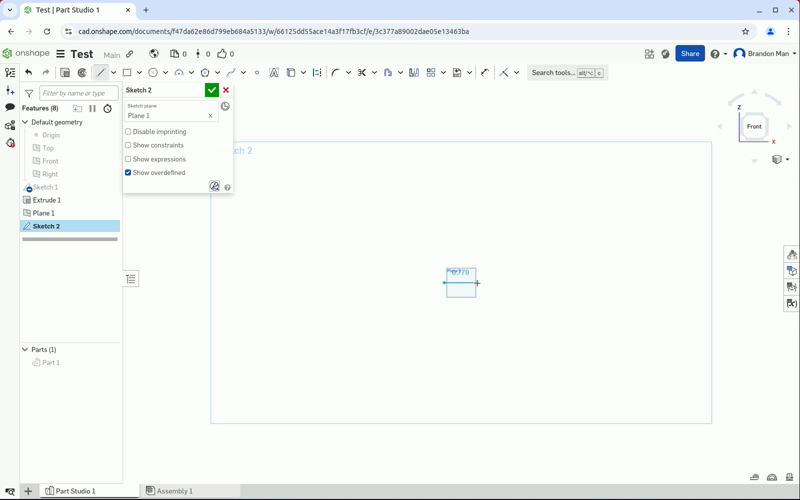
key_down(shift)
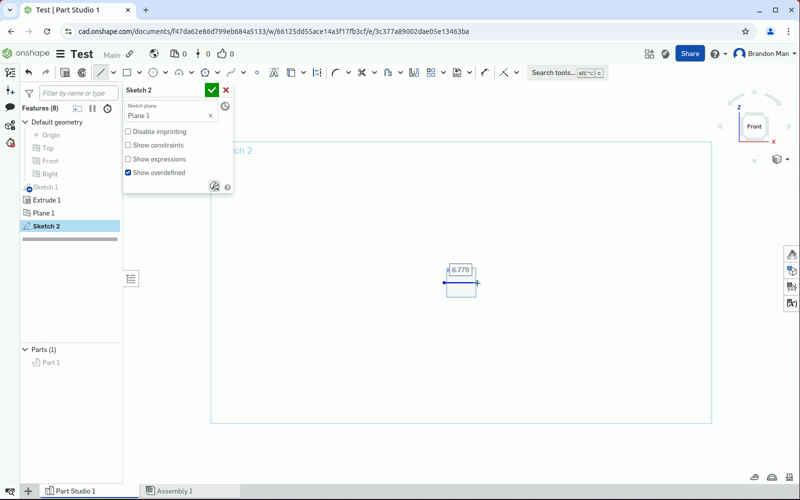
mouse_move(507, 282)
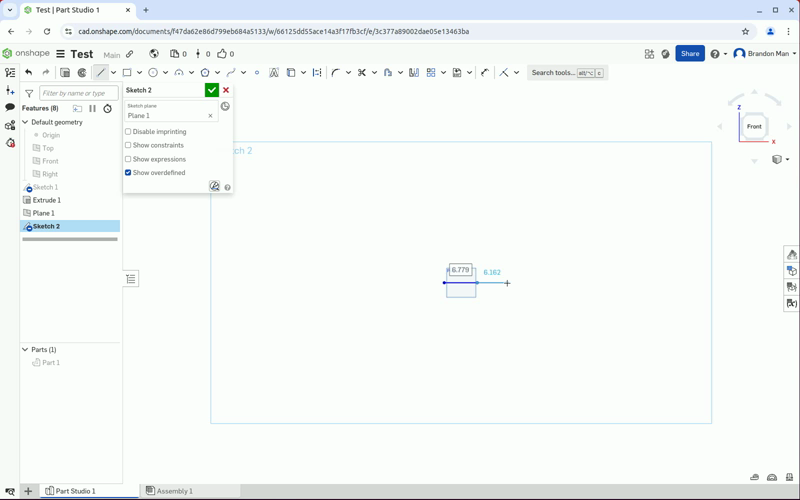
mouse_move(477, 266)
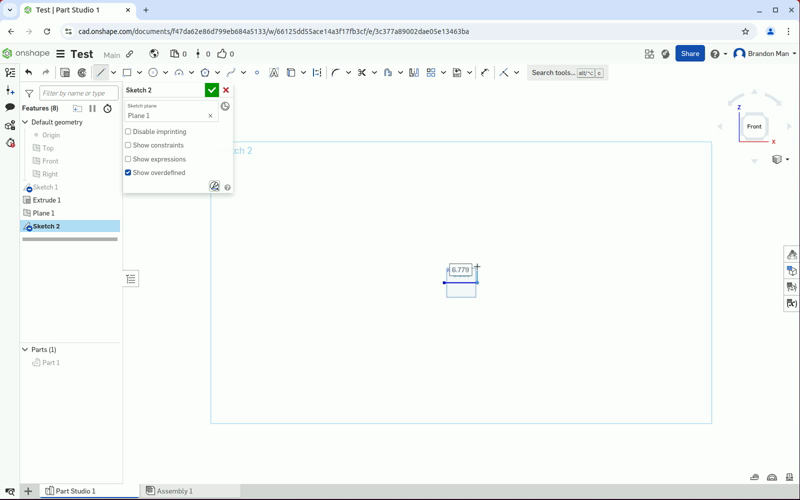
click(477, 266)
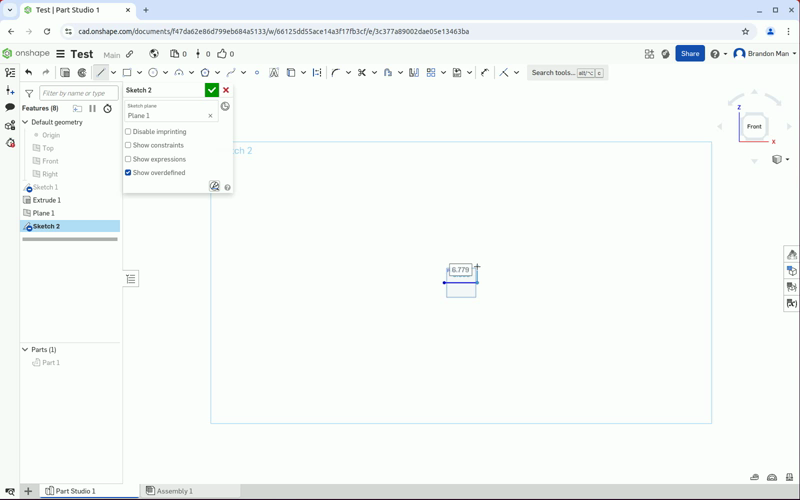
key_up(shift)
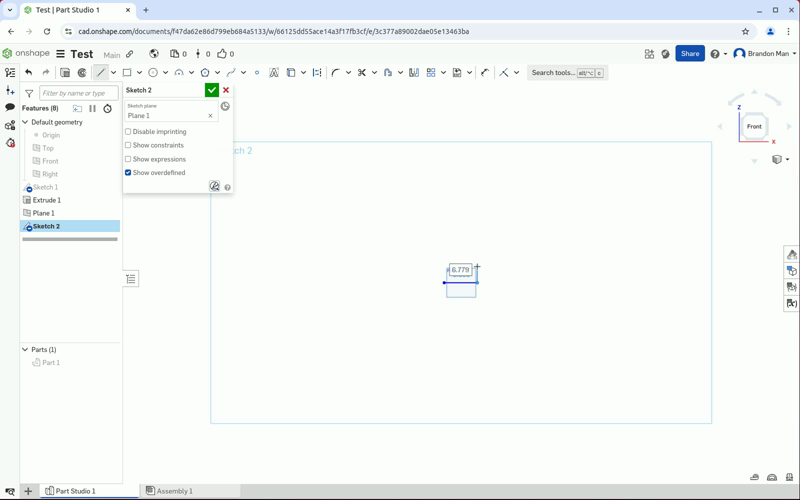
key_down(shift)
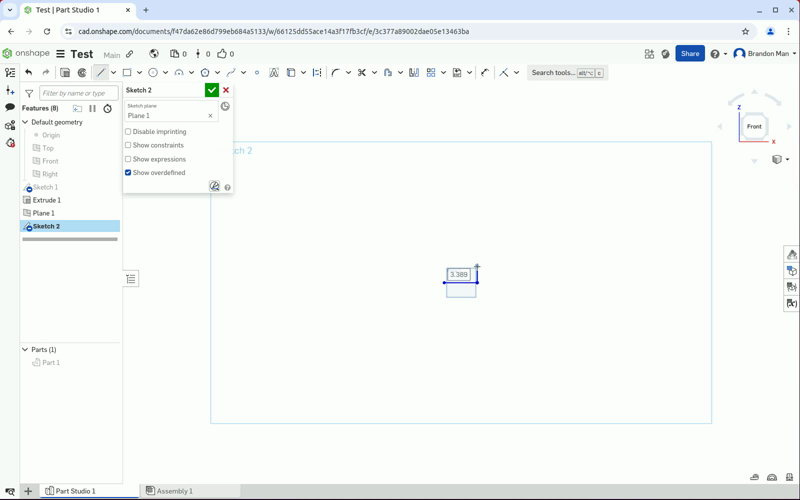
mouse_move(507, 266)
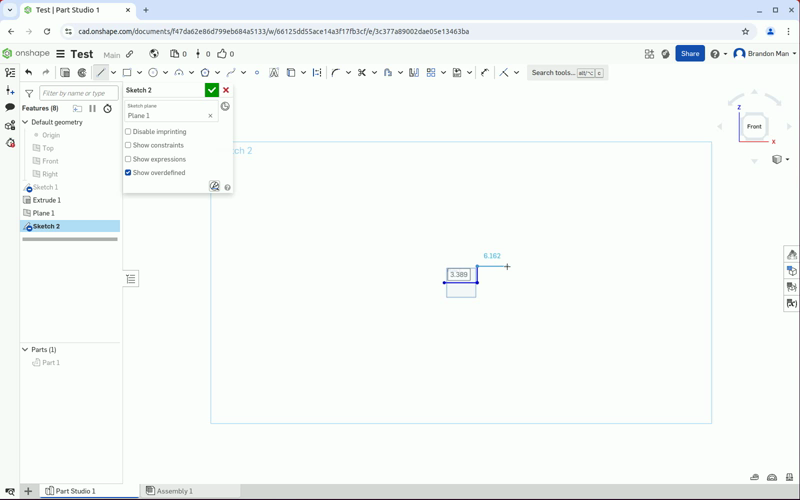
mouse_move(444, 266)
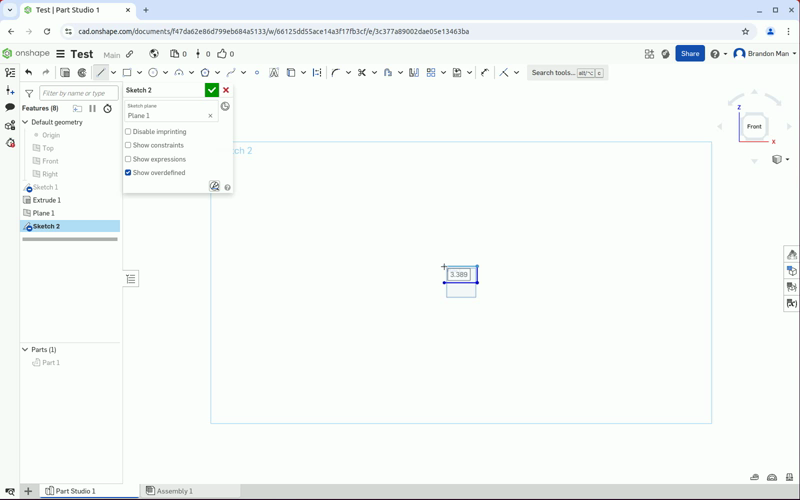
click(444, 266)
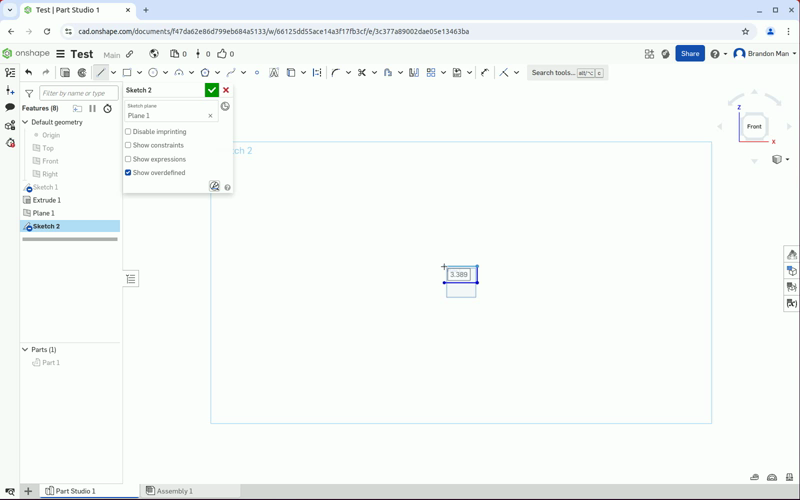
key_up(shift)
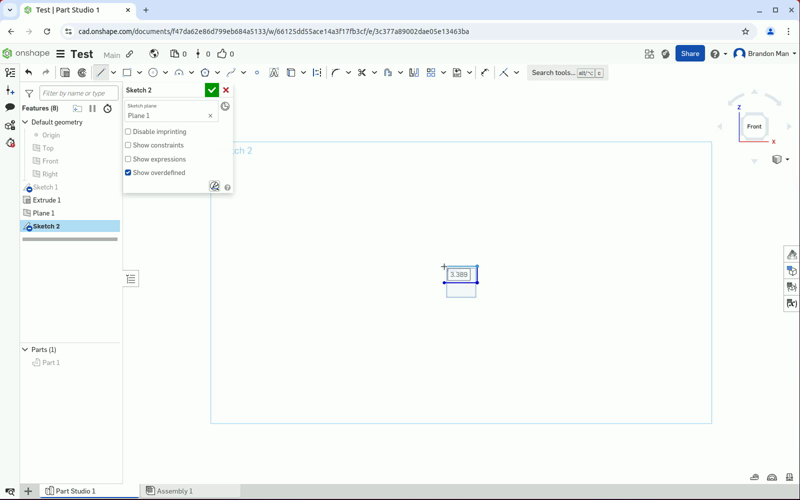
mouse_move(474, 266)
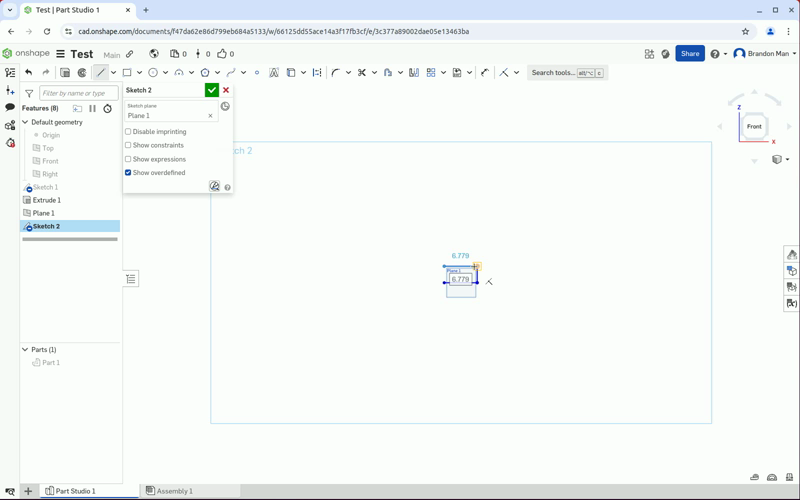
key_down(shift)
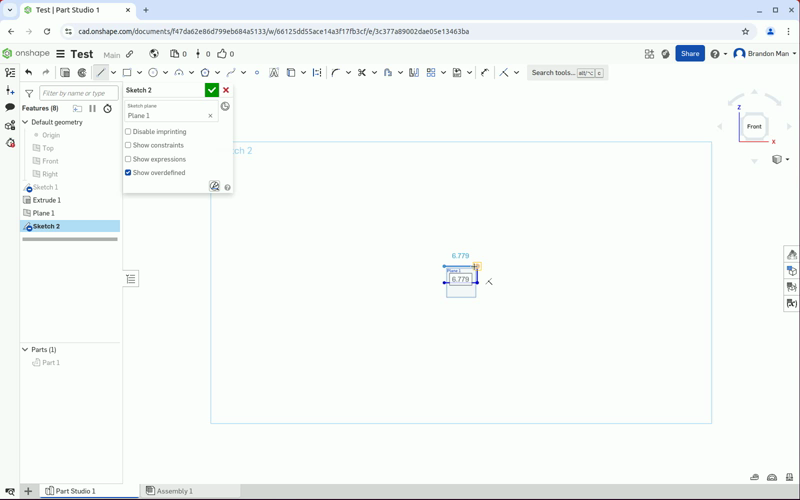
mouse_move(444, 282)
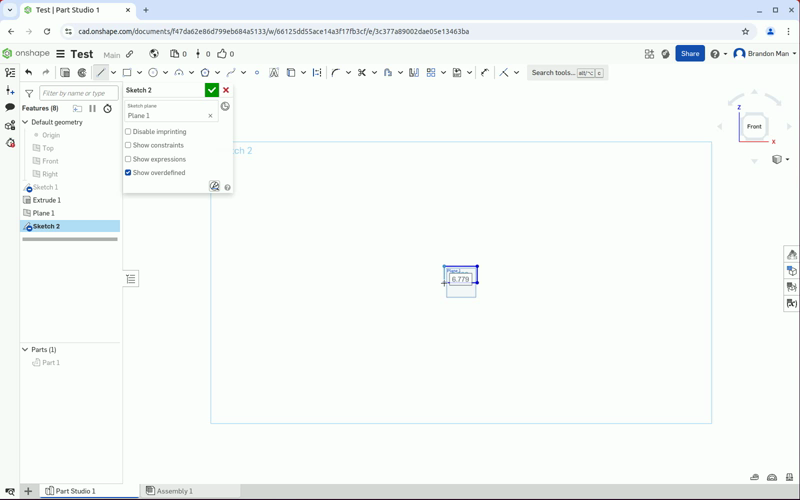
key_up(shift)
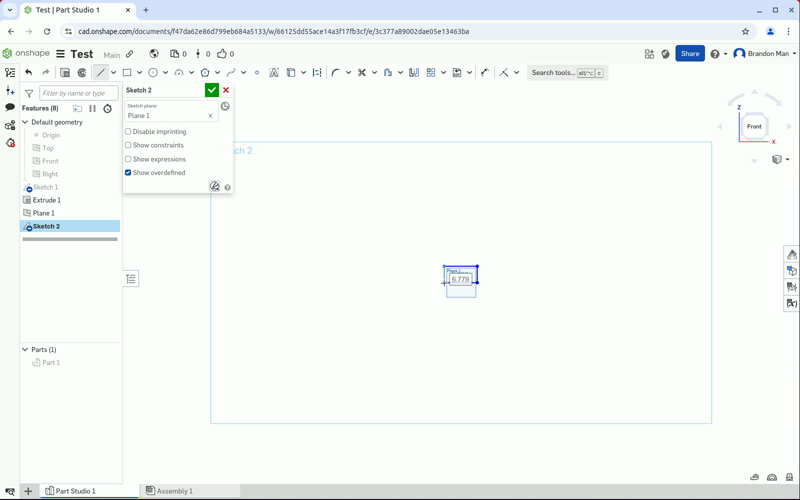
click(444, 282)
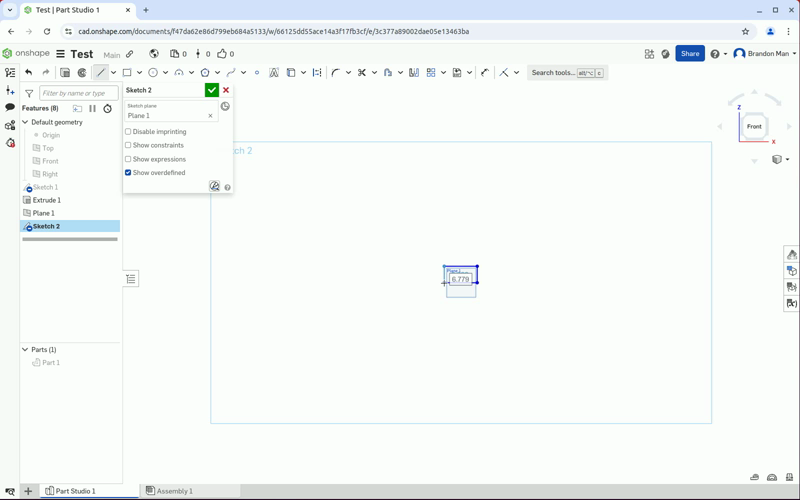
key(esc)
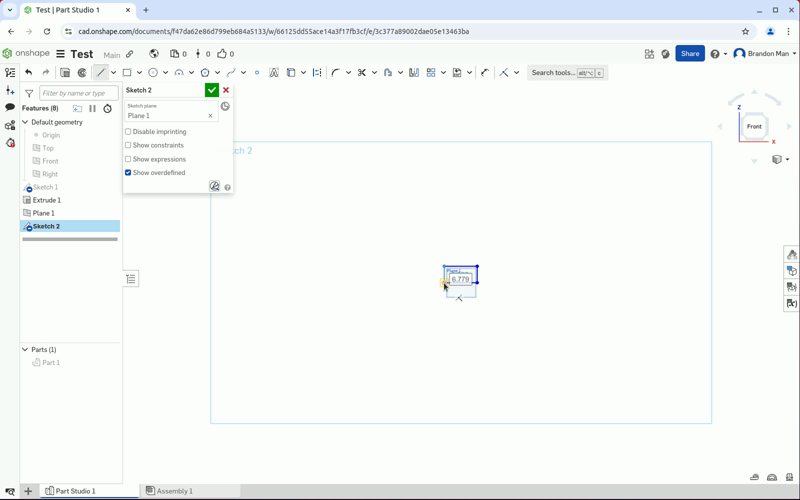
mouse_move(454, 271)
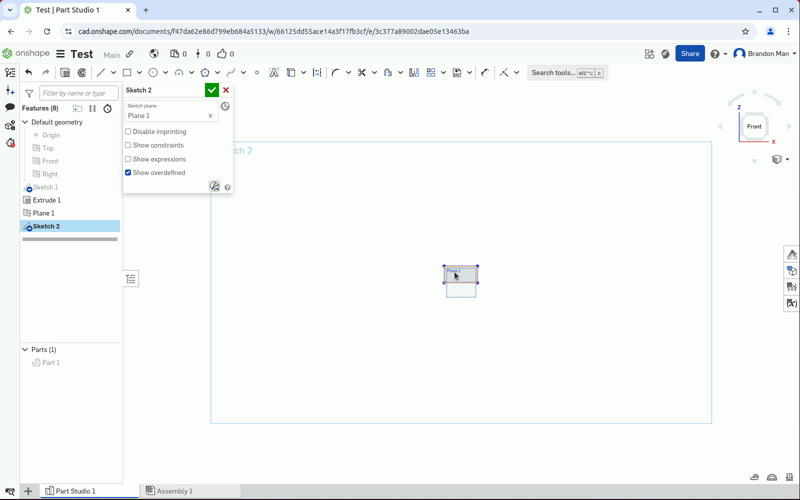
scroll(6)
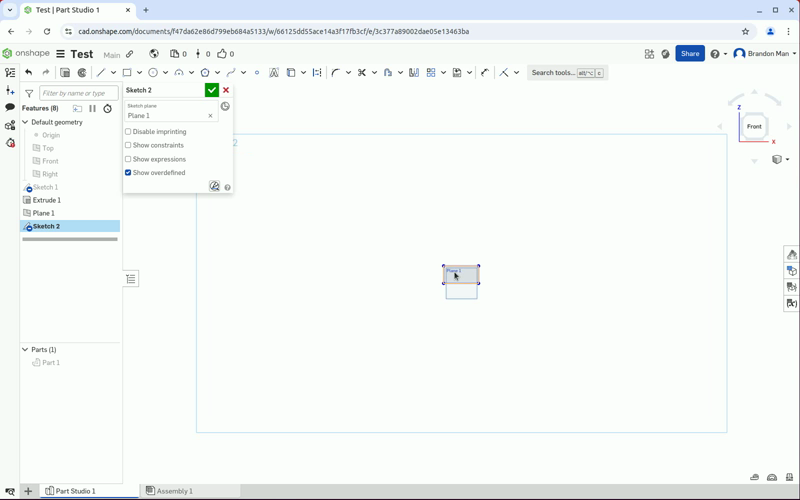
scroll(6)
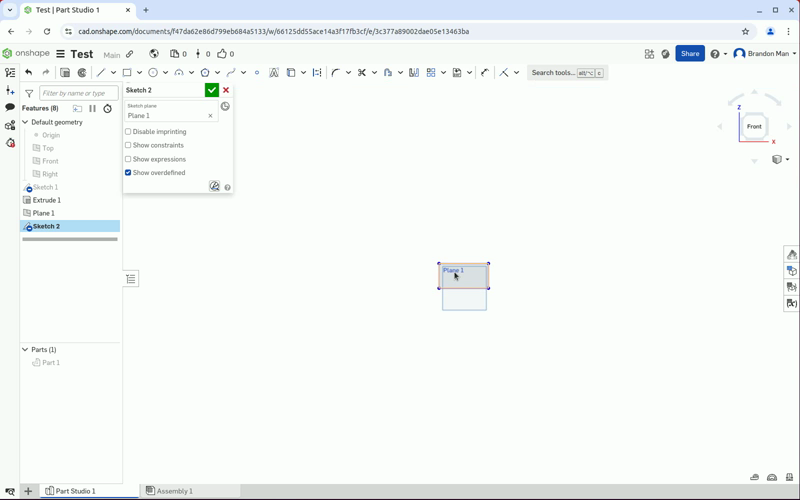
scroll(6)
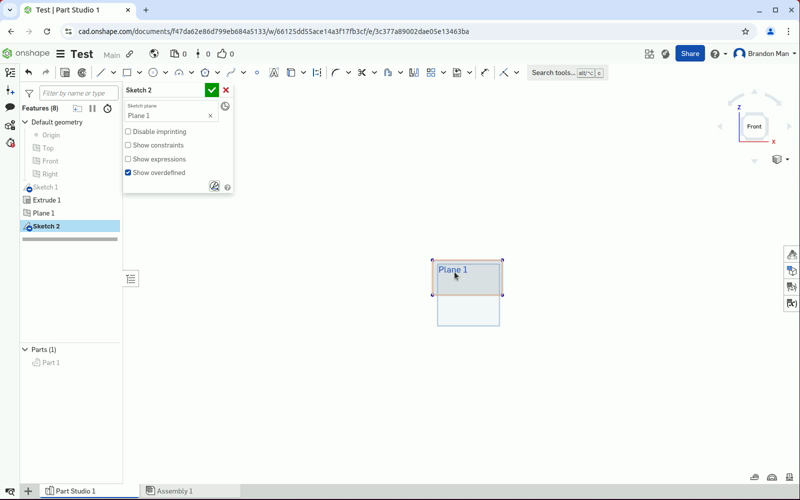
scroll(6)
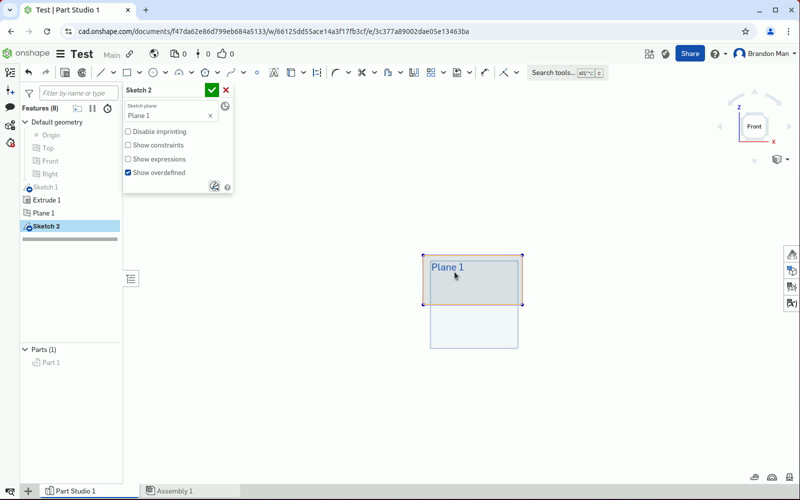
scroll(6)
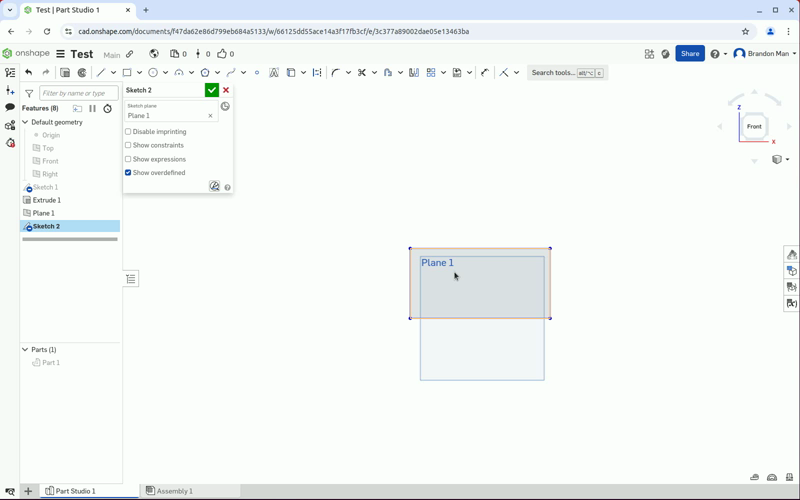
scroll(6)
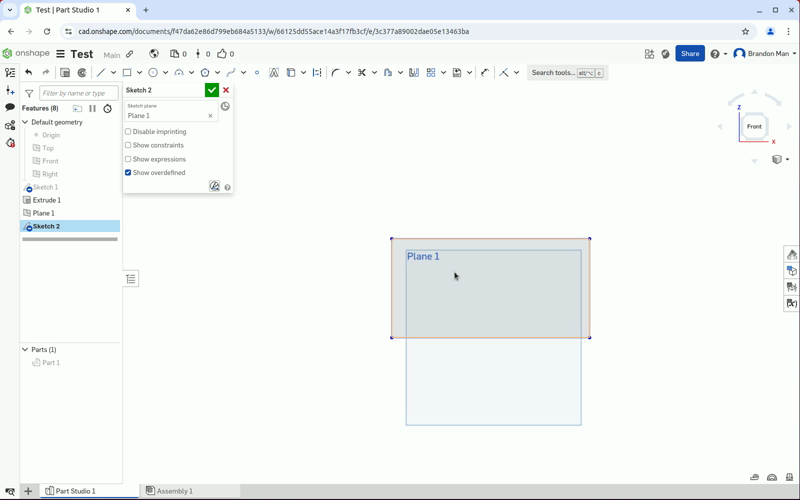
scroll(6)
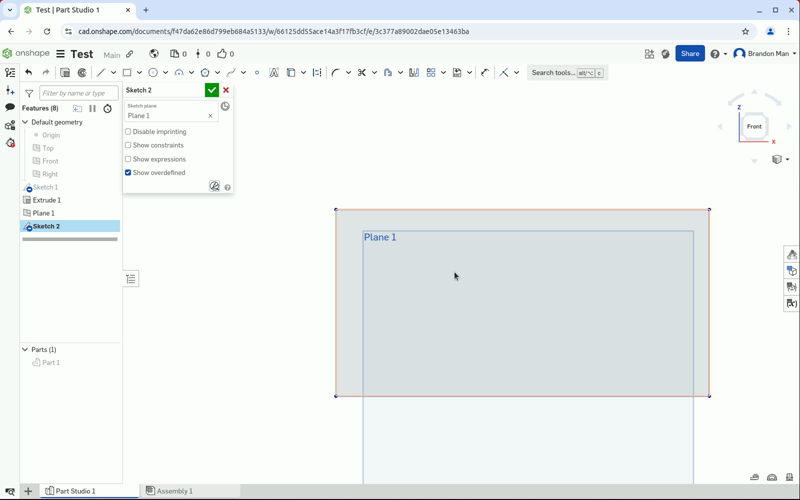
click(454, 271)
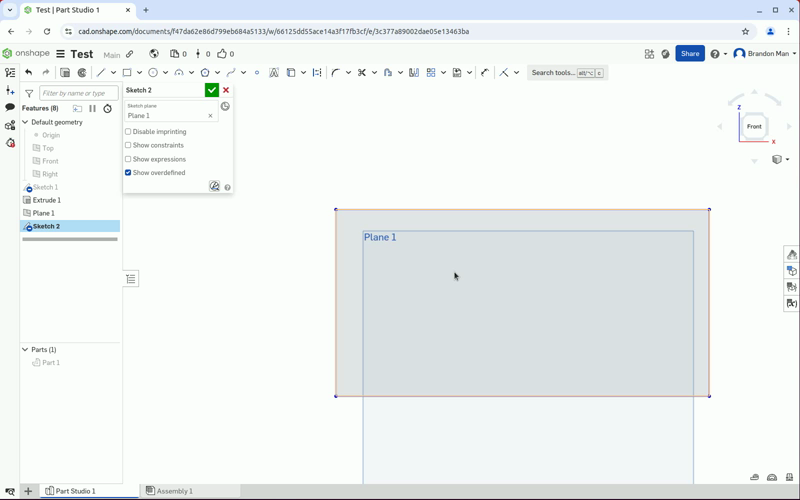
scroll(-6)
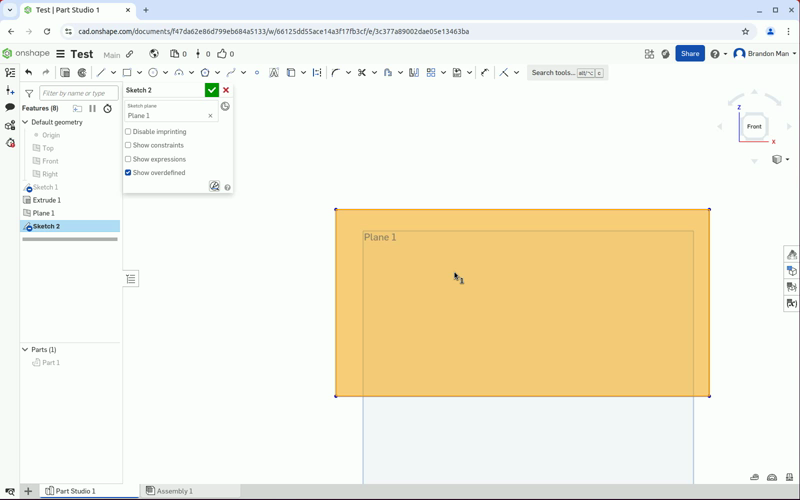
scroll(-6)
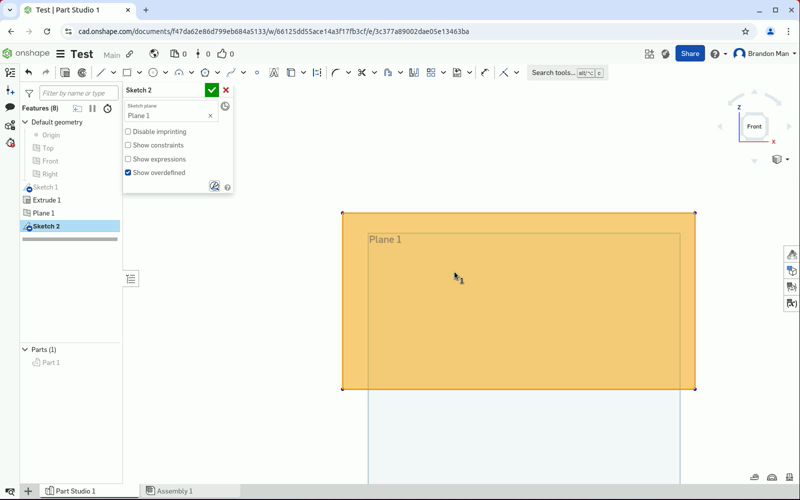
scroll(-6)
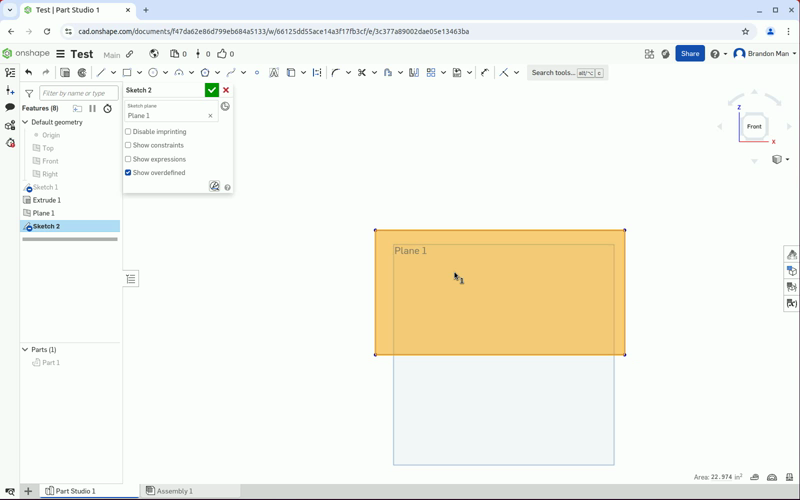
scroll(-6)
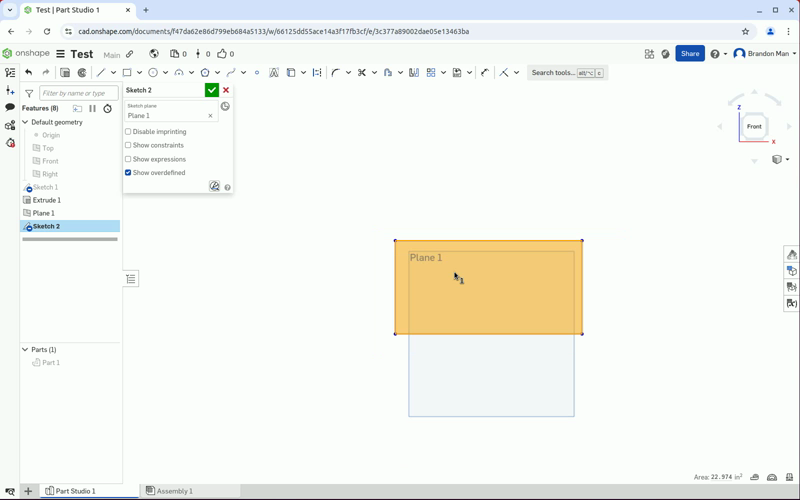
scroll(-6)
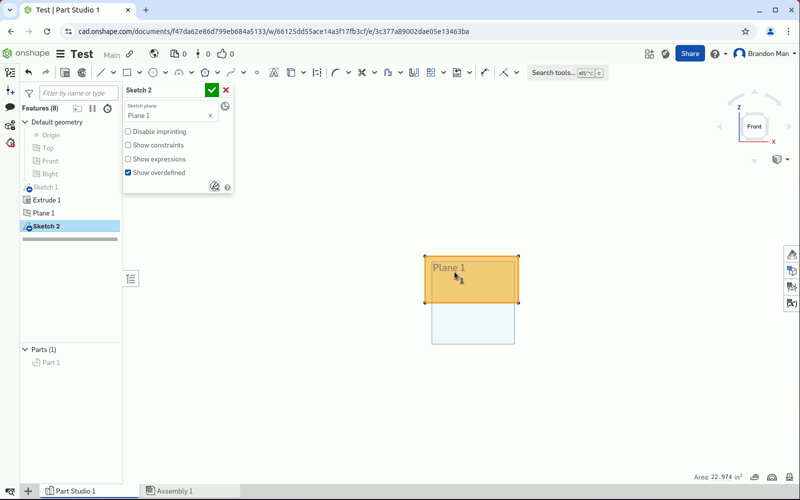
scroll(-6)
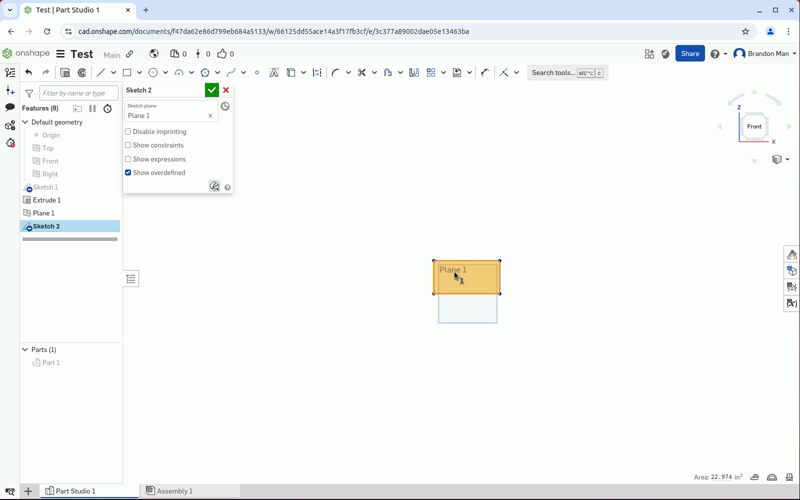
scroll(-6)
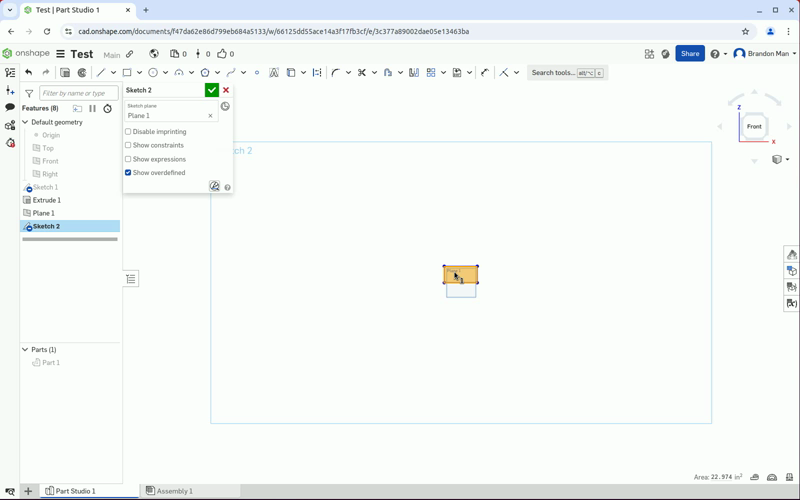
mouse_move(73, 352)
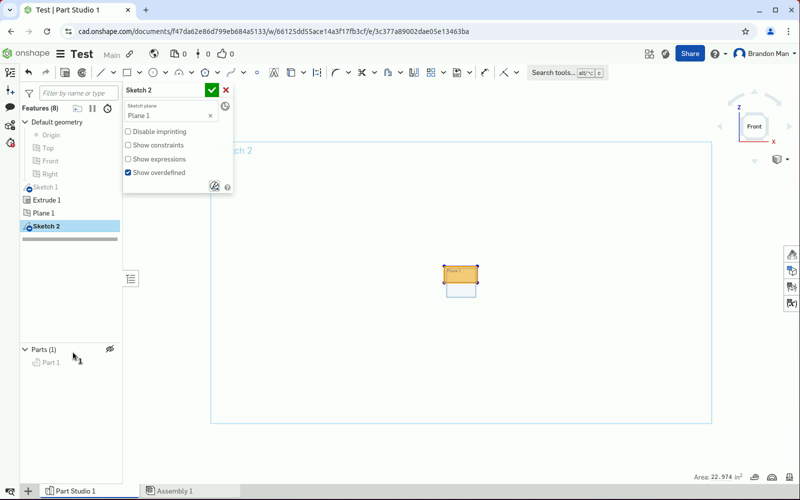
key(shift+y)
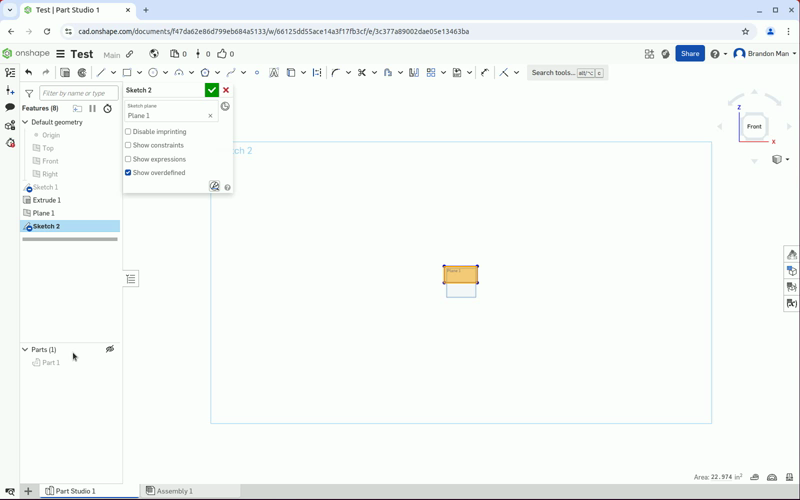
key(shift+e)
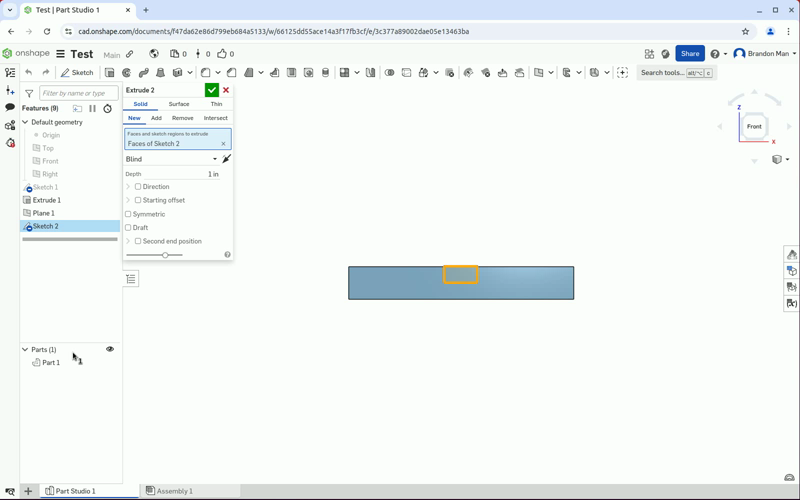
mouse_move(143, 106)
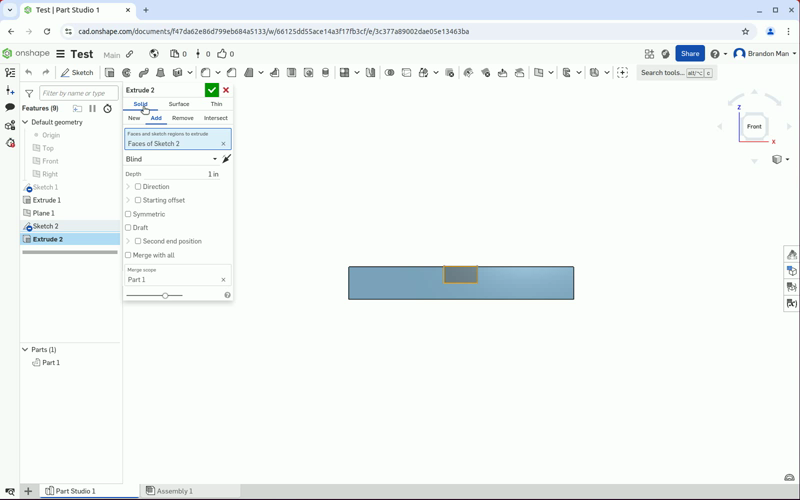
click(143, 106)
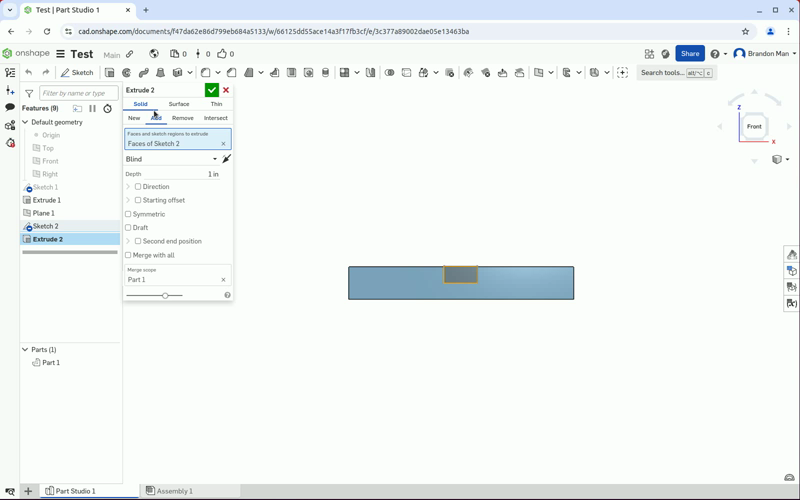
mouse_move(186, 120)
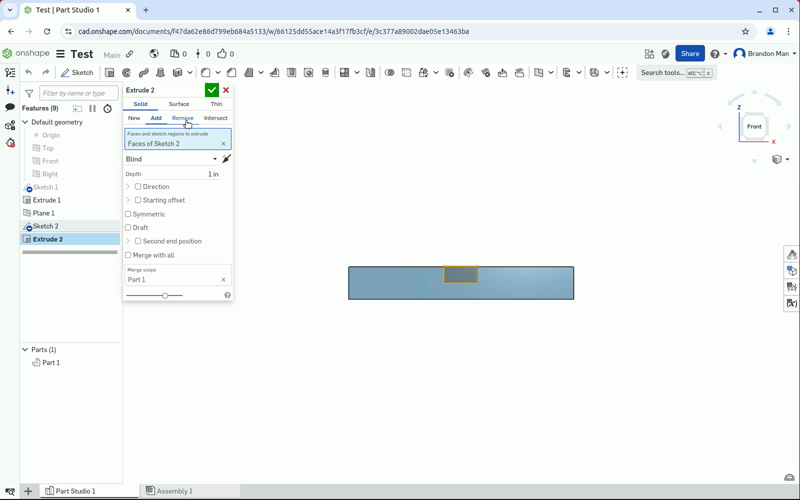
click(186, 120)
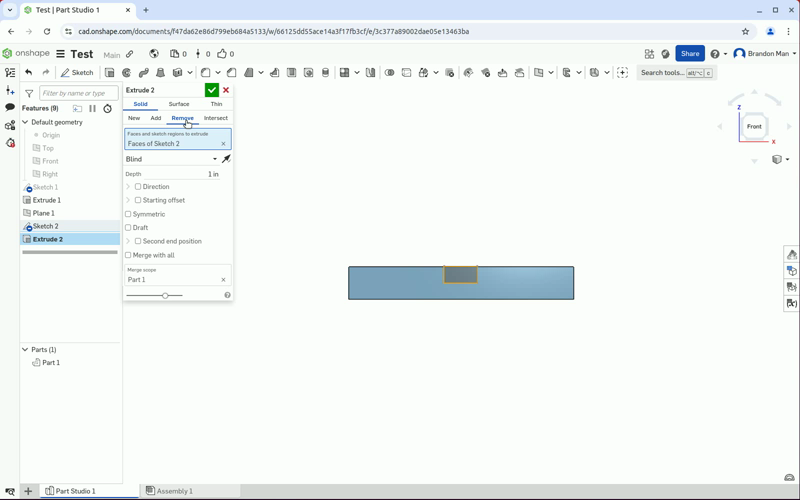
key(tab, 4)
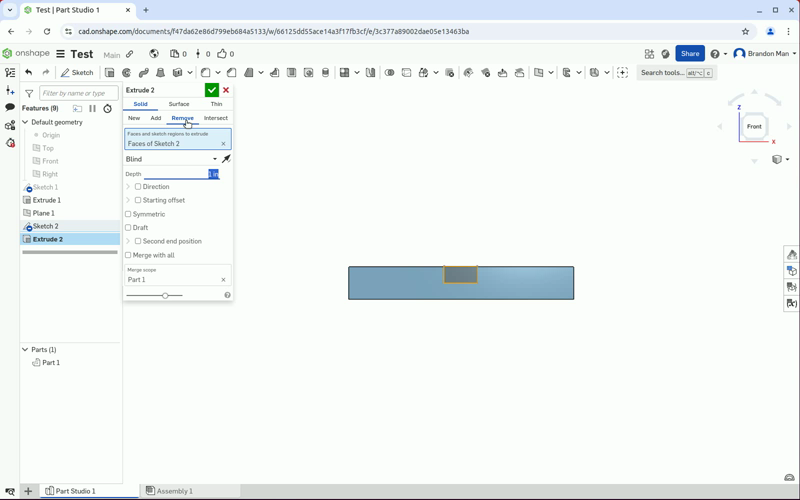
text(6.499)
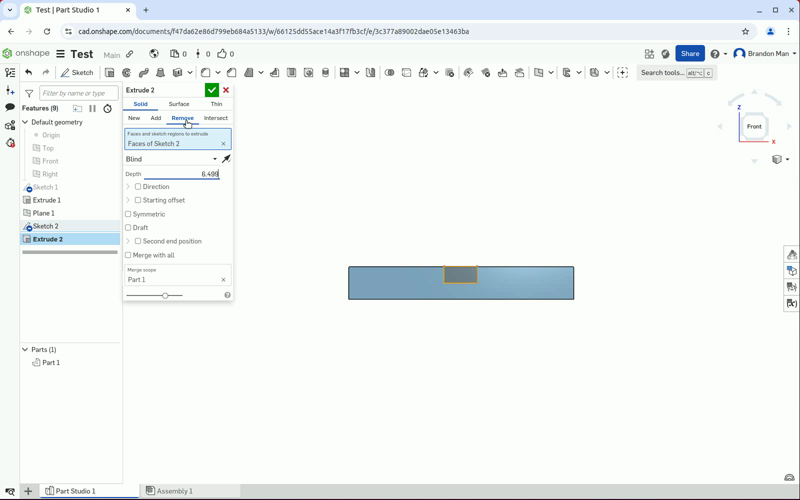
key(tab, 6)
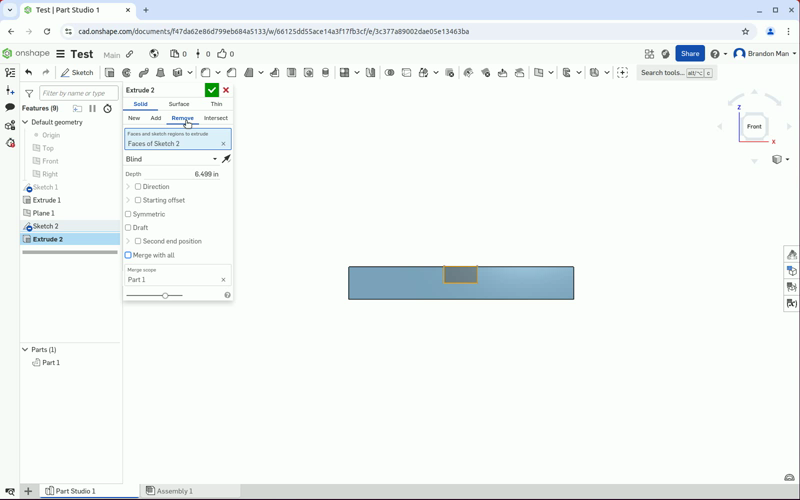
key(space)
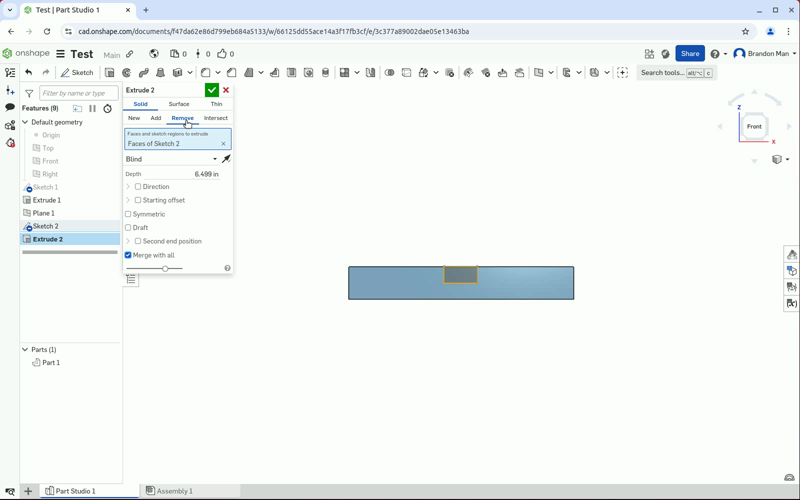
key(enter)
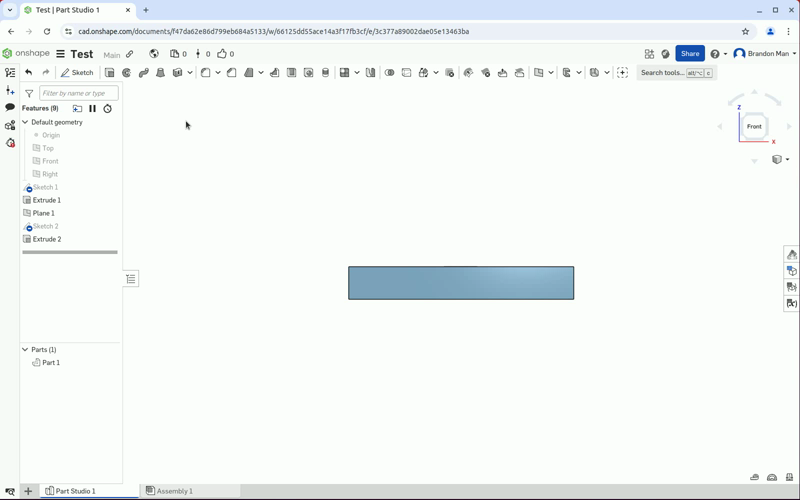
key(shift+h)
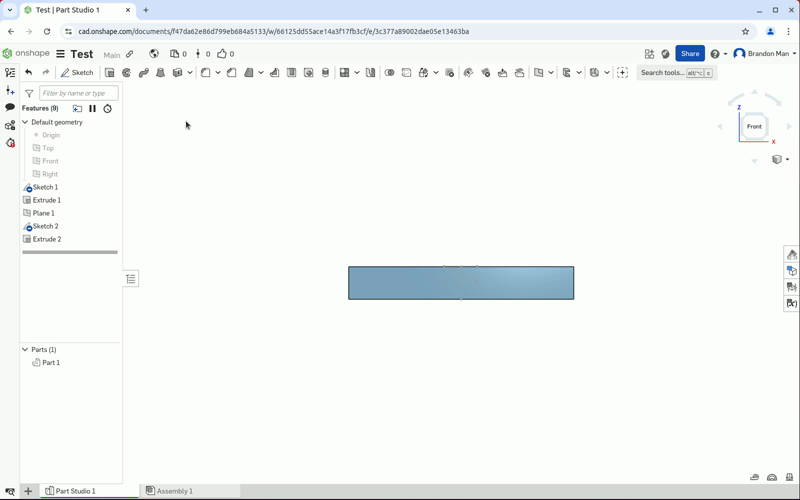
key(shift+h)
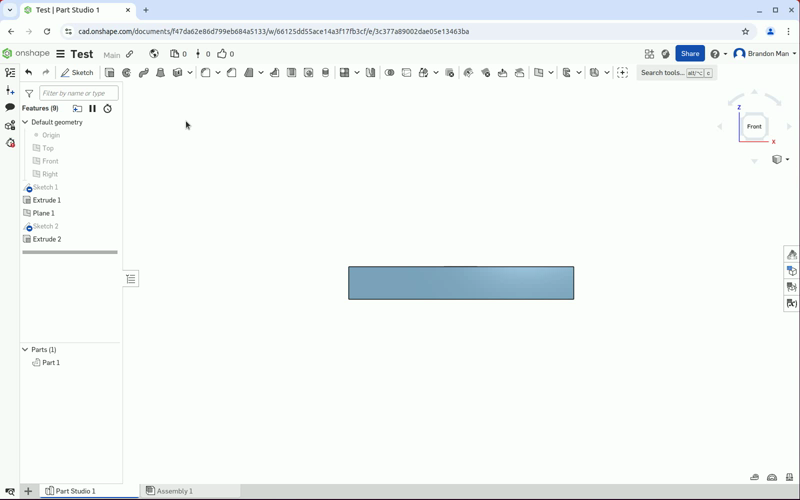
mouse_move(73, 189)
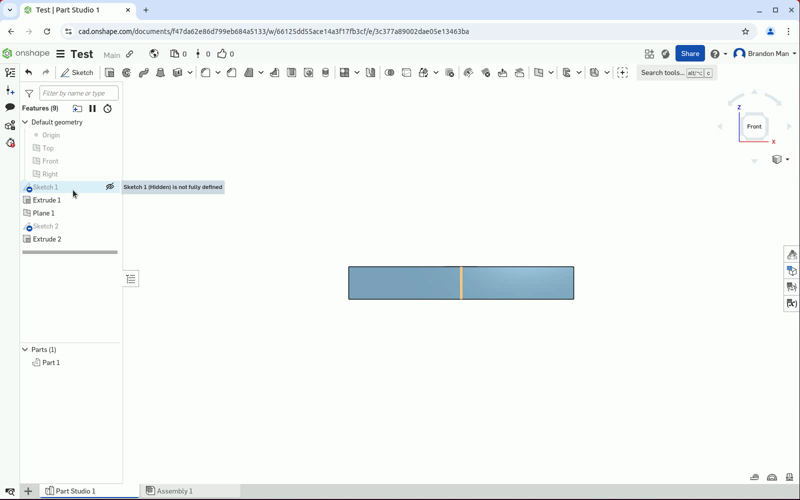
click(73, 189)
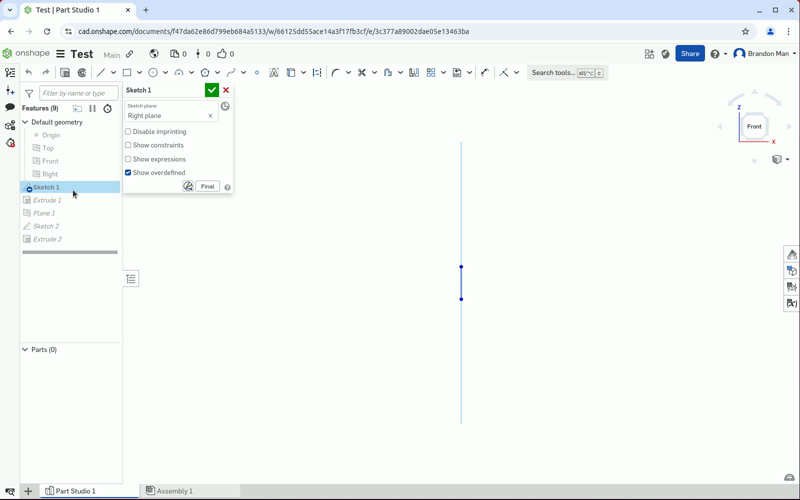
mouse_move(229, 92)
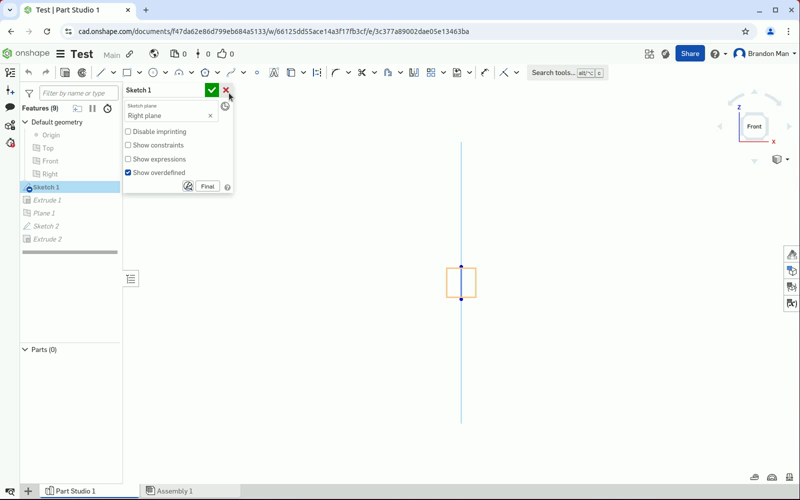
click(229, 92)
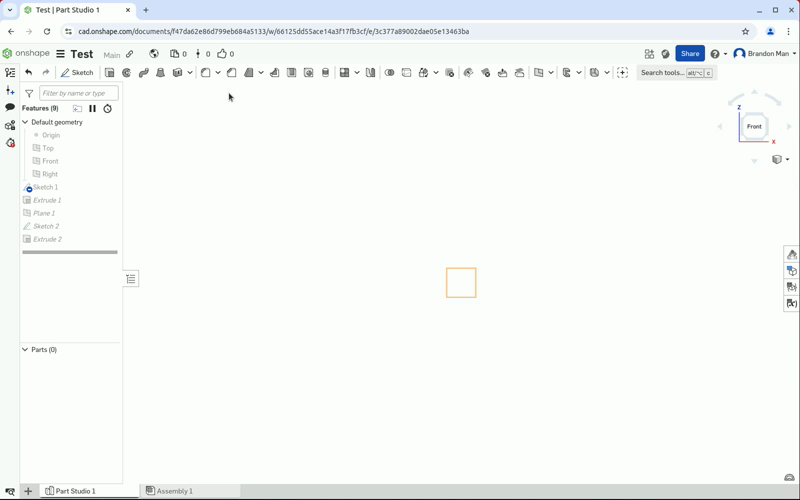
mouse_move(73, 352)
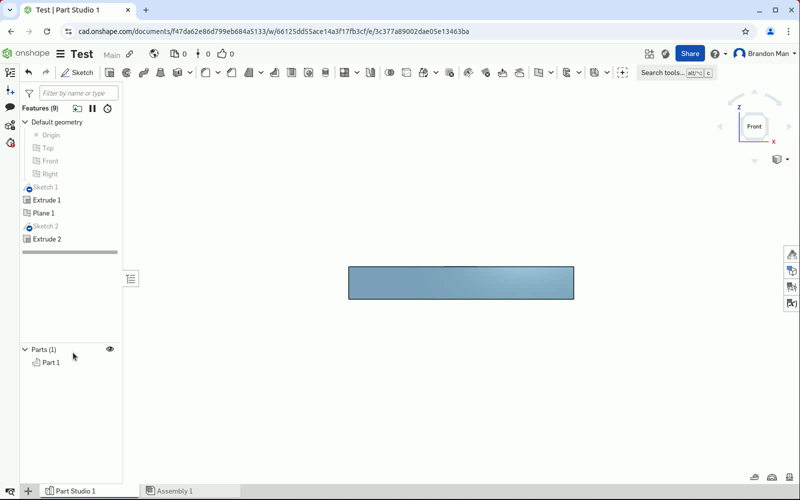
key(y)
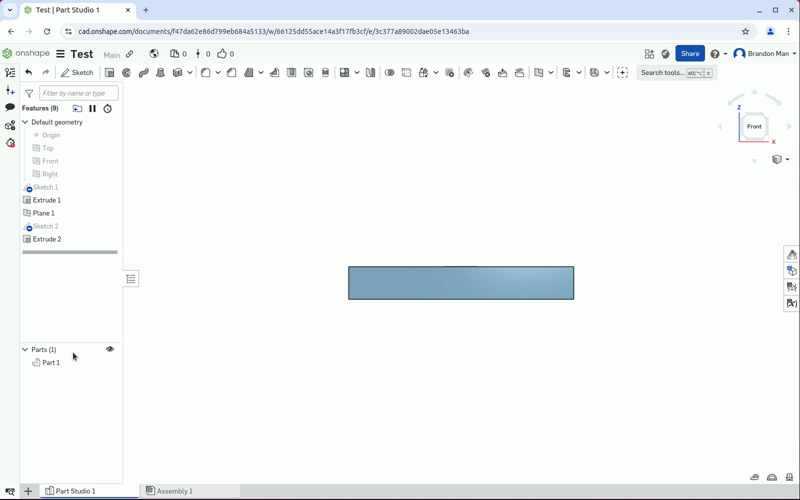
key(shift+p)
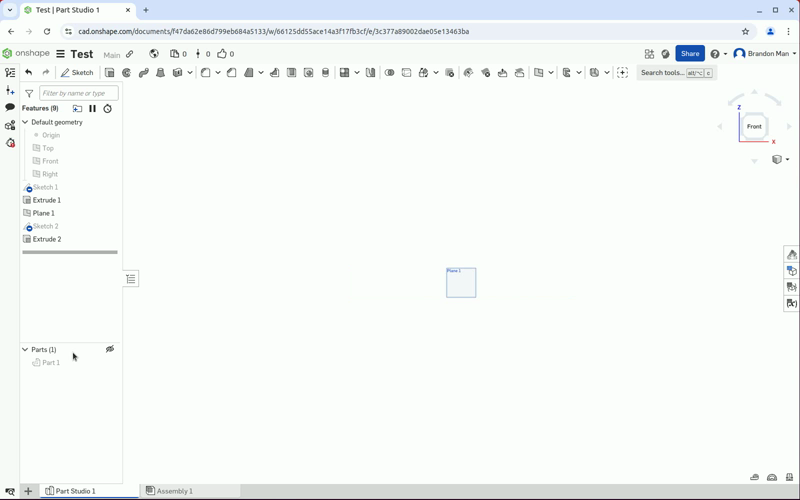
key(space)
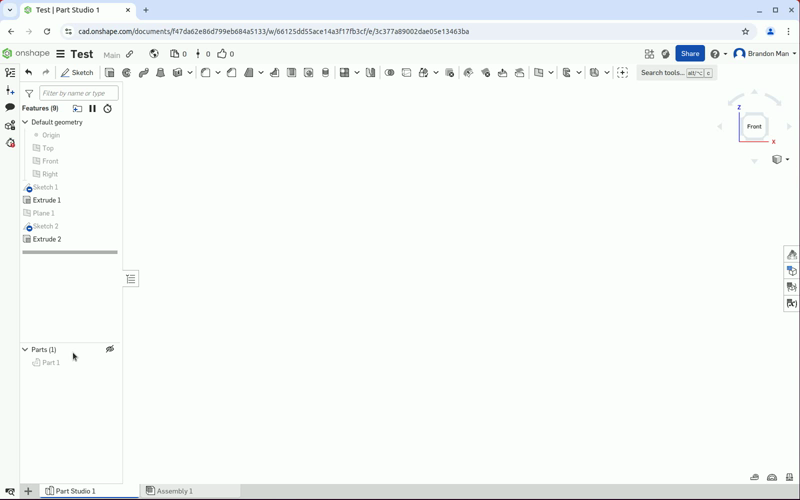
key_down(shift)
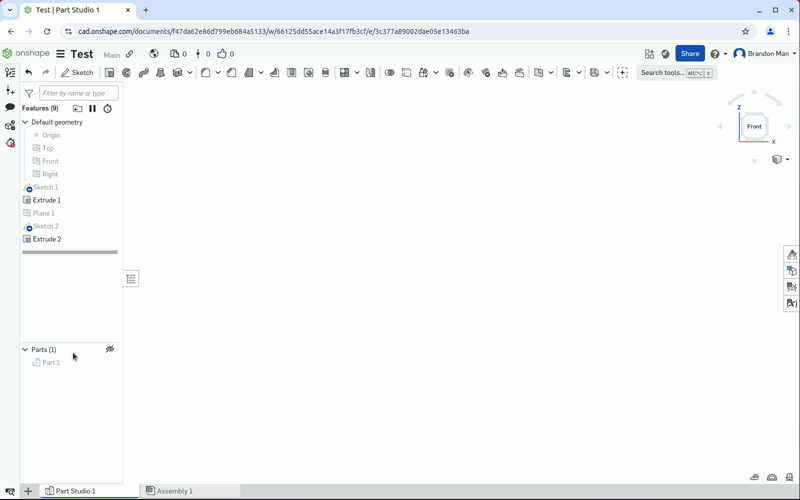
key(down)
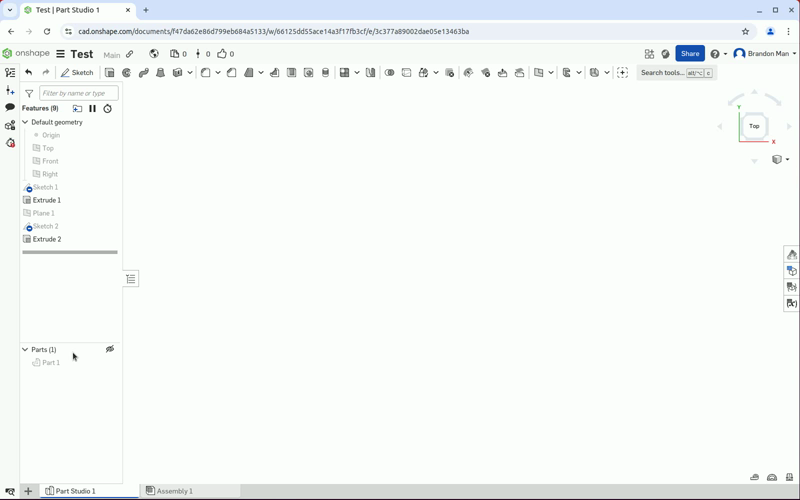
key_up(shift)
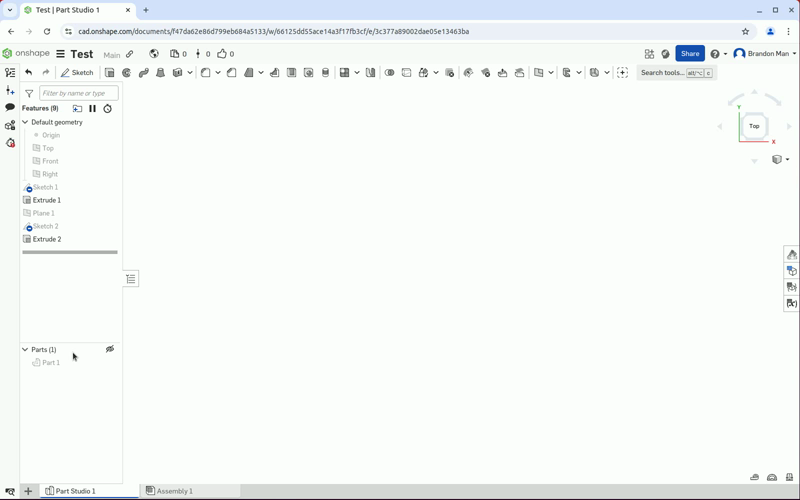
mouse_move(73, 352)
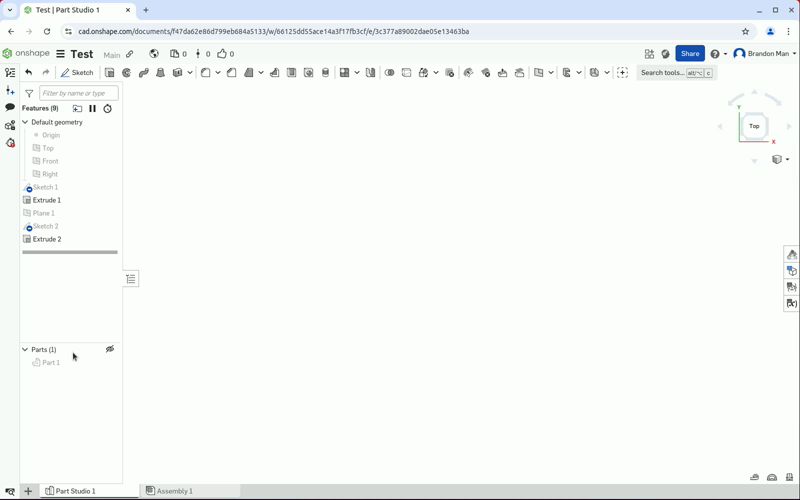
key(shift+y)
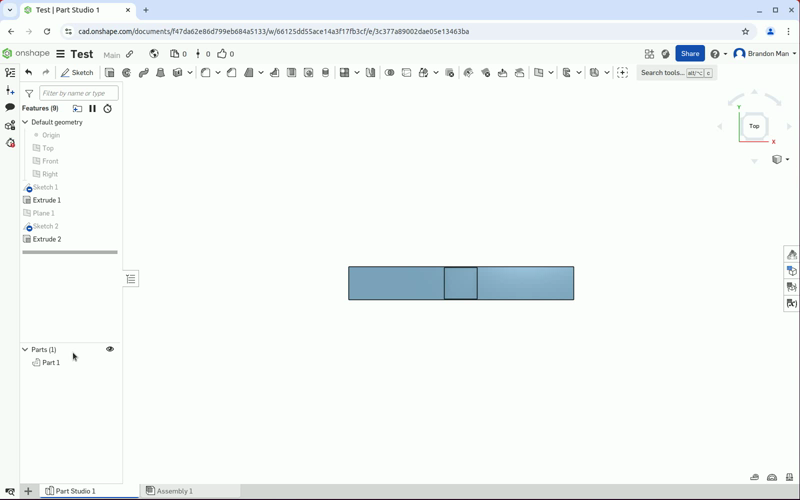
mouse_move(541, 75)
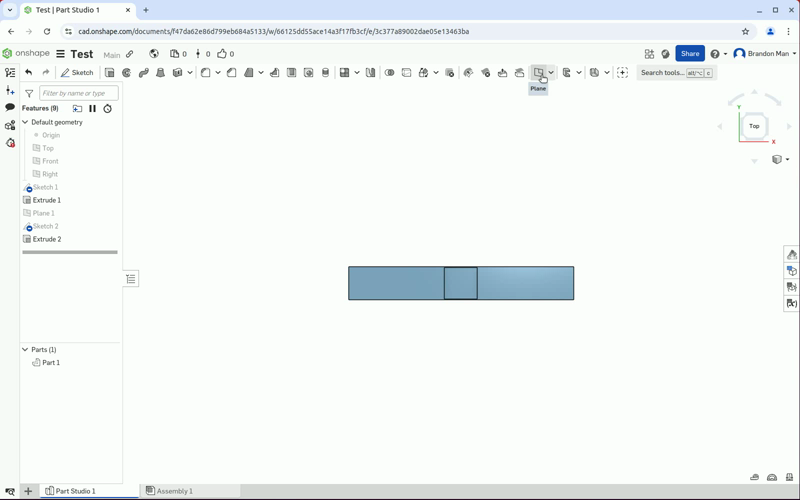
click(541, 75)
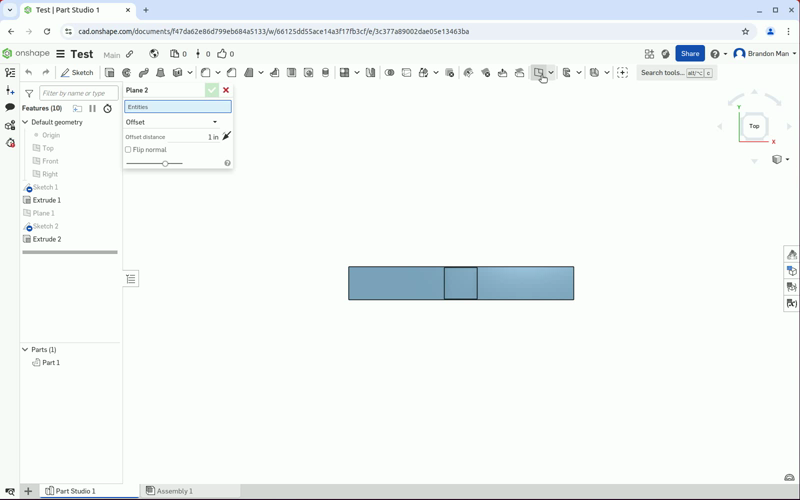
mouse_move(73, 150)
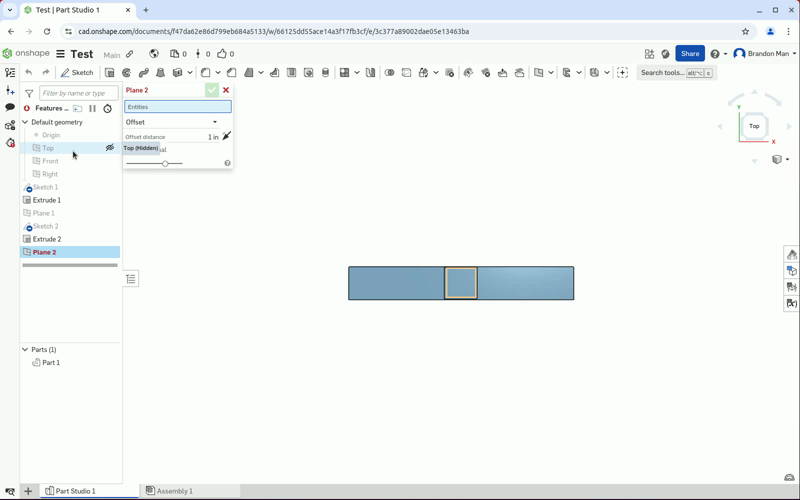
click(73, 150)
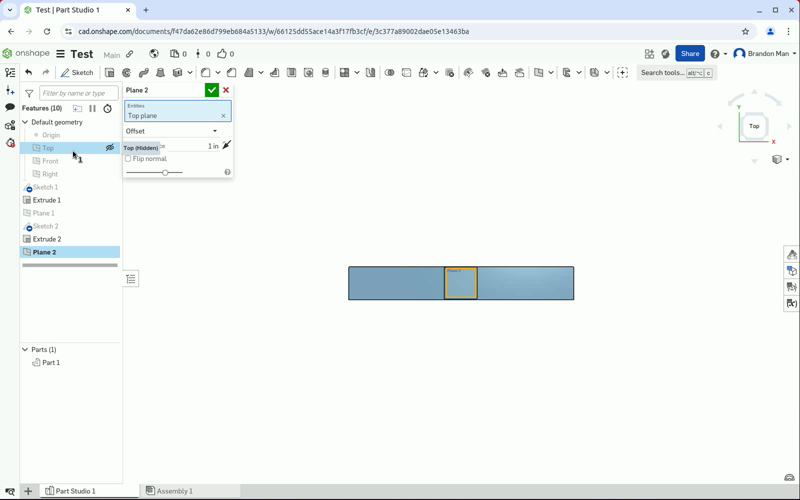
key(tab, 2)
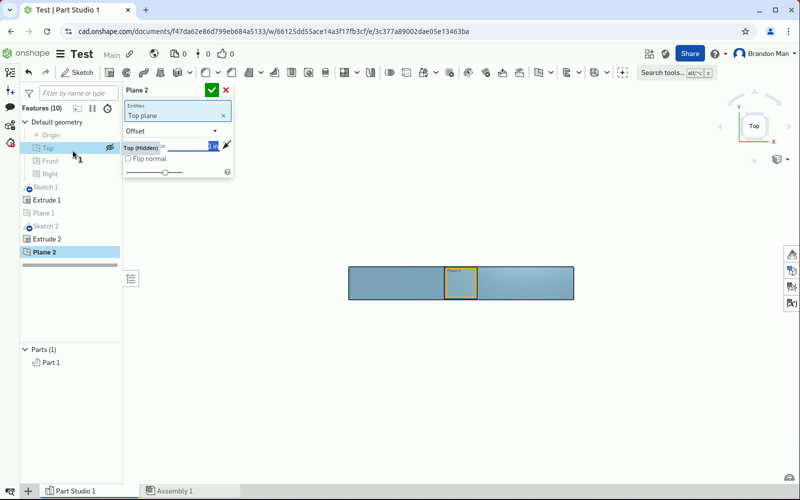
text(3.358)
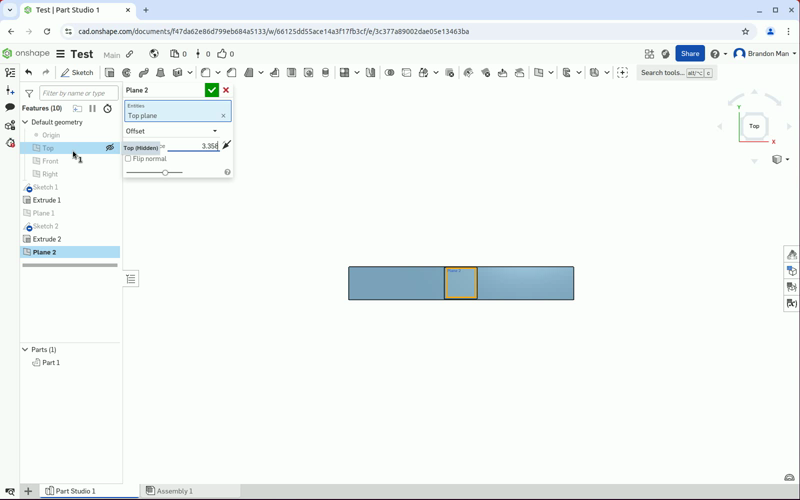
key(enter, 2)
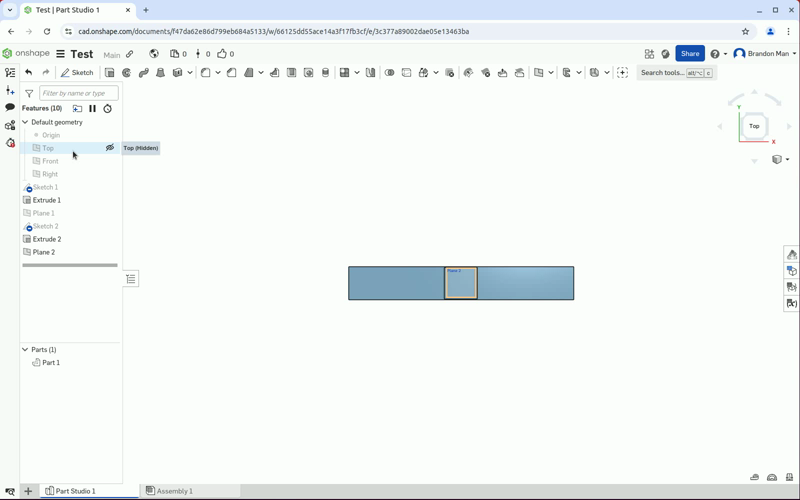
key(shift+s)
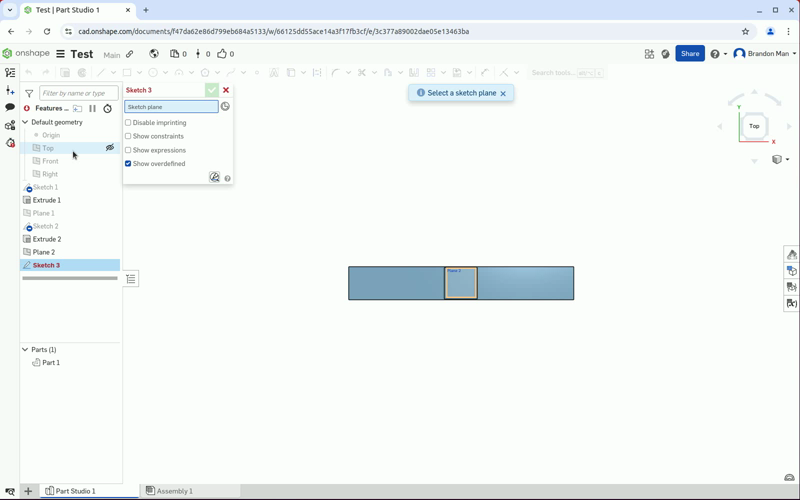
mouse_move(73, 254)
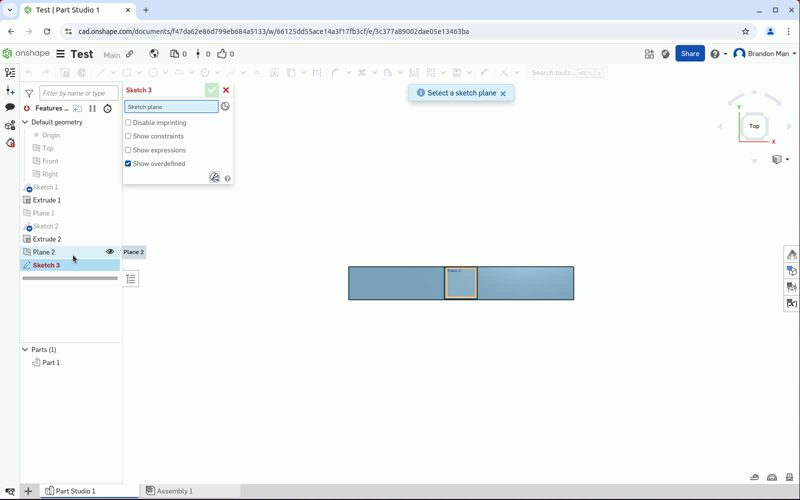
click(73, 254)
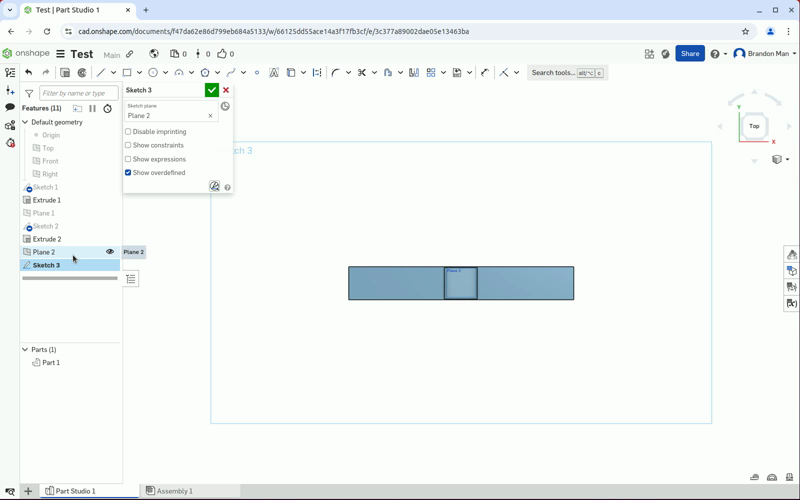
mouse_move(73, 352)
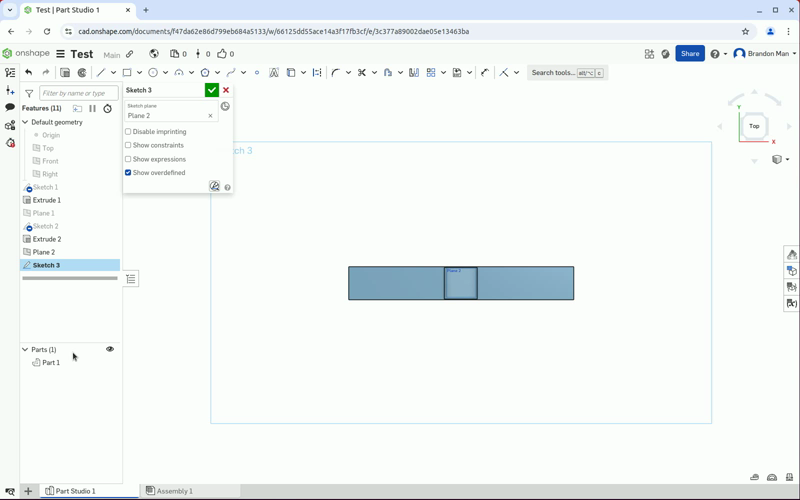
key(y)
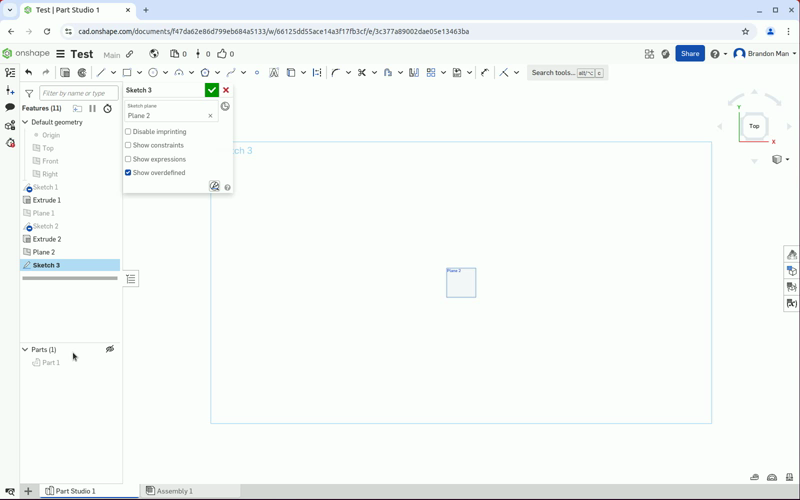
key(l)
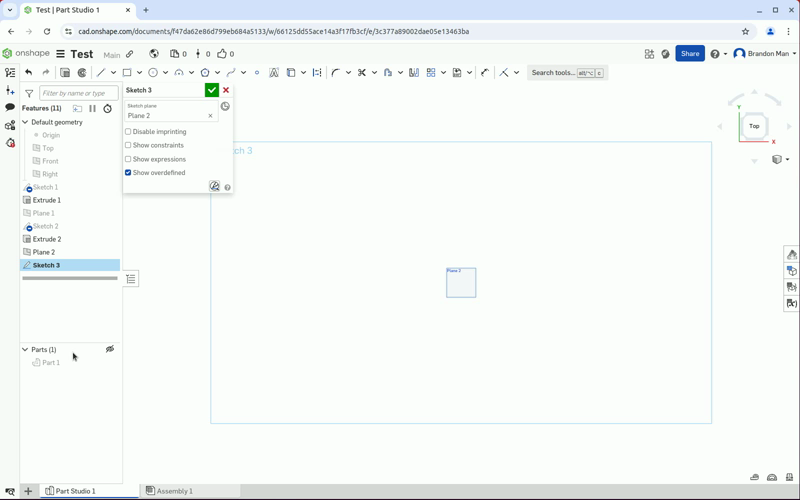
key_down(shift)
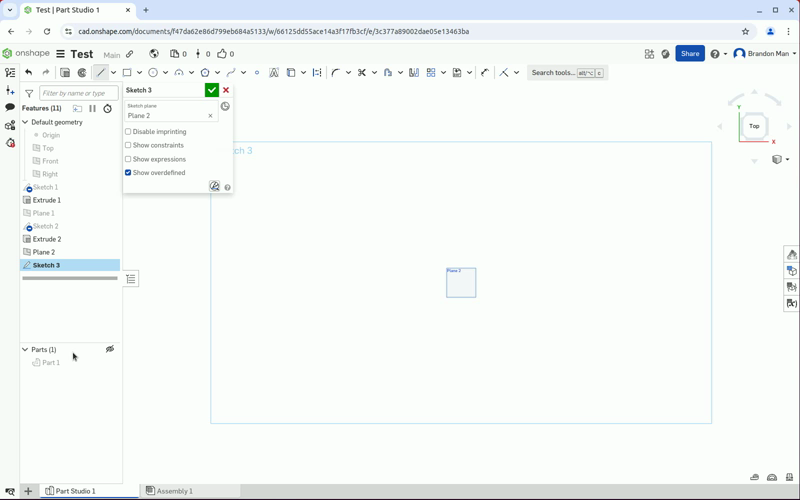
mouse_move(379, 282)
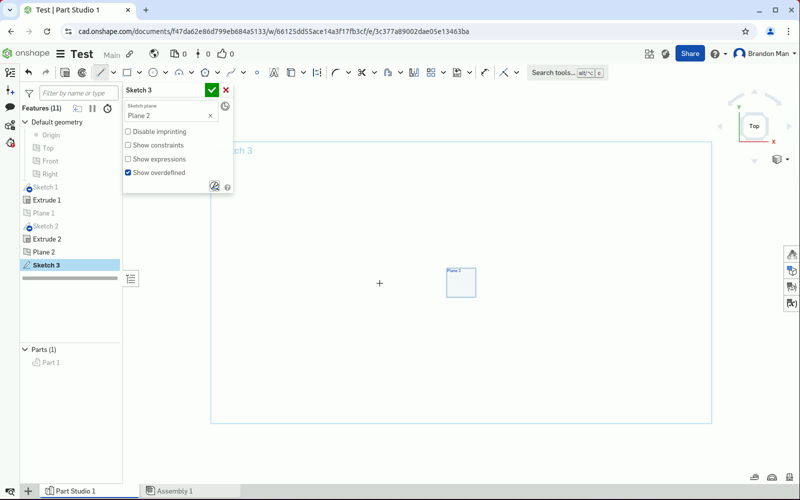
click(379, 282)
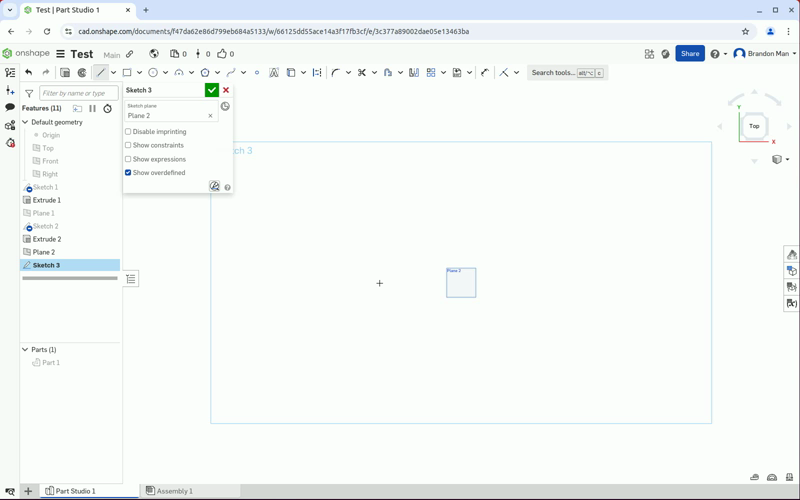
key_up(shift)
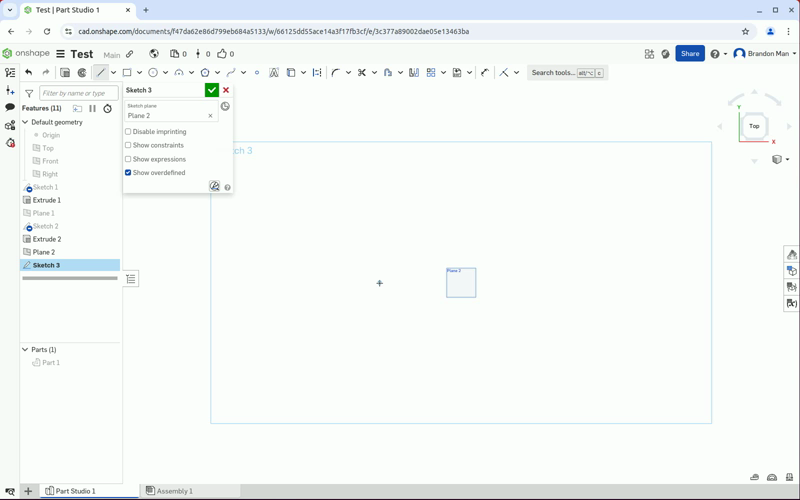
key_down(shift)
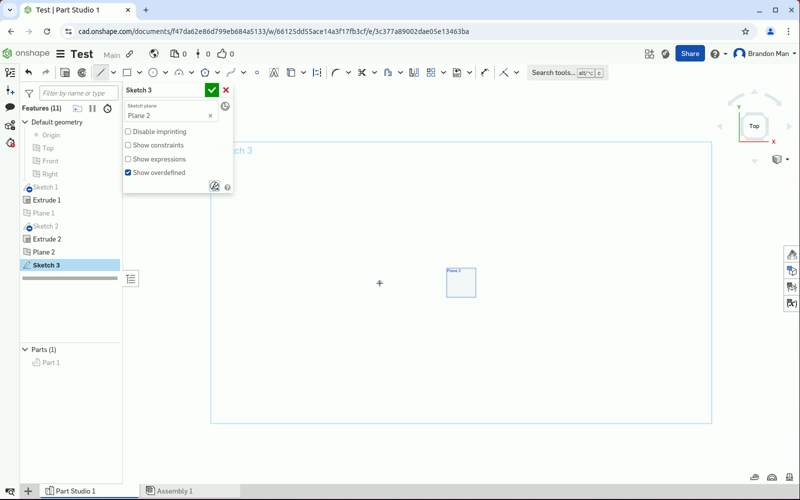
mouse_move(444, 282)
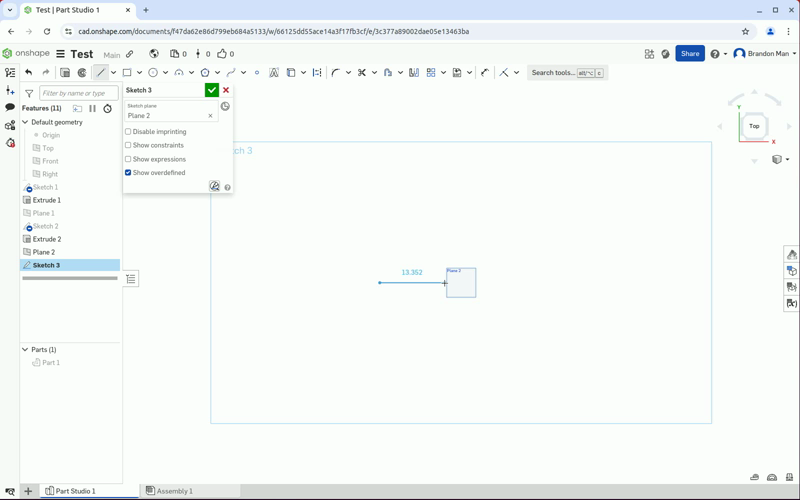
click(444, 282)
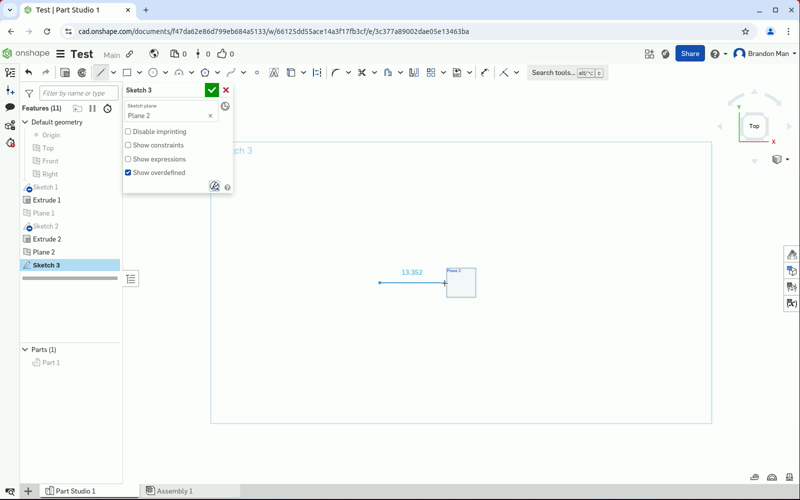
key_up(shift)
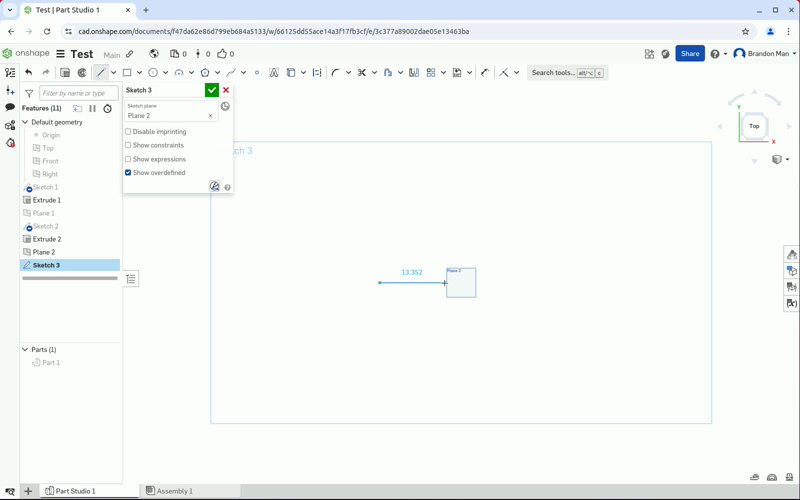
key_down(shift)
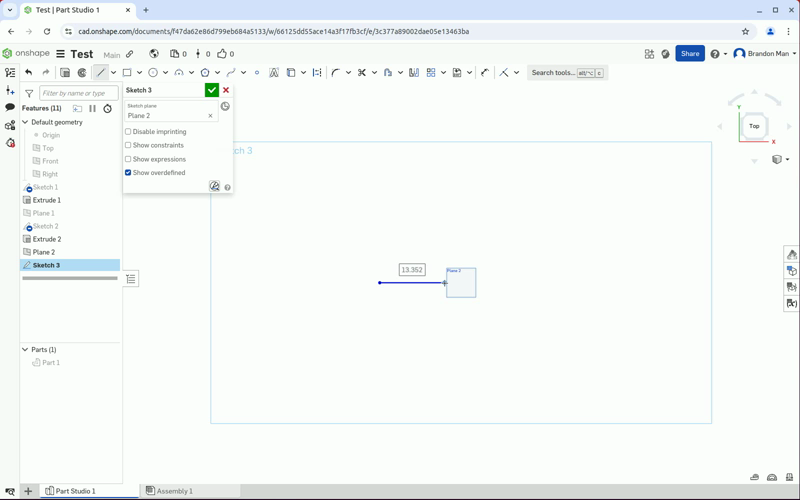
mouse_move(474, 282)
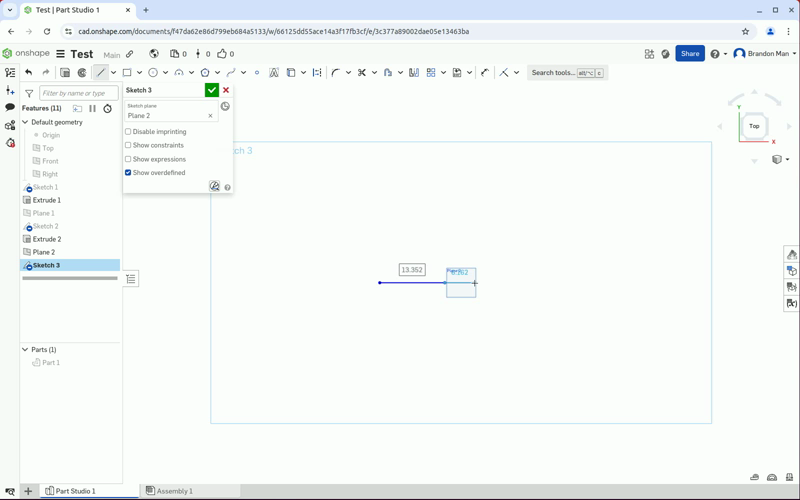
mouse_move(444, 266)
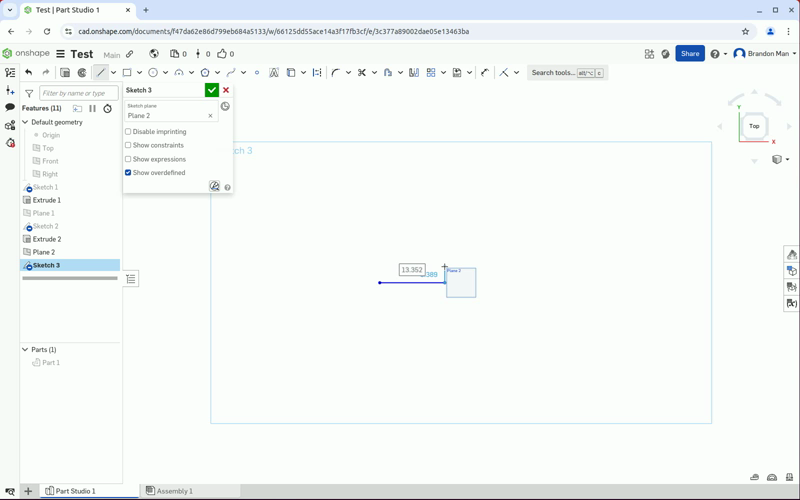
click(444, 266)
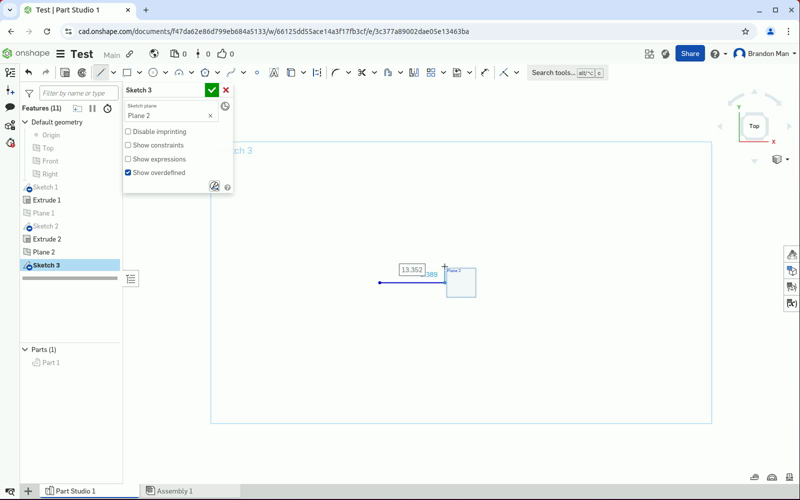
key_up(shift)
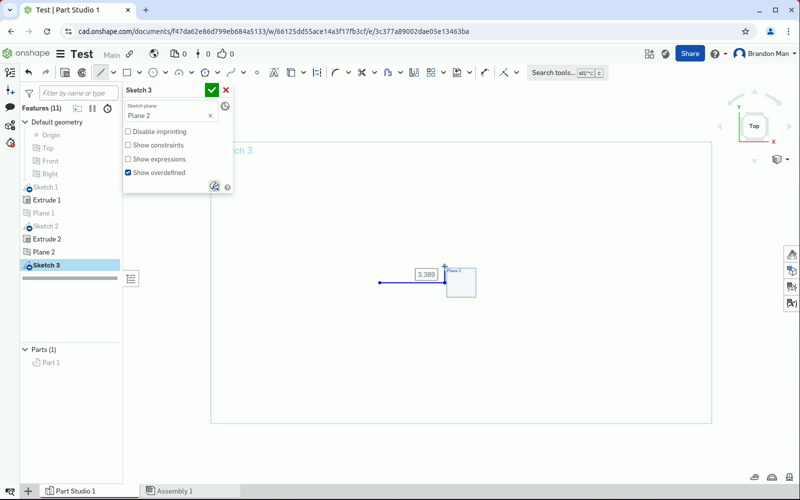
key_down(shift)
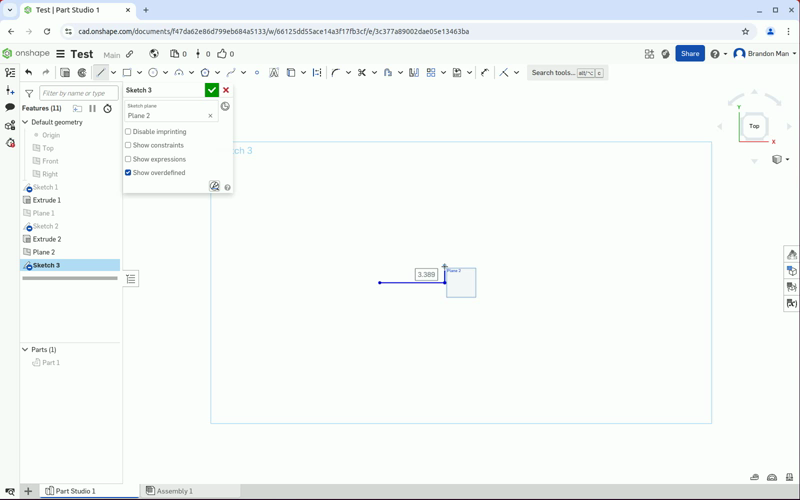
mouse_move(379, 266)
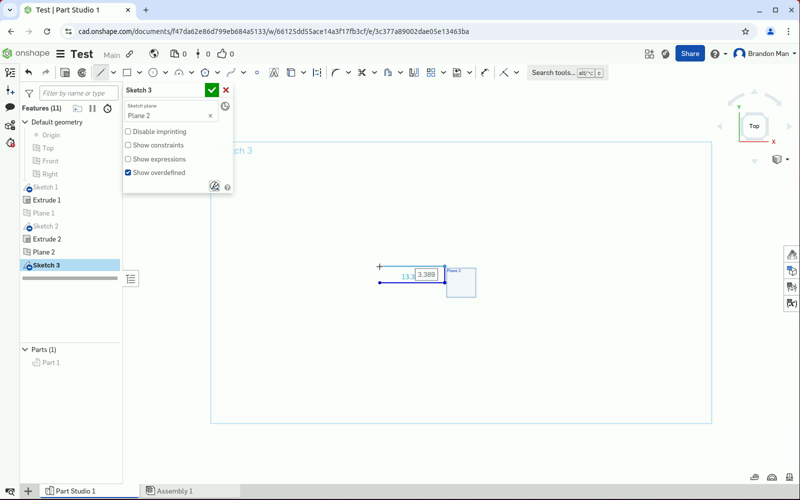
click(379, 266)
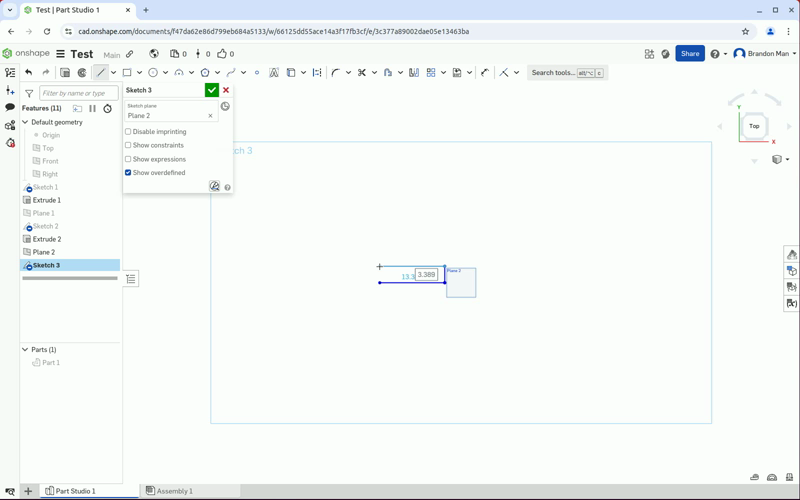
key_up(shift)
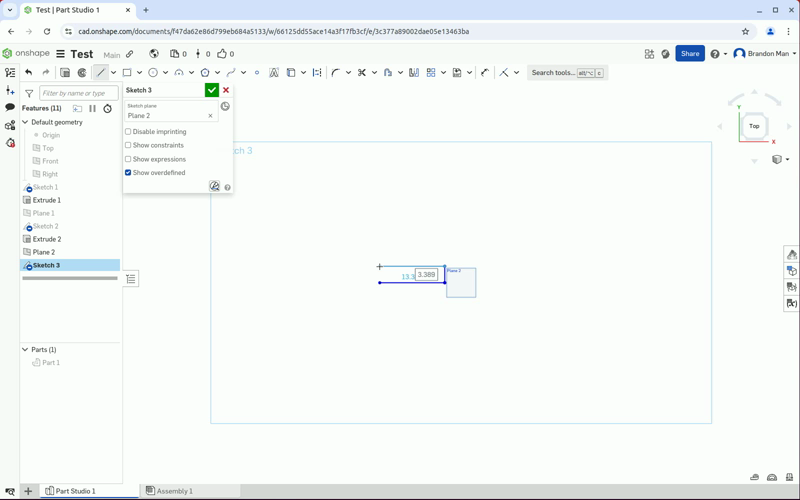
mouse_move(409, 266)
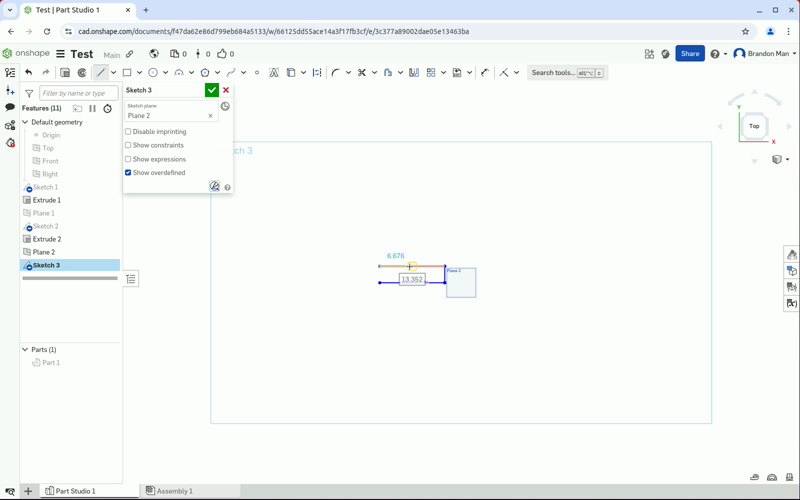
key_down(shift)
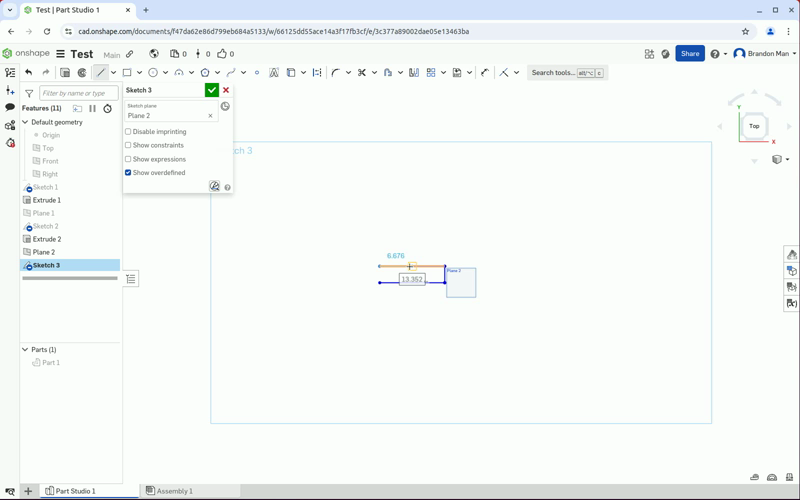
mouse_move(379, 282)
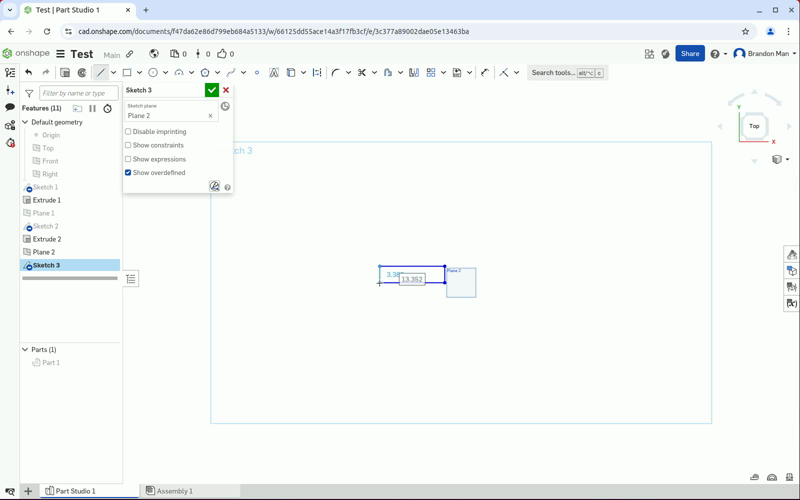
key_up(shift)
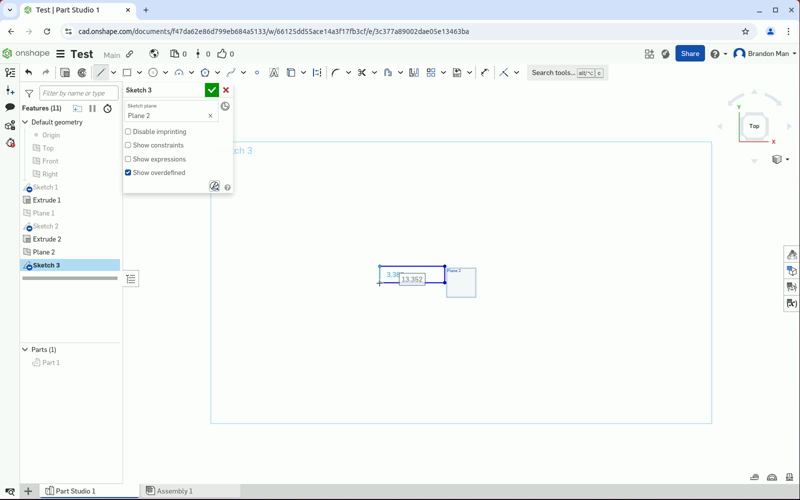
click(379, 282)
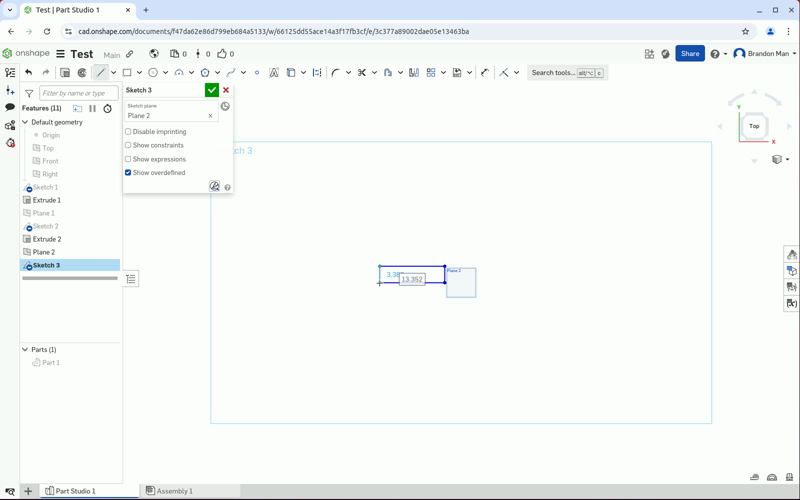
key(esc)
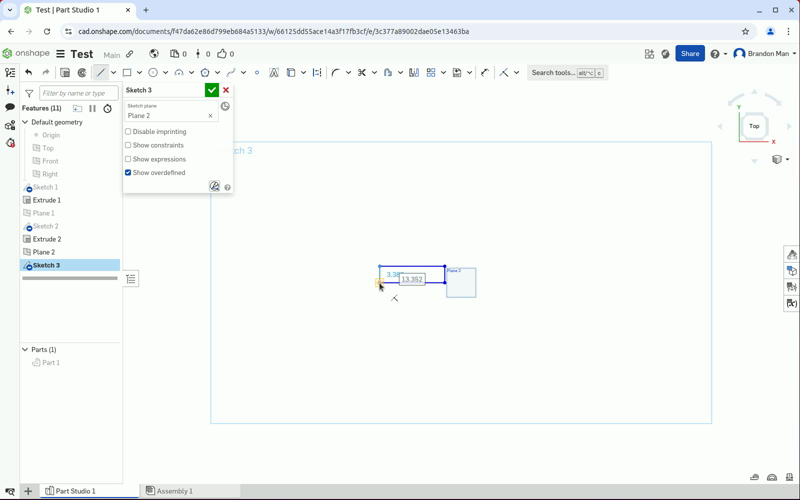
mouse_move(394, 272)
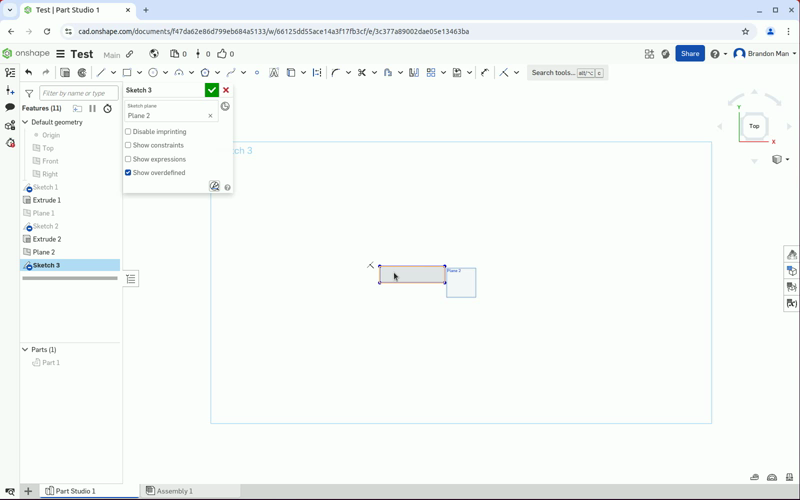
scroll(6)
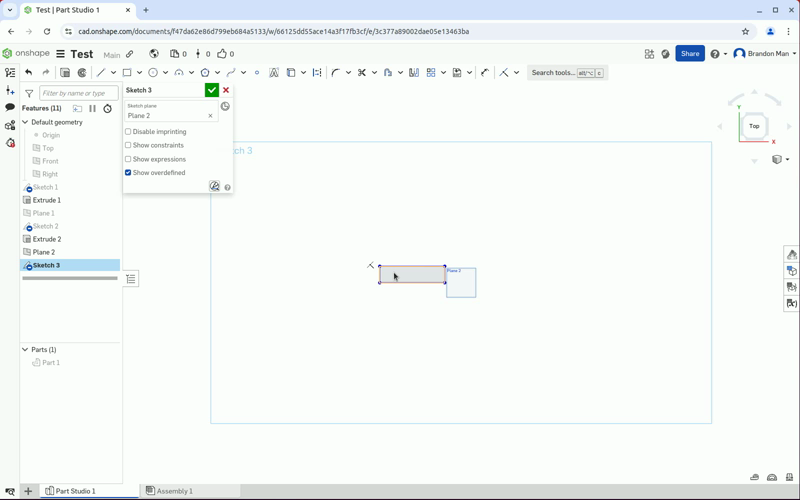
scroll(6)
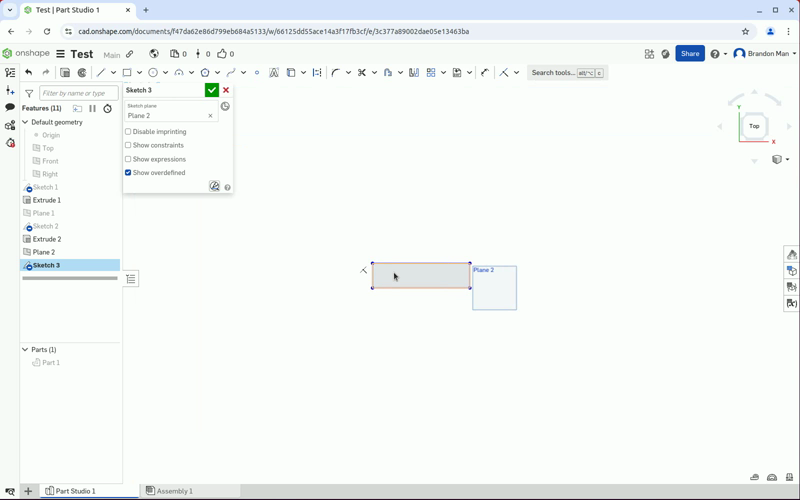
scroll(6)
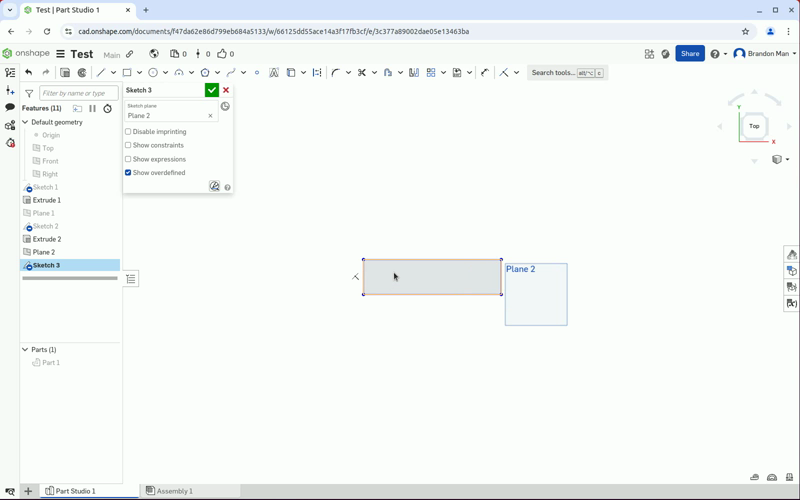
scroll(6)
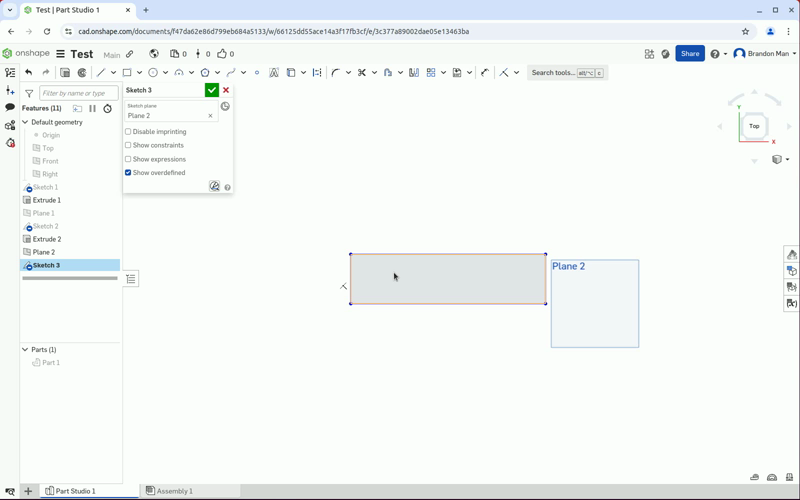
scroll(6)
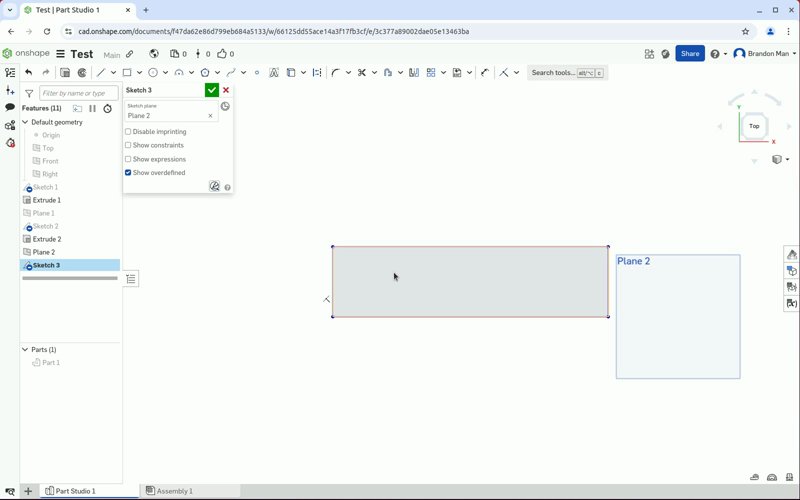
scroll(6)
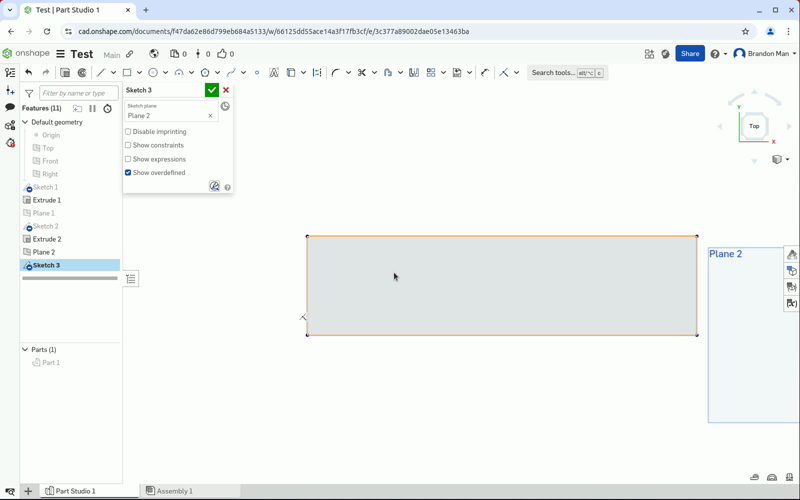
scroll(6)
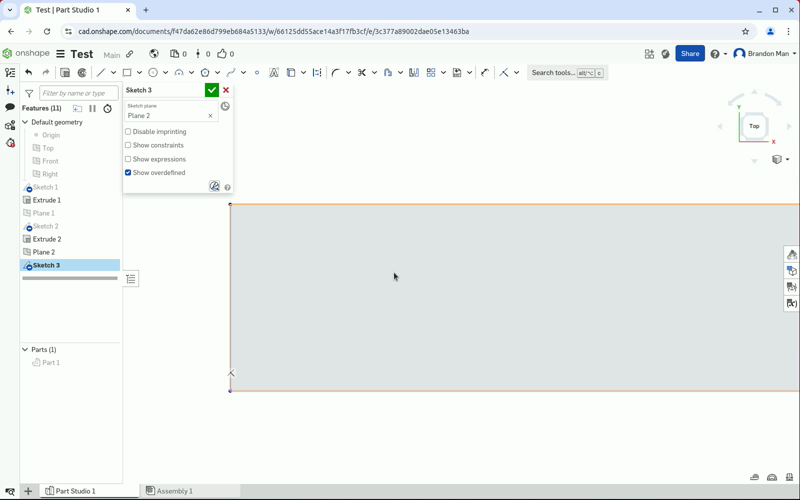
click(394, 272)
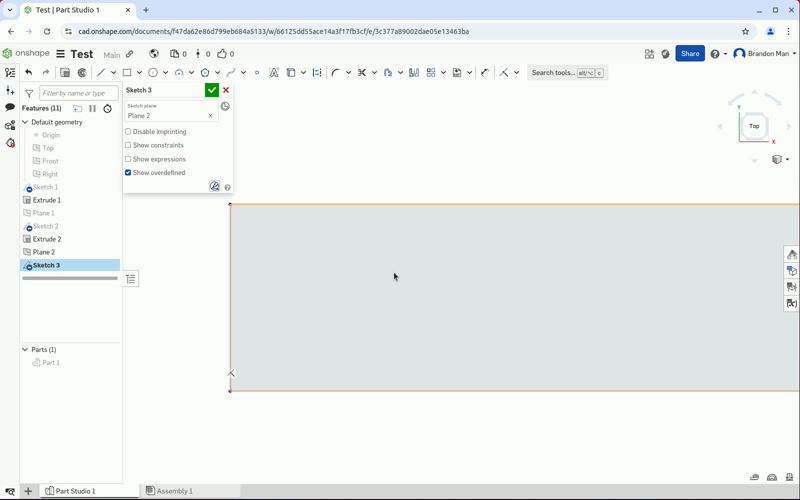
scroll(-6)
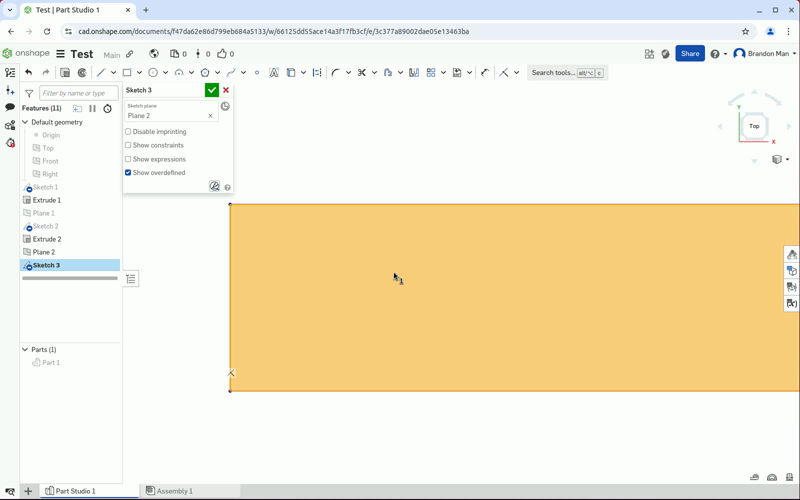
scroll(-6)
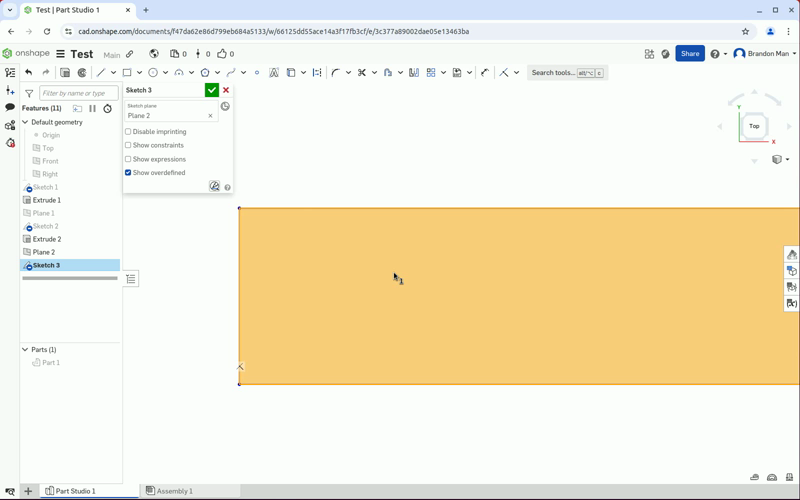
scroll(-6)
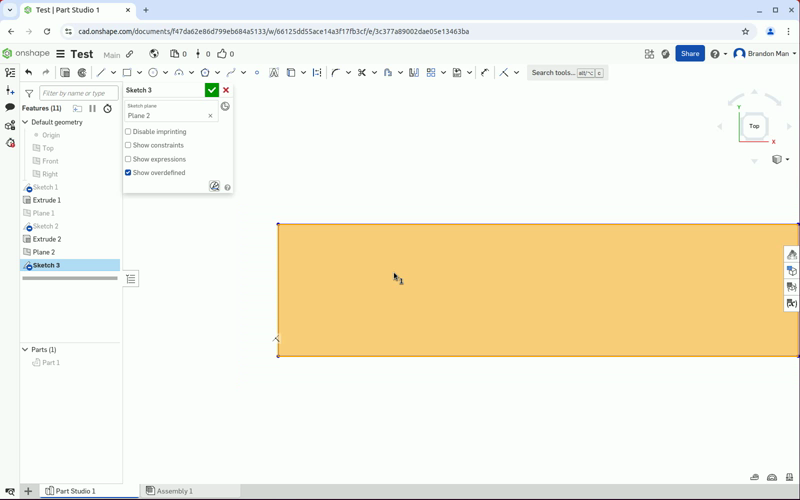
scroll(-6)
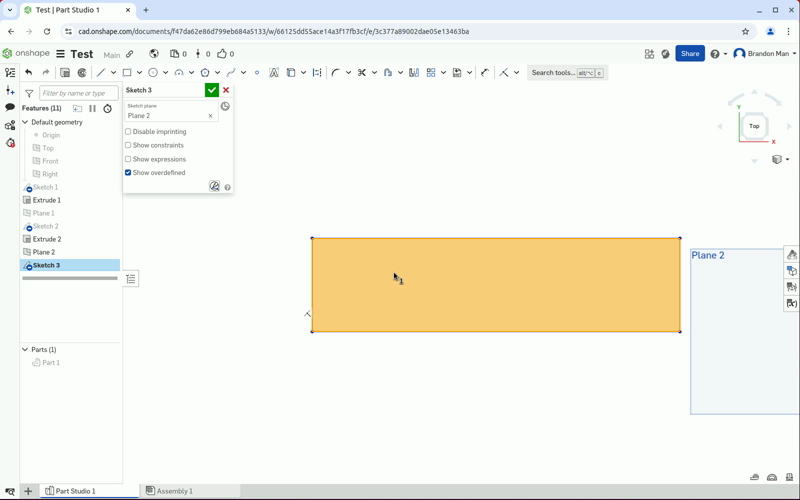
scroll(-6)
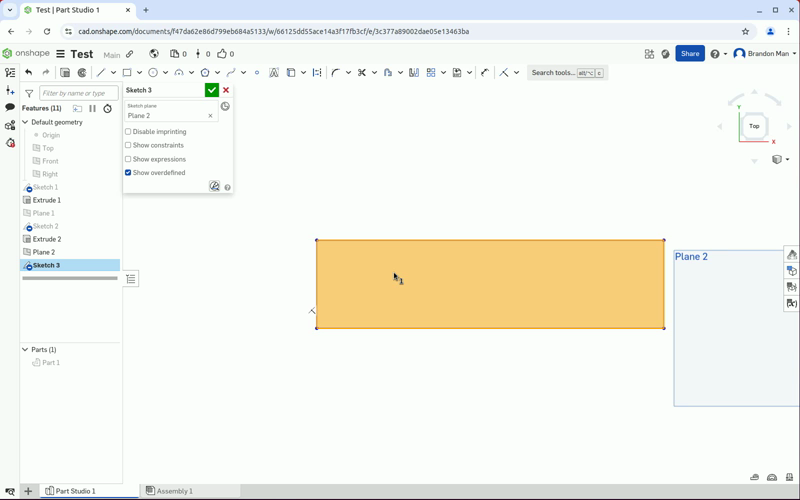
scroll(-6)
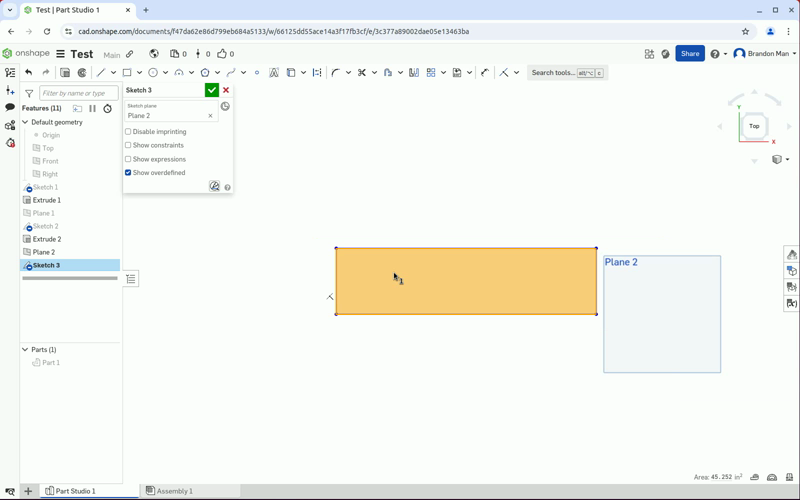
scroll(-6)
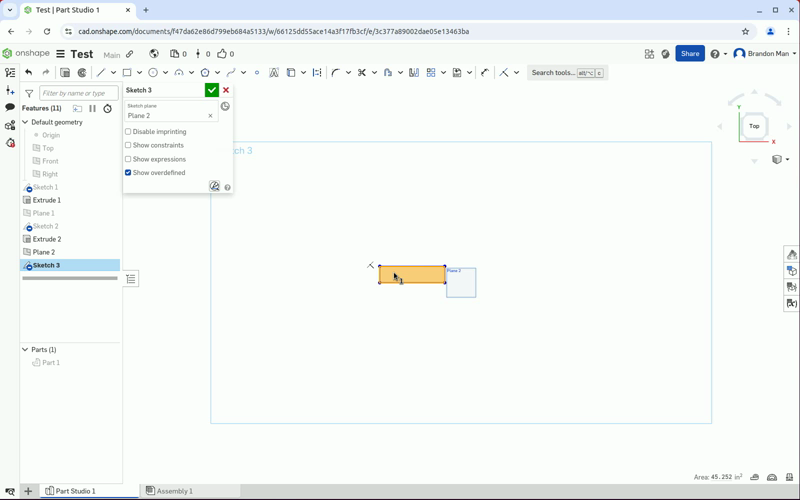
mouse_move(73, 352)
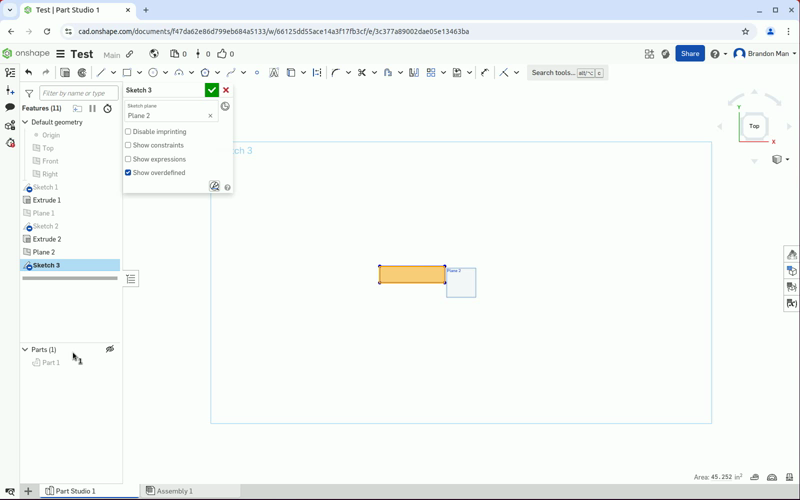
key(shift+y)
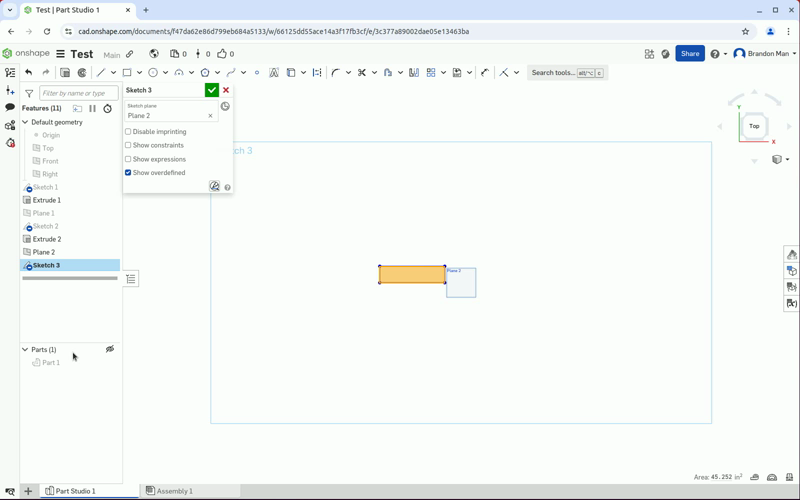
key(shift+e)
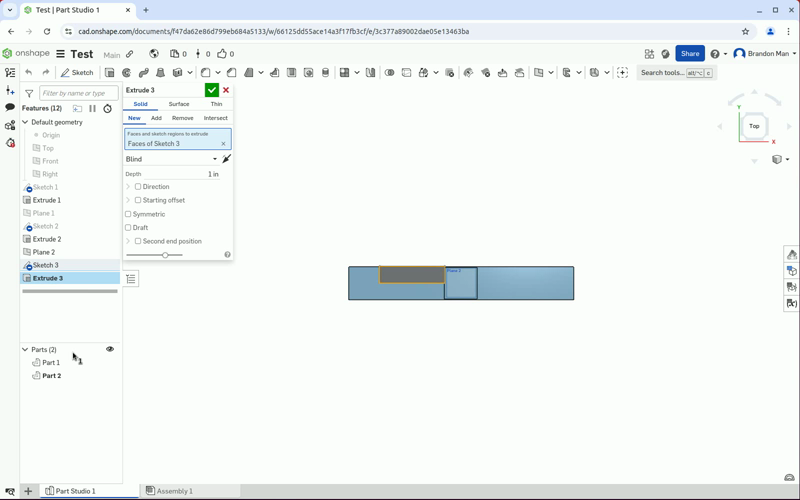
mouse_move(143, 106)
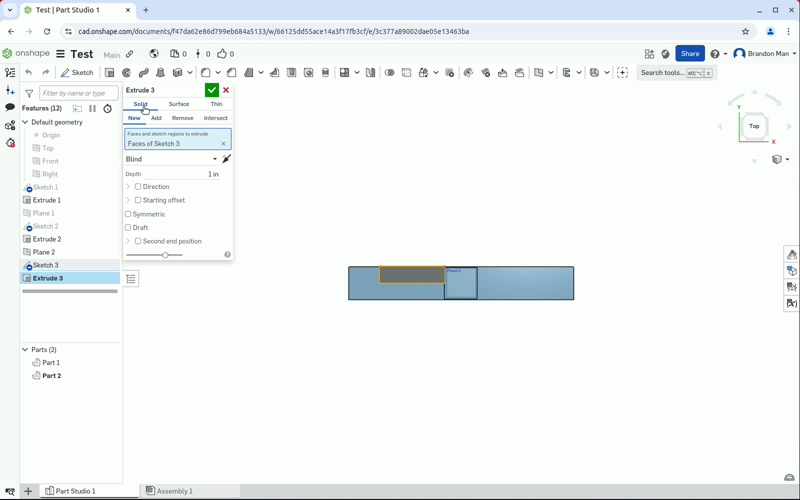
click(143, 106)
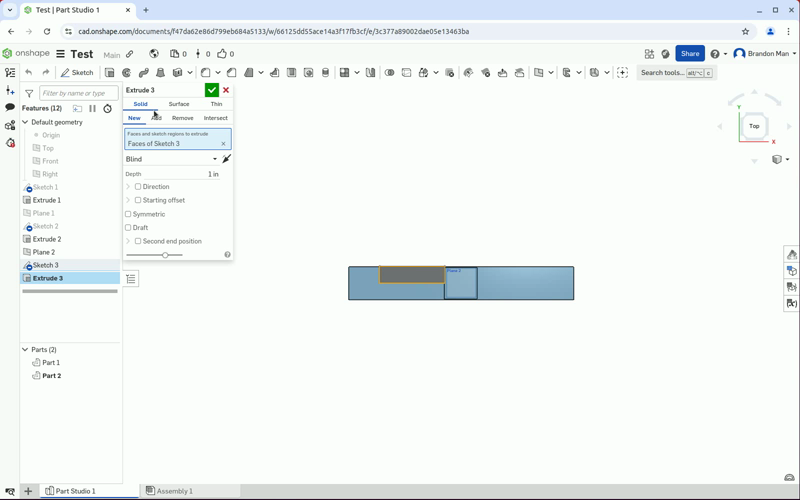
mouse_move(186, 120)
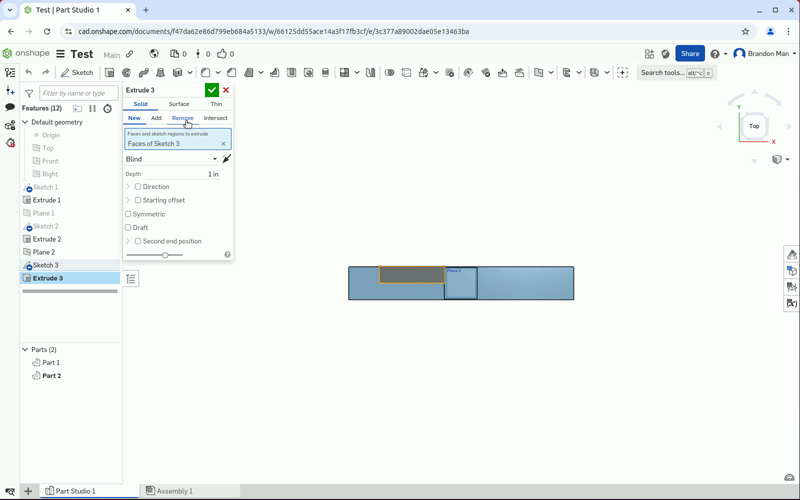
click(186, 120)
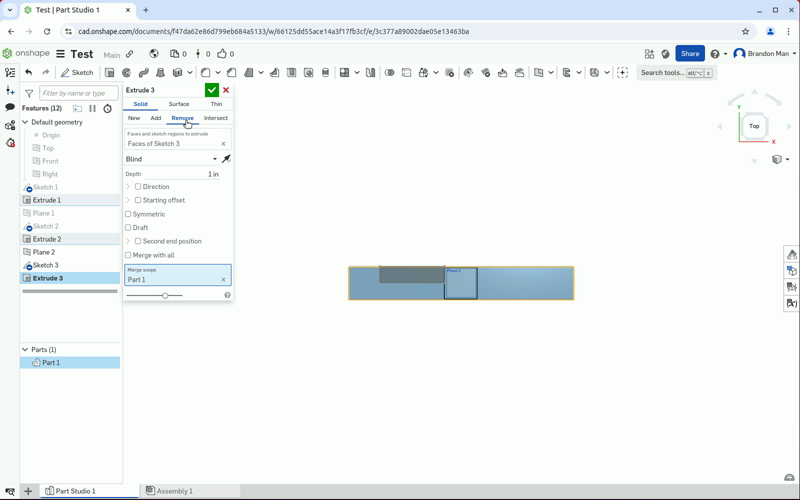
key(tab, 4)
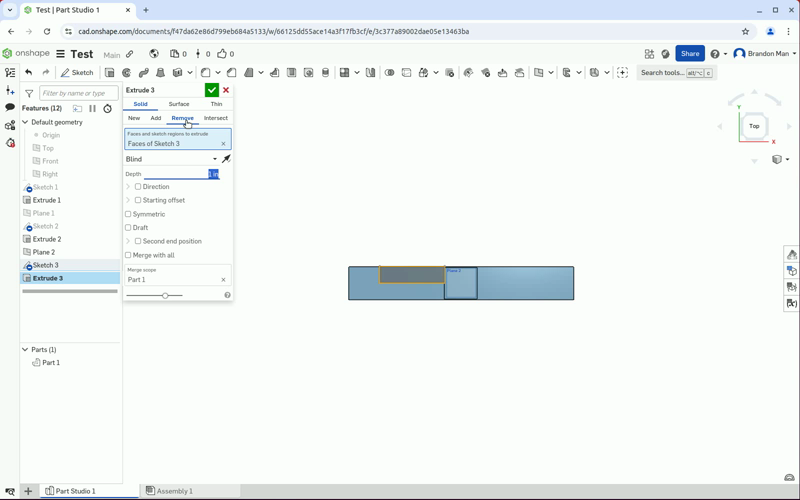
text(6.499)
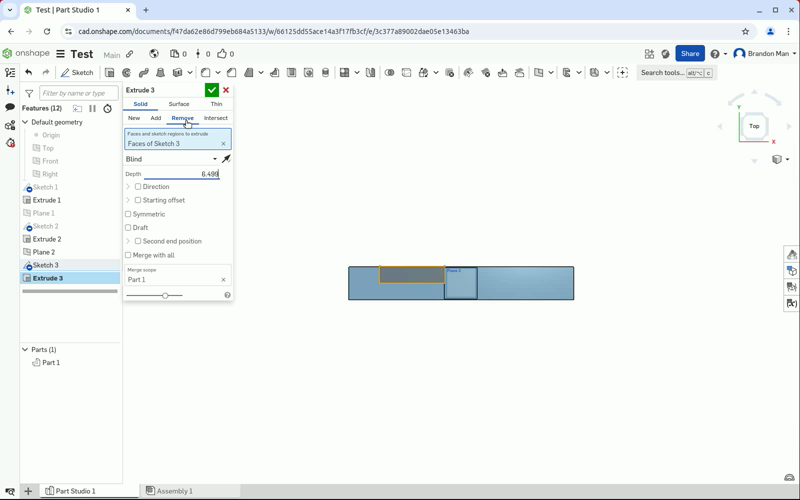
key(tab, 6)
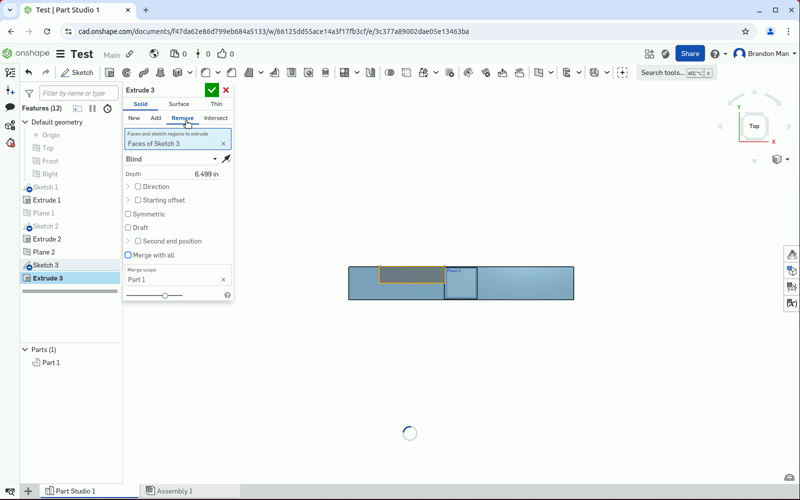
key(space)
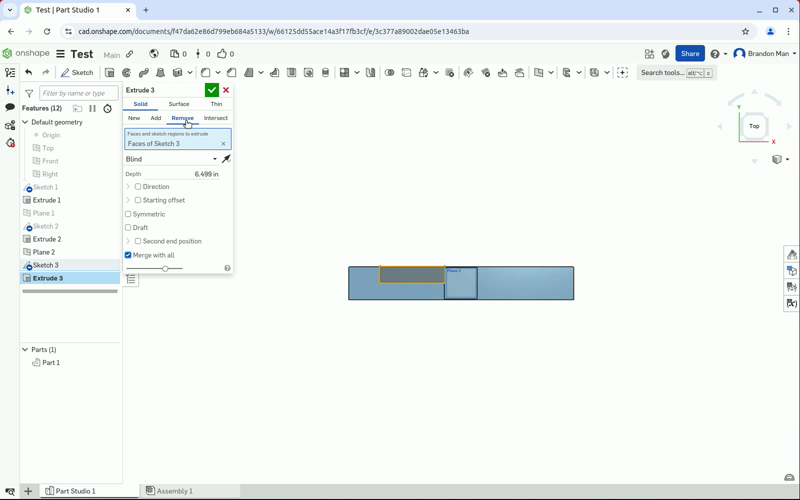
key(enter)
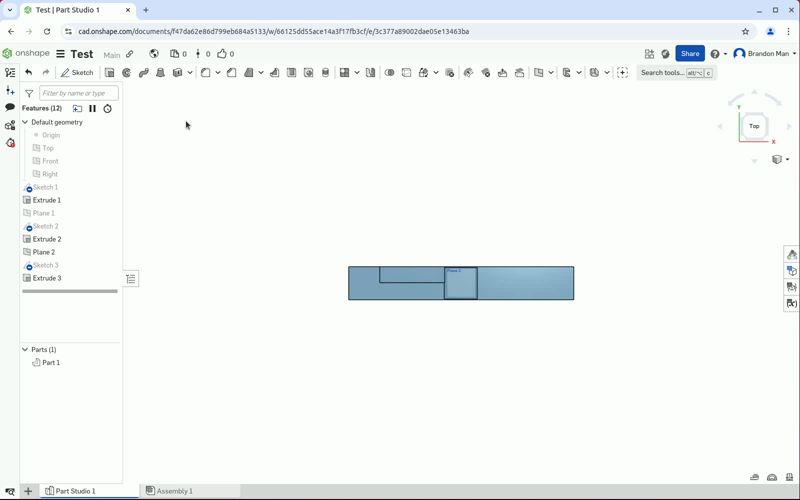
key(shift+h)
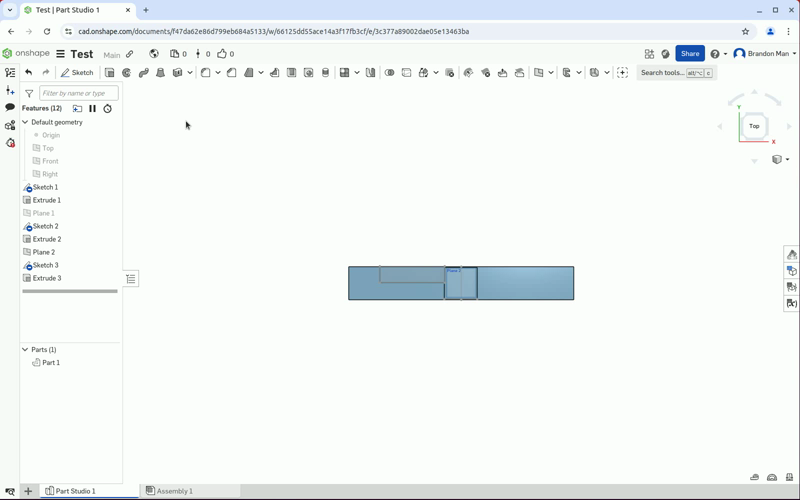
key(shift+h)
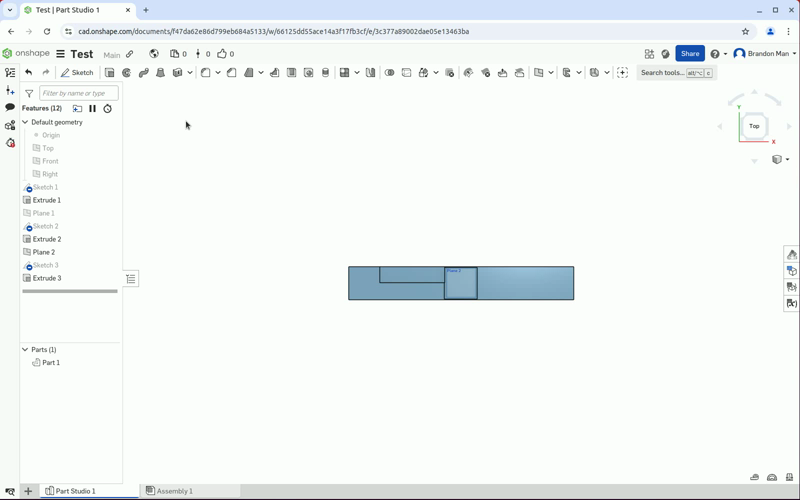
mouse_move(73, 189)
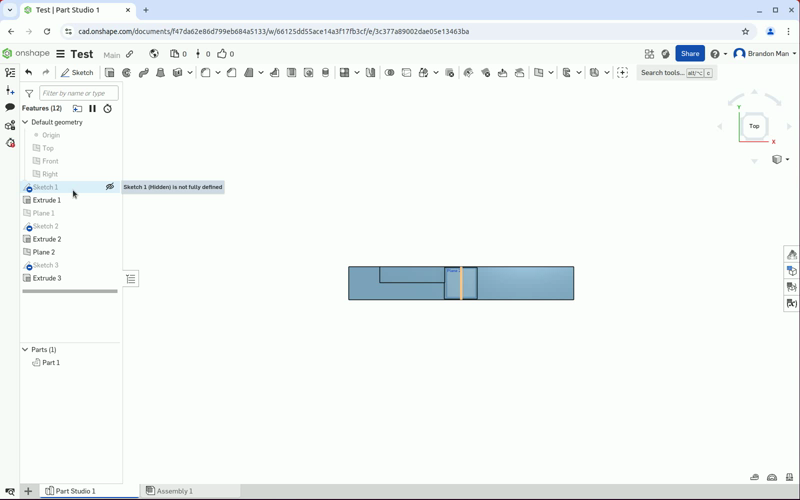
click(73, 189)
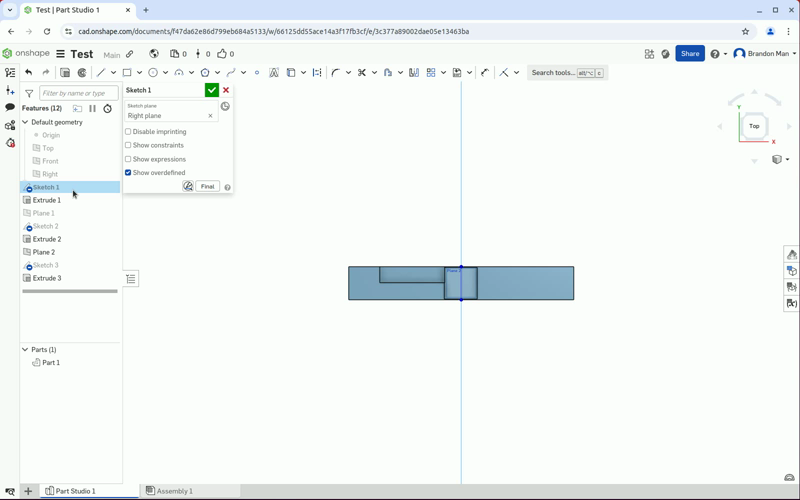
mouse_move(229, 92)
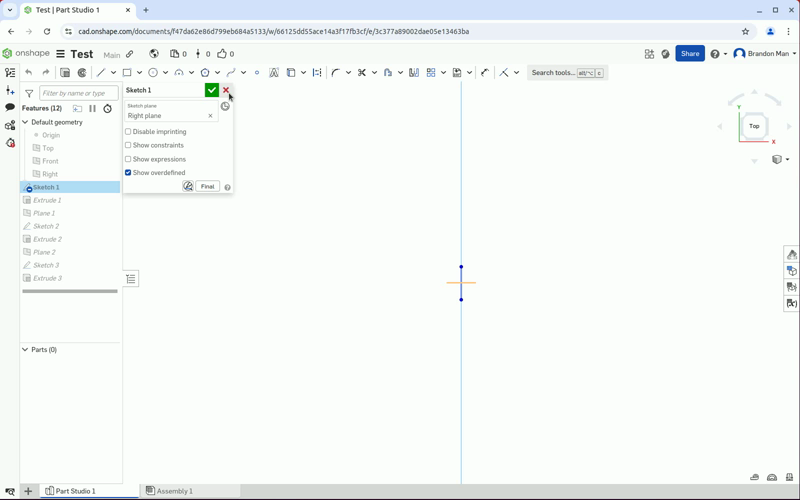
click(229, 92)
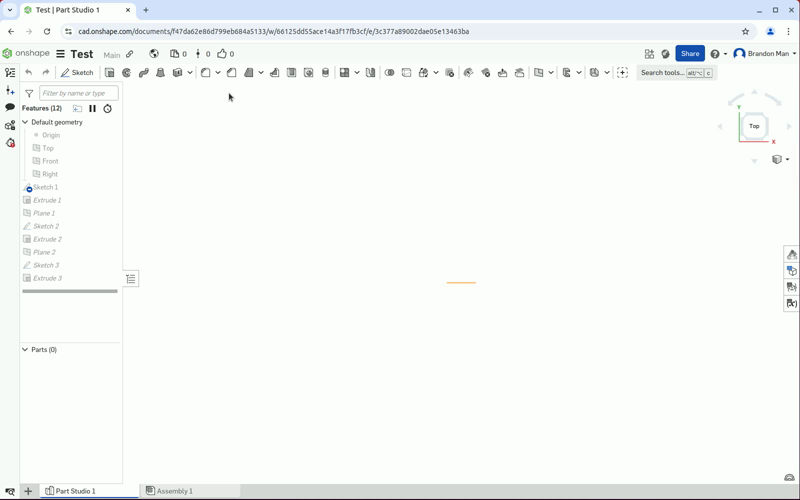
key(shift+s)
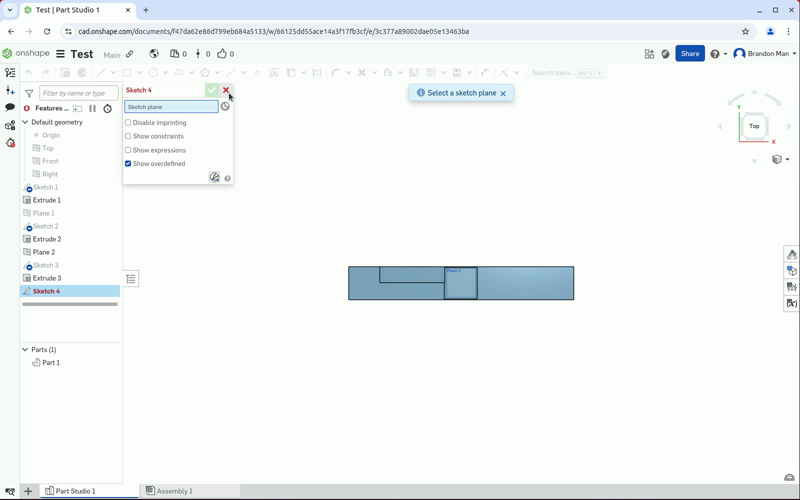
mouse_move(73, 254)
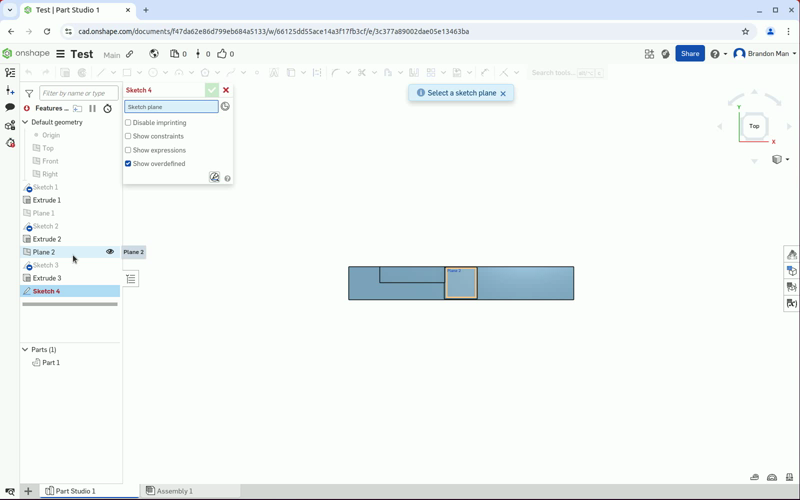
click(73, 254)
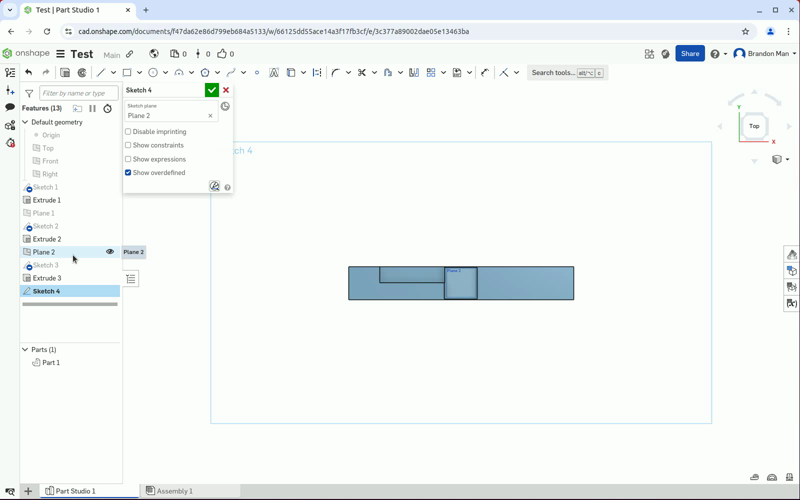
mouse_move(73, 352)
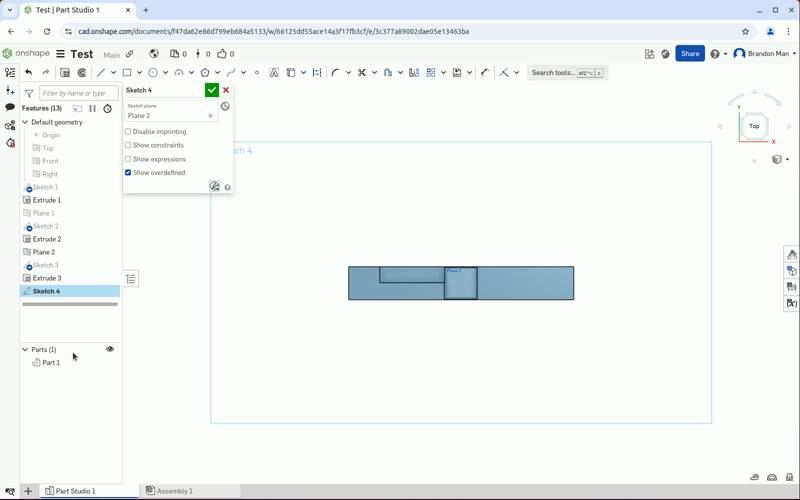
key(y)
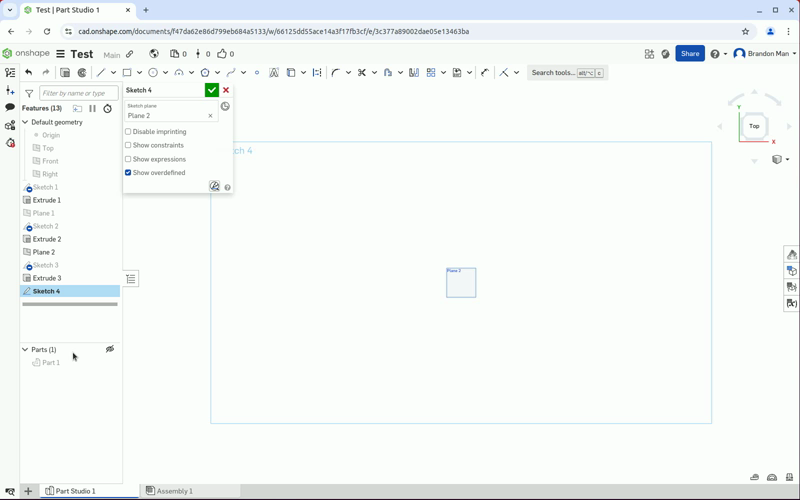
key(l)
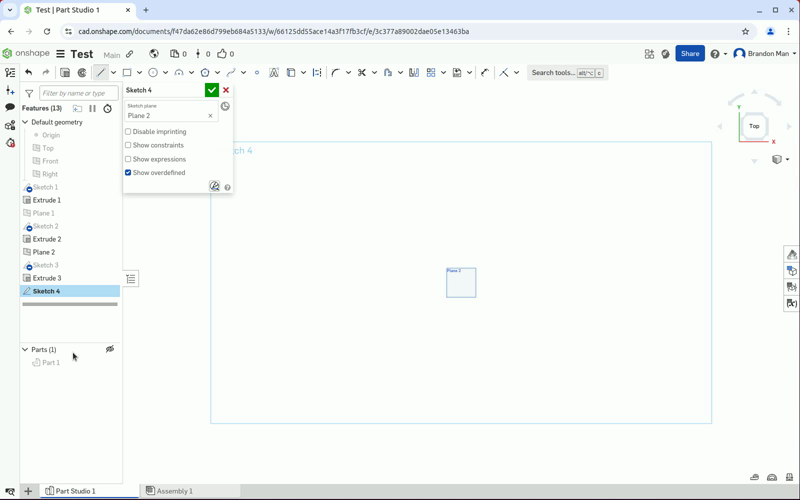
key_down(shift)
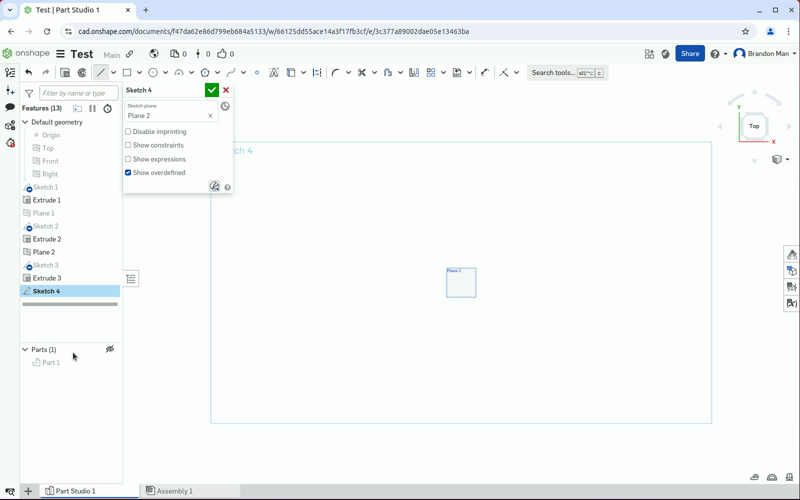
mouse_move(477, 282)
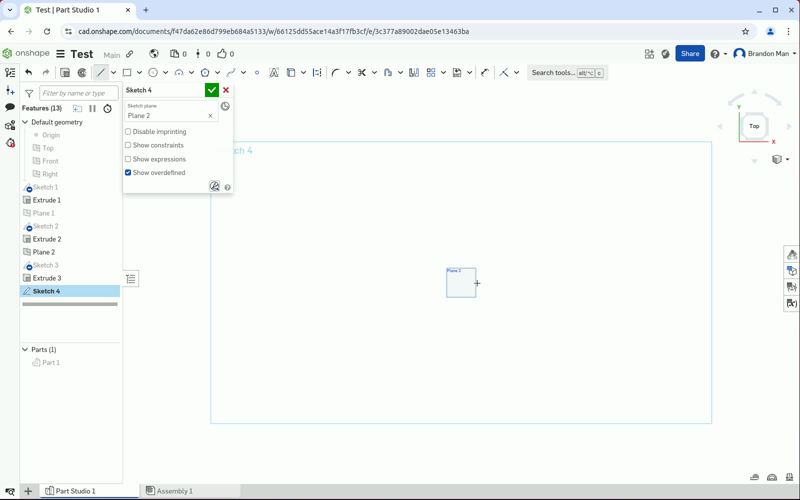
click(477, 282)
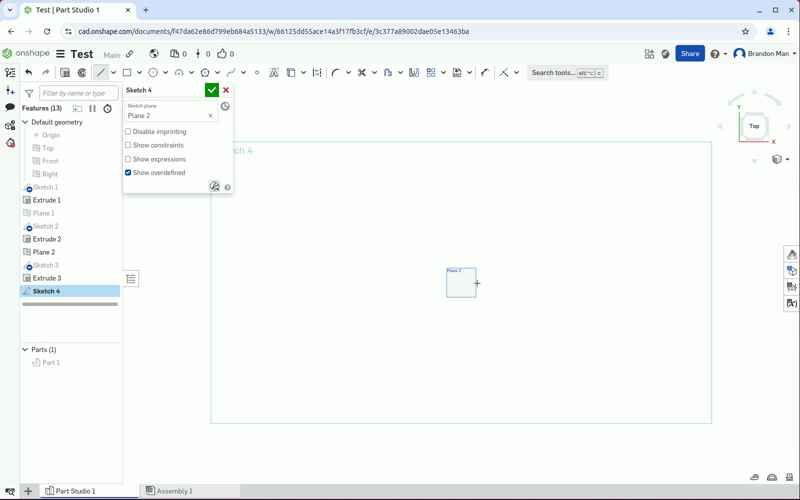
key_up(shift)
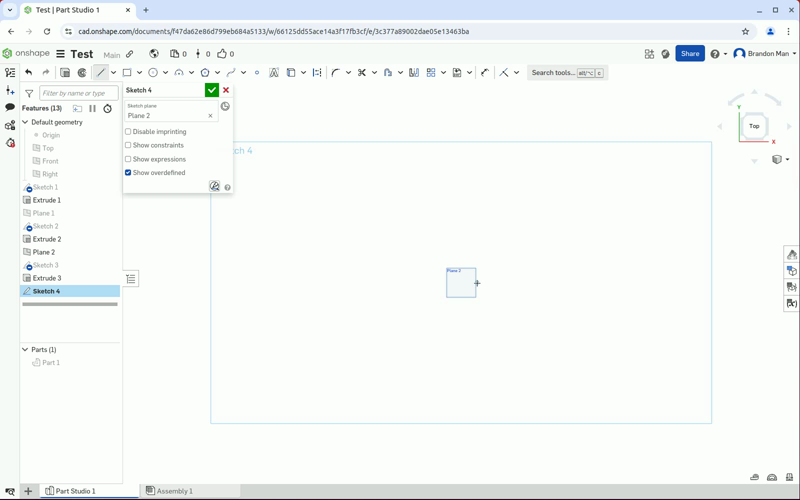
key_down(shift)
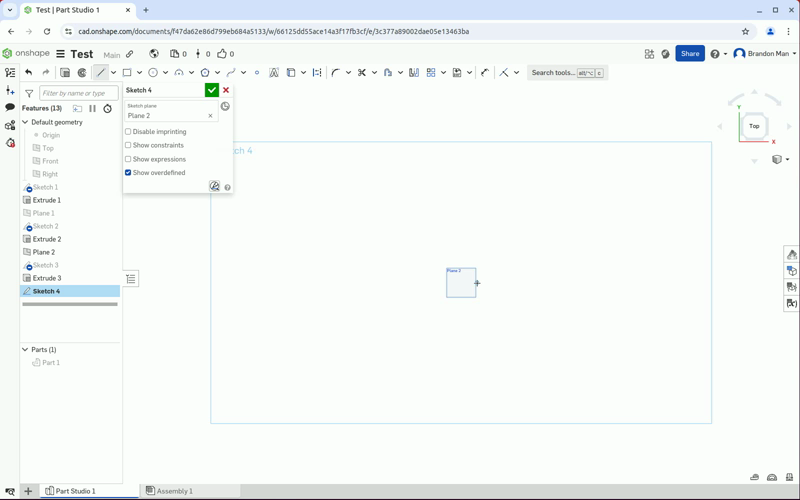
mouse_move(542, 282)
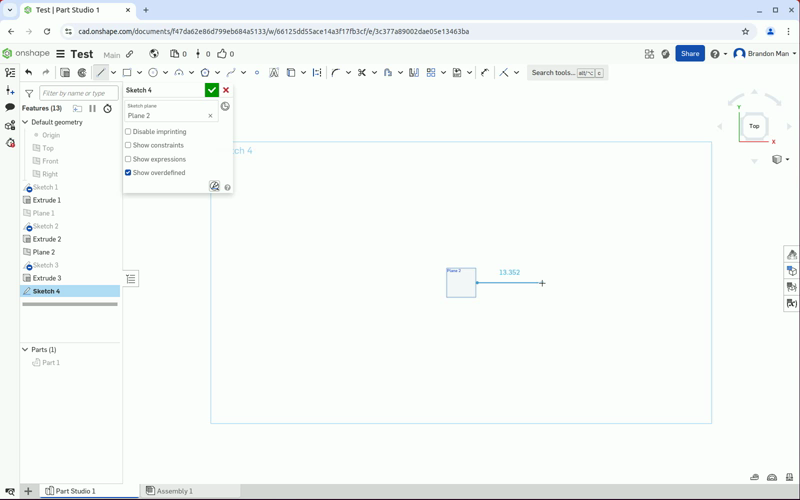
click(542, 282)
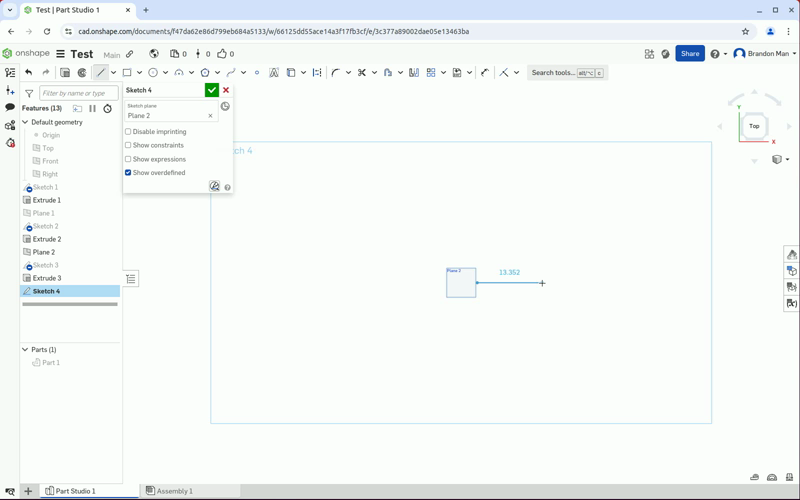
key_up(shift)
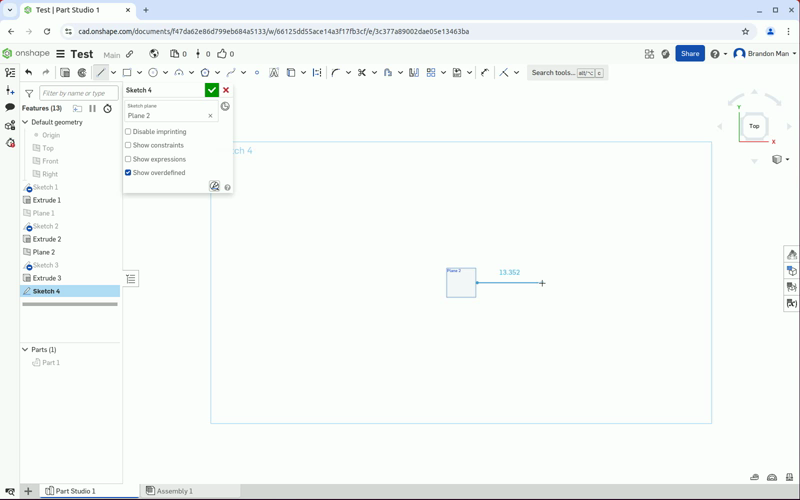
key_down(shift)
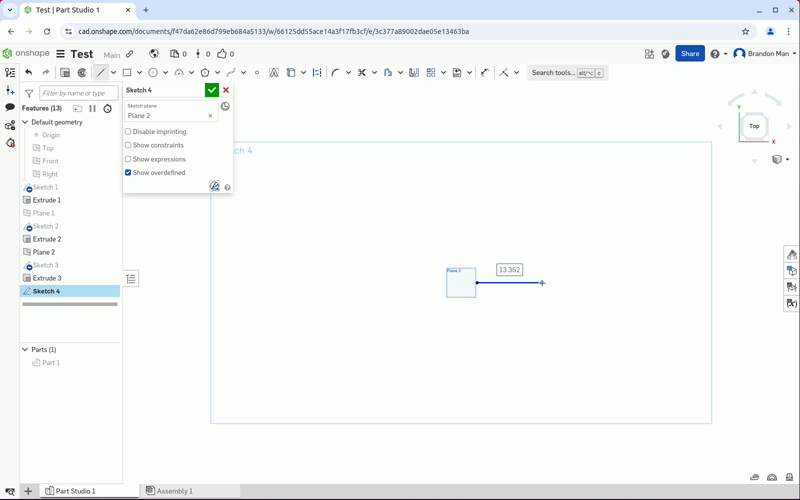
mouse_move(572, 282)
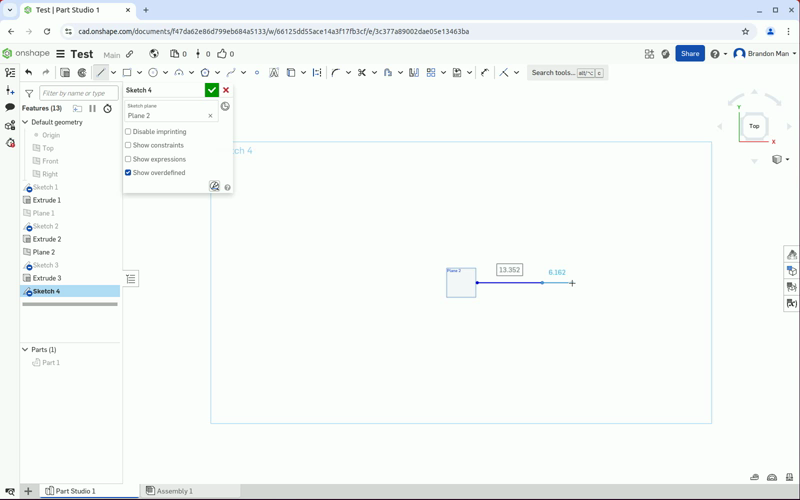
mouse_move(542, 266)
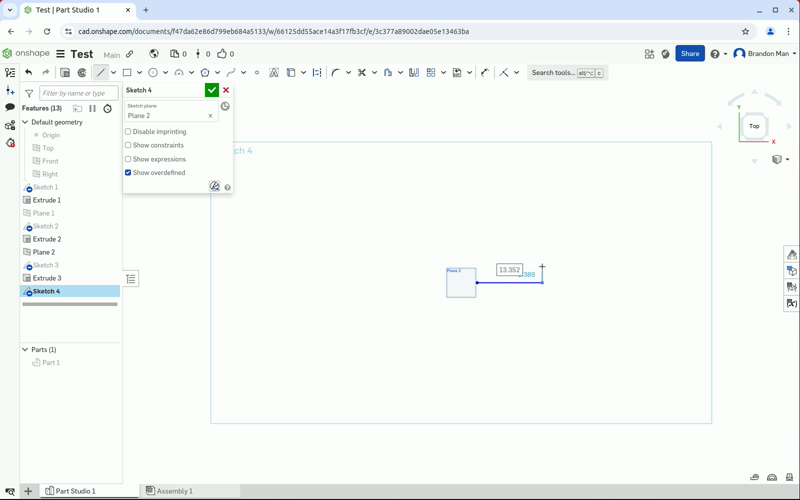
click(542, 266)
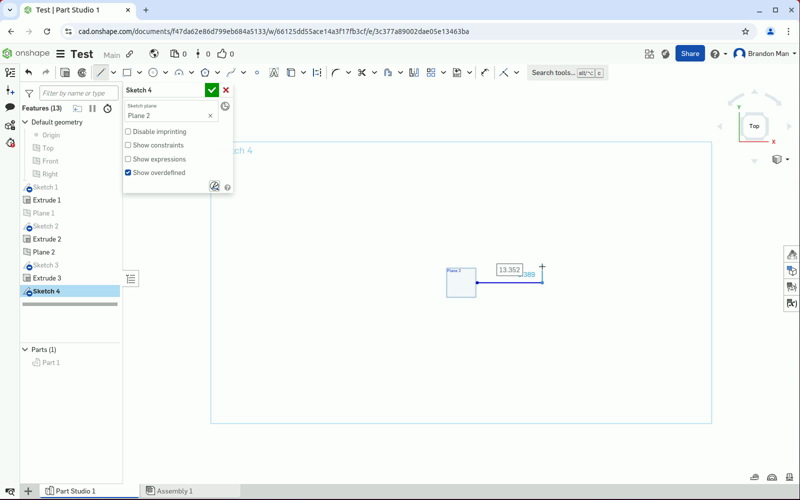
key_up(shift)
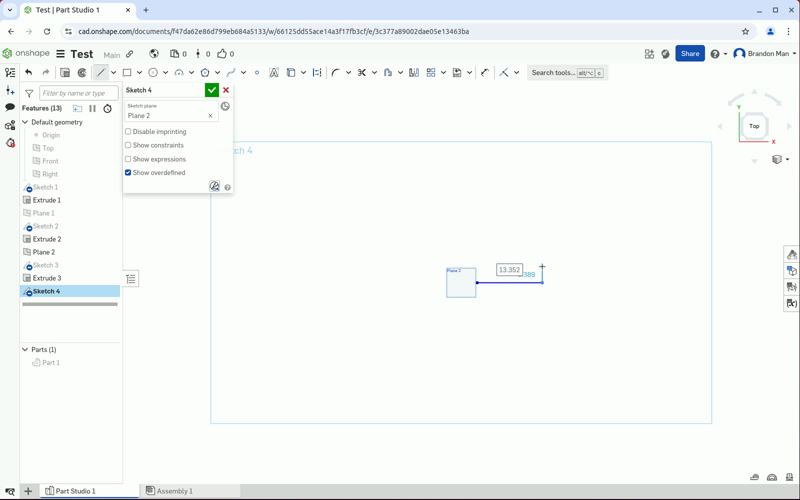
key_down(shift)
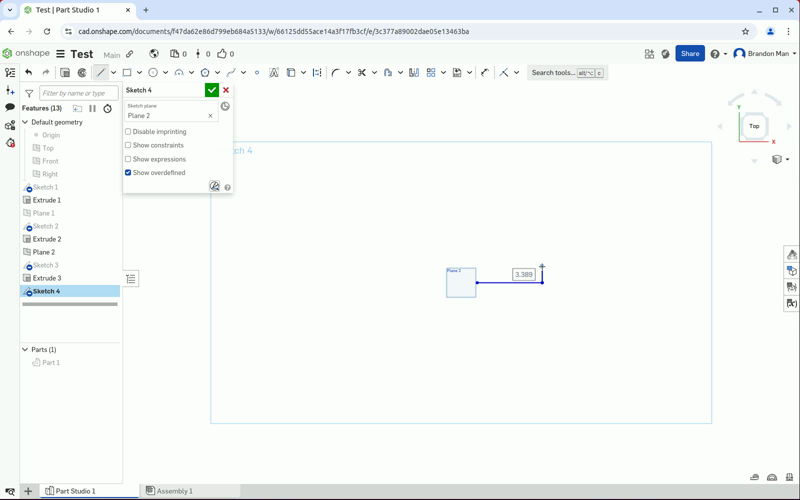
mouse_move(477, 266)
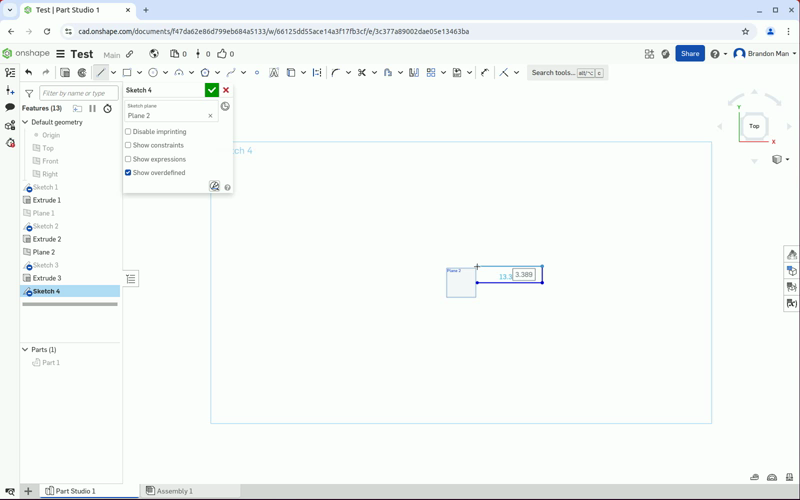
click(477, 266)
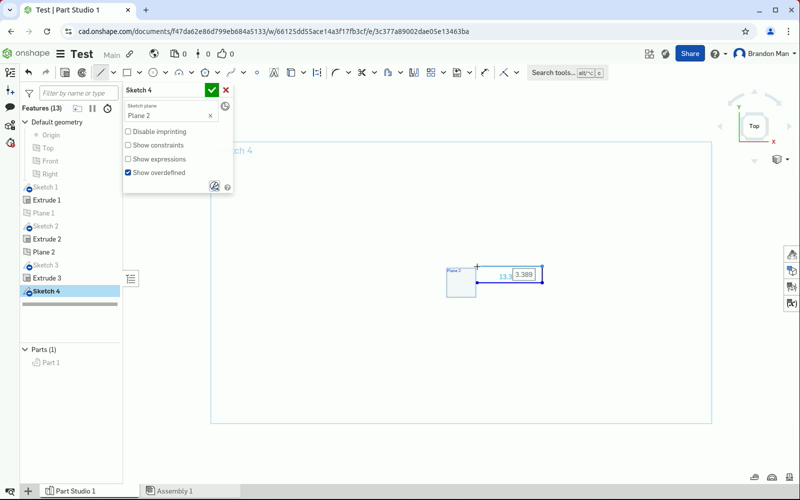
key_up(shift)
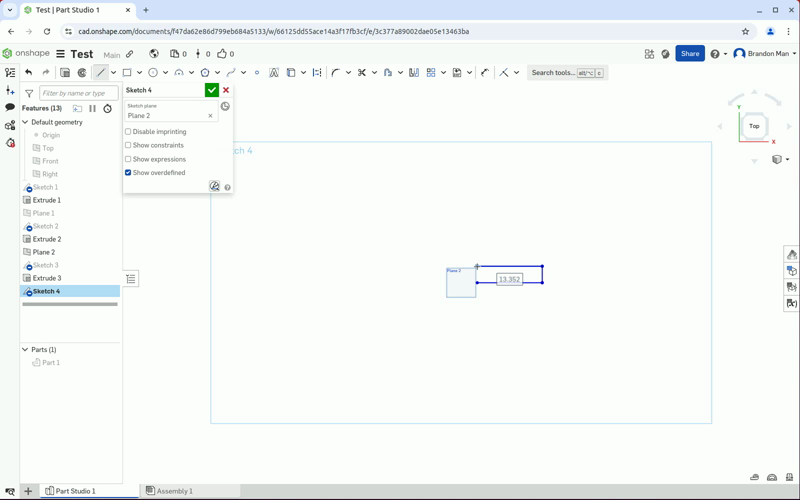
mouse_move(507, 266)
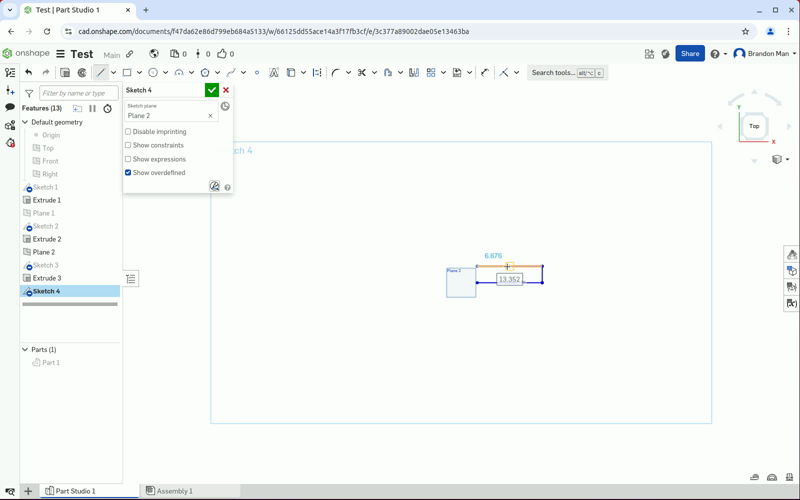
key_down(shift)
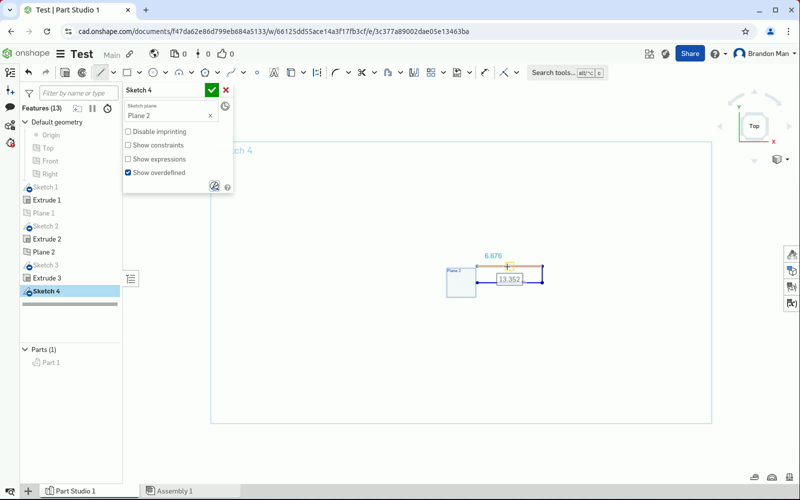
mouse_move(477, 282)
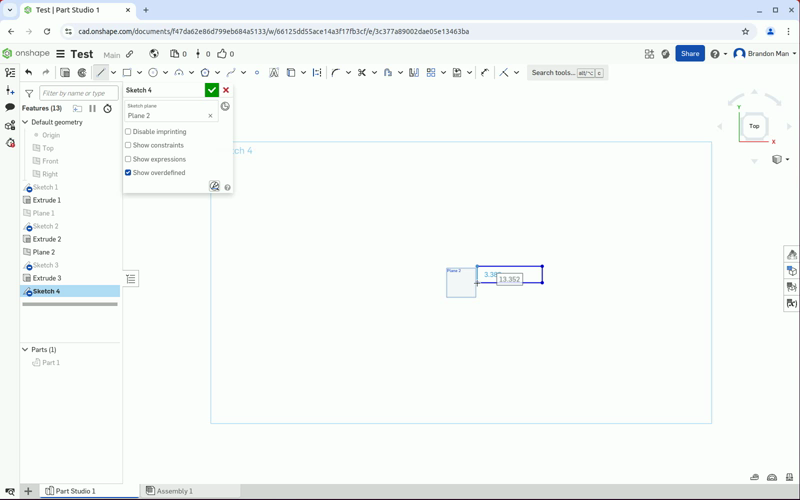
key_up(shift)
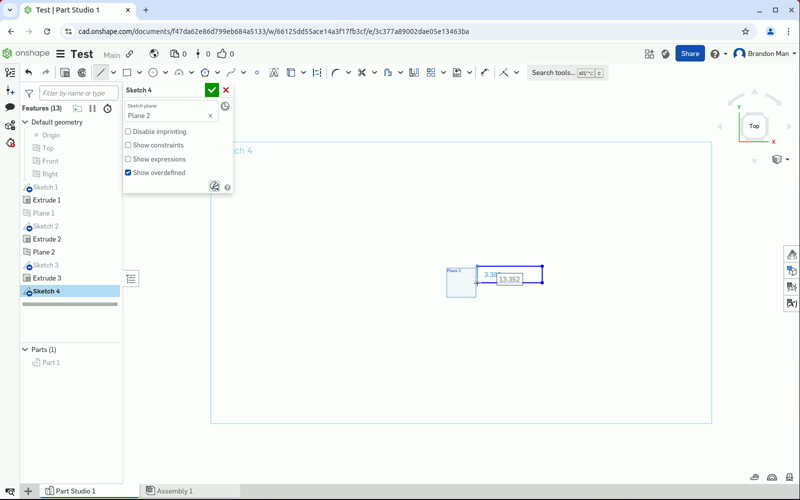
click(477, 282)
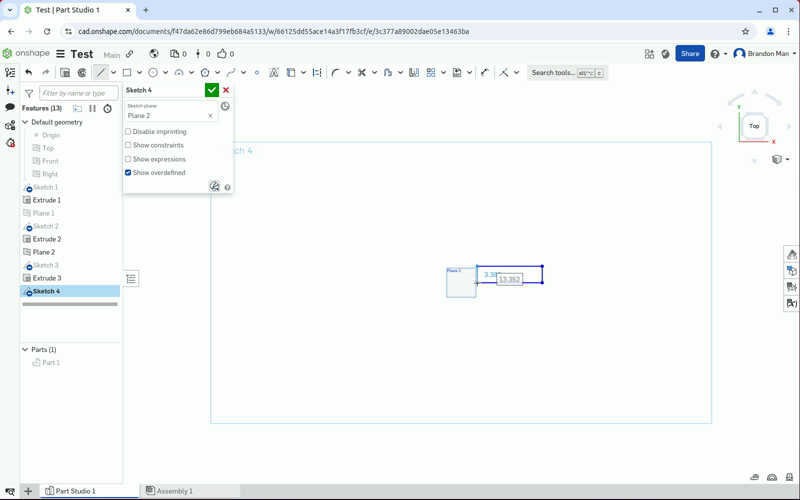
key(esc)
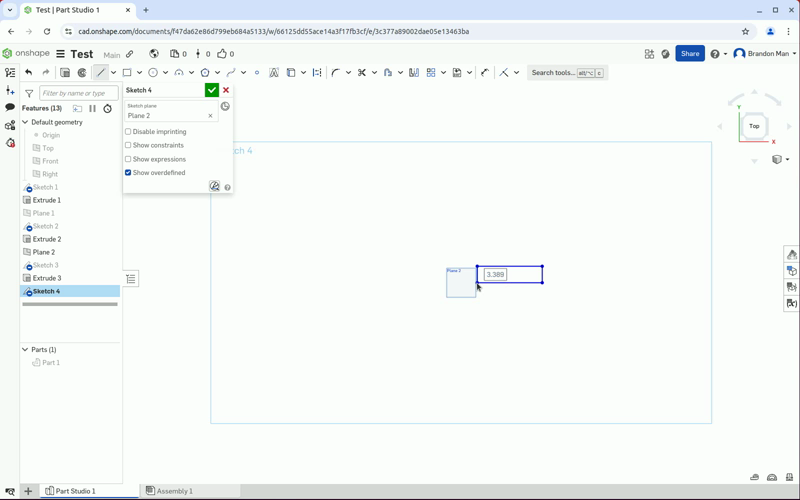
mouse_move(485, 277)
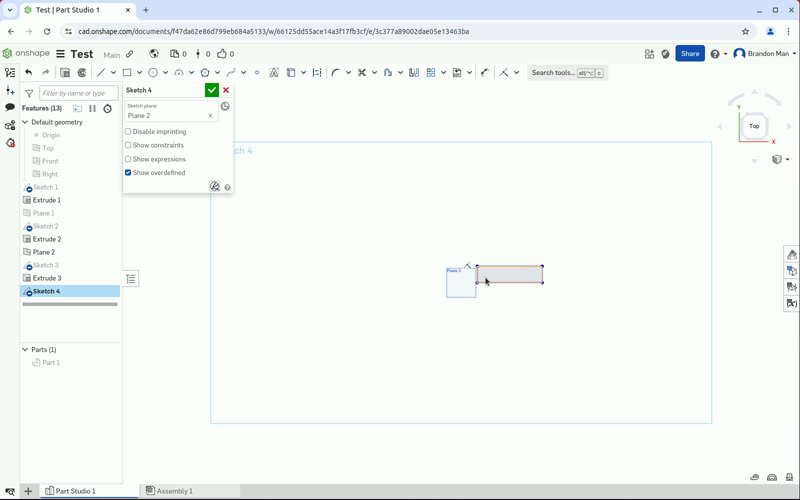
scroll(6)
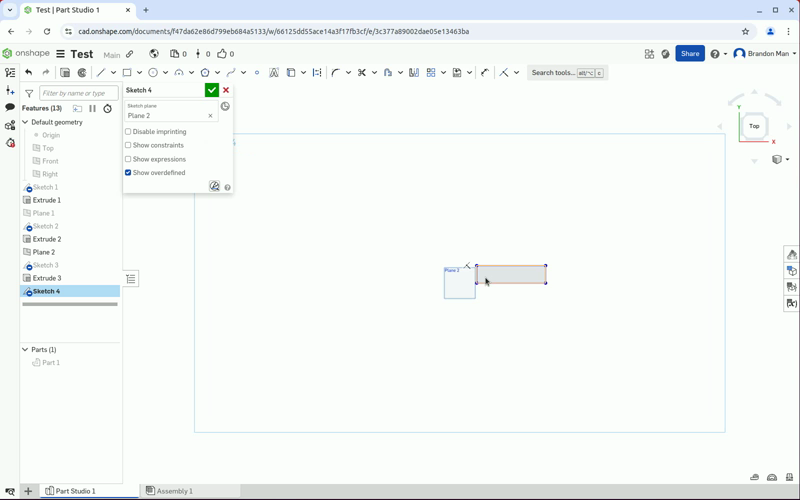
scroll(6)
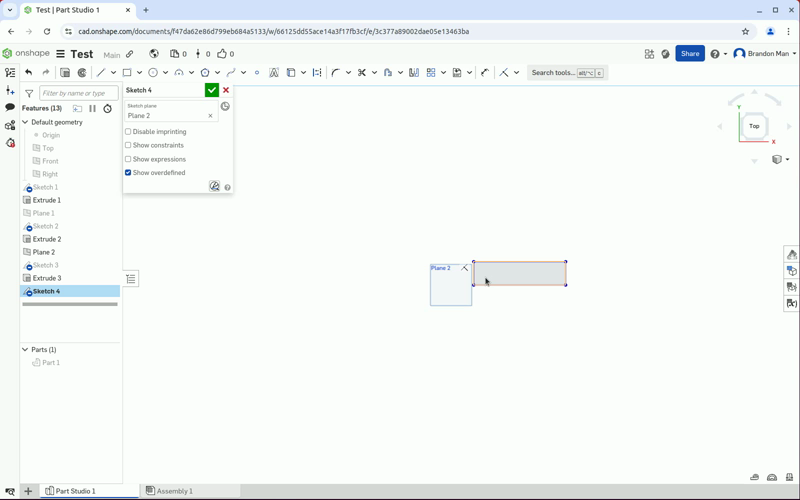
scroll(6)
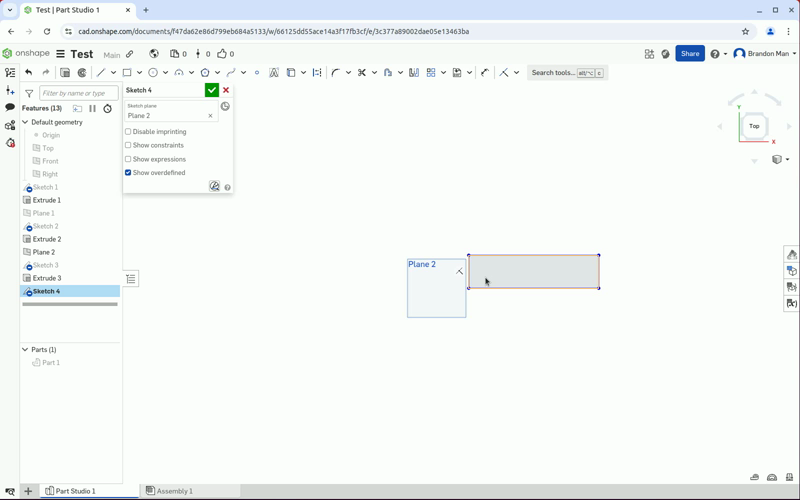
scroll(6)
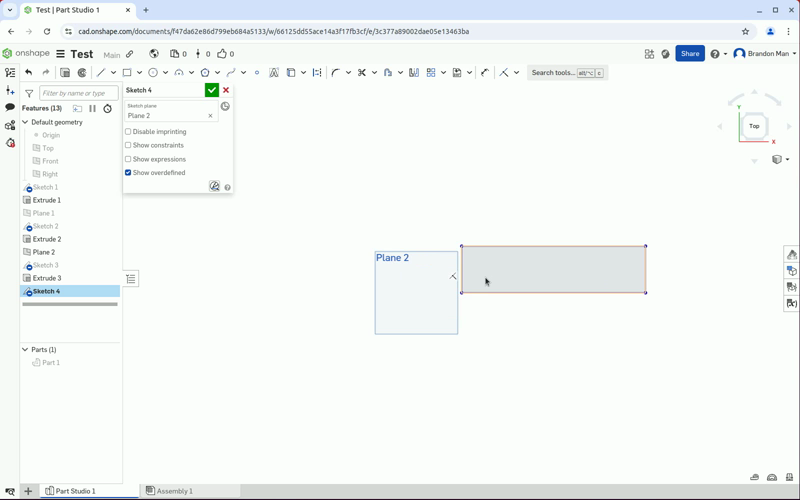
scroll(6)
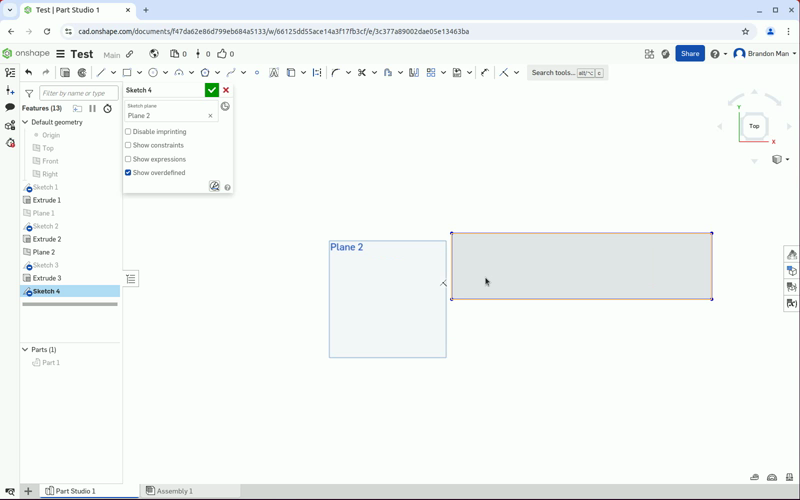
scroll(6)
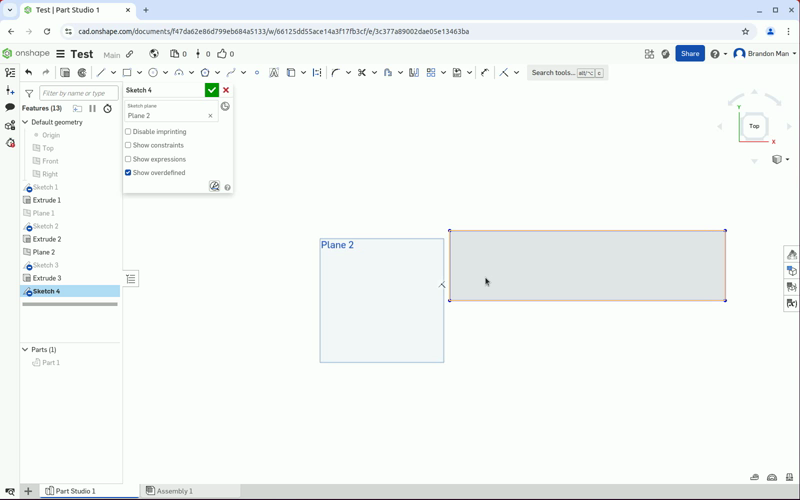
scroll(6)
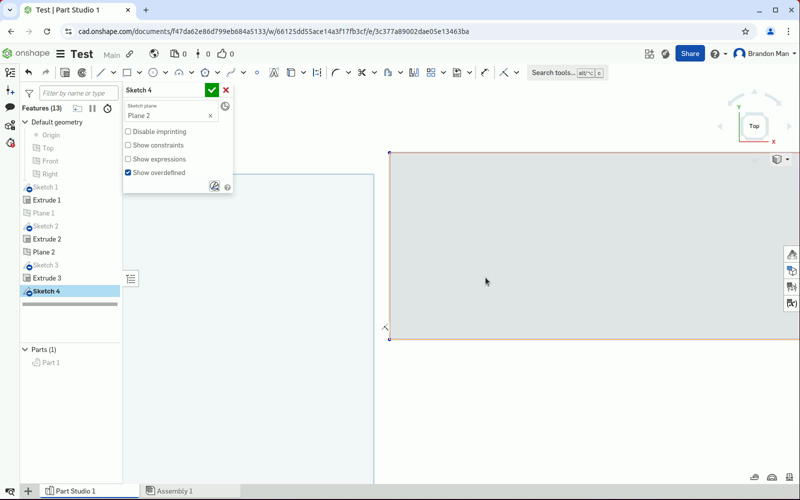
click(485, 277)
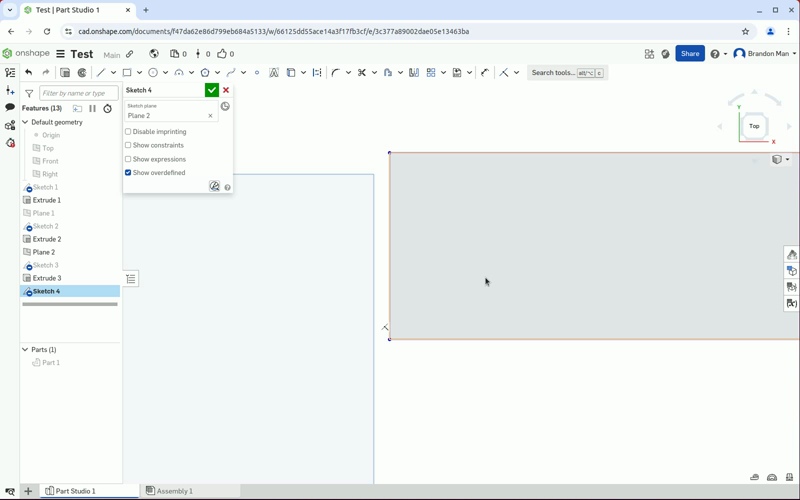
scroll(-6)
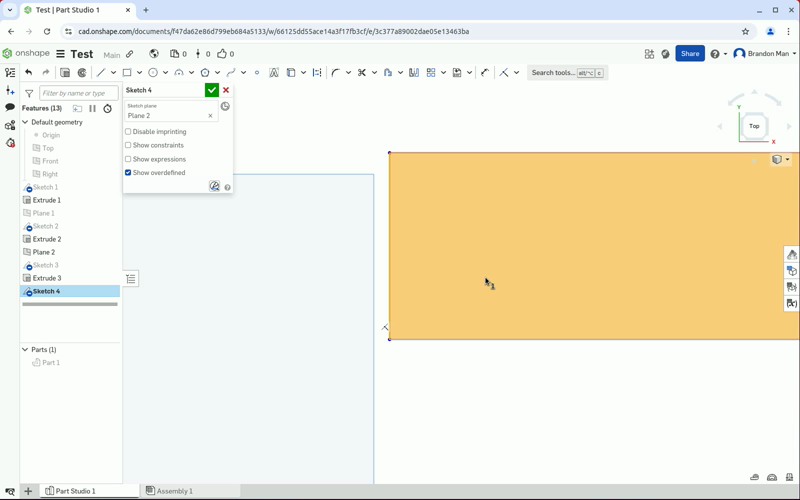
scroll(-6)
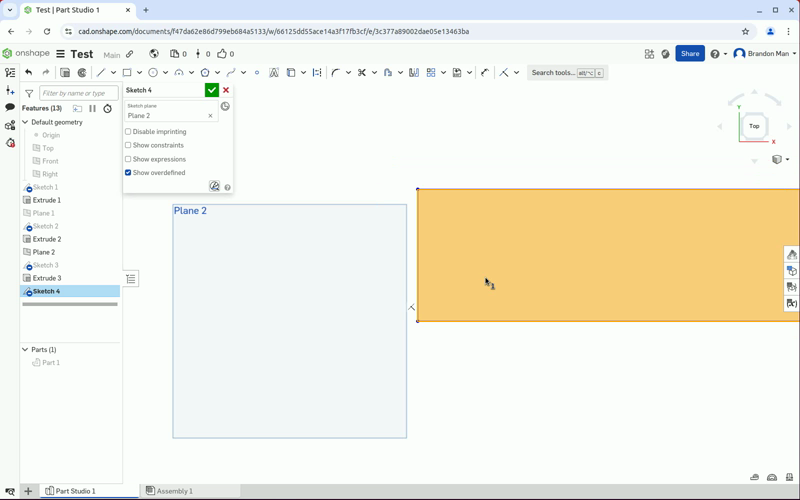
scroll(-6)
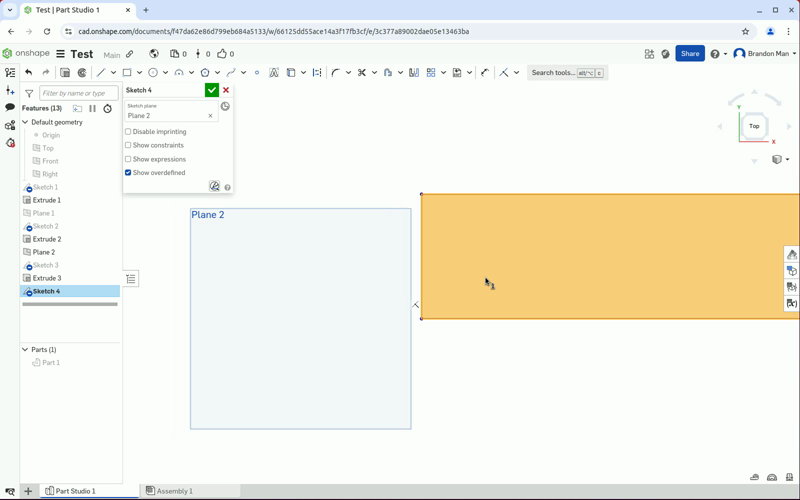
scroll(-6)
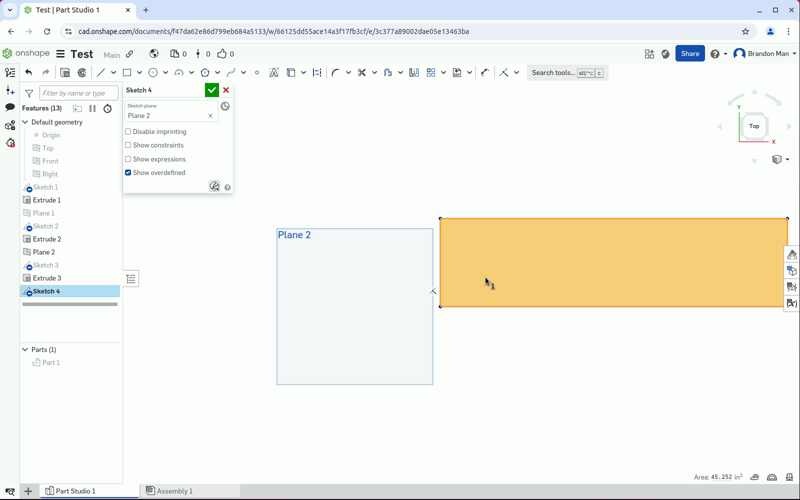
scroll(-6)
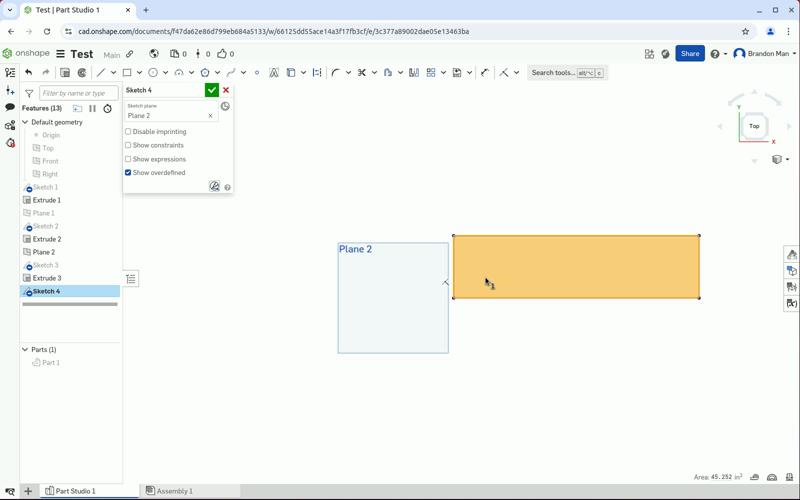
scroll(-6)
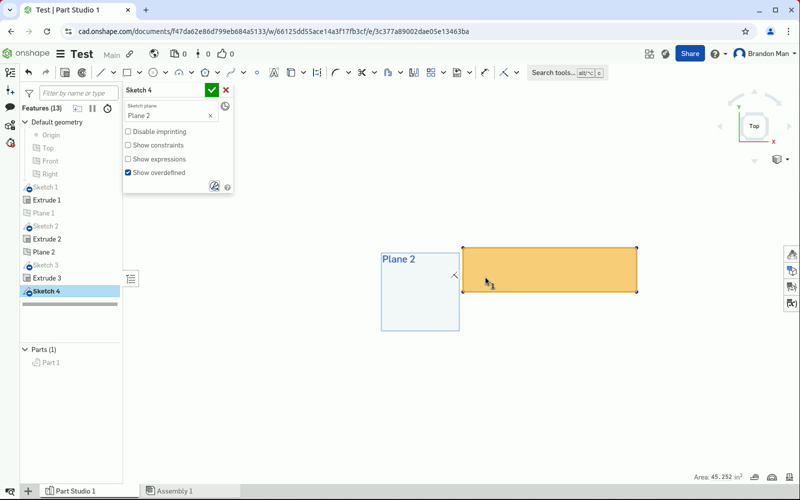
scroll(-6)
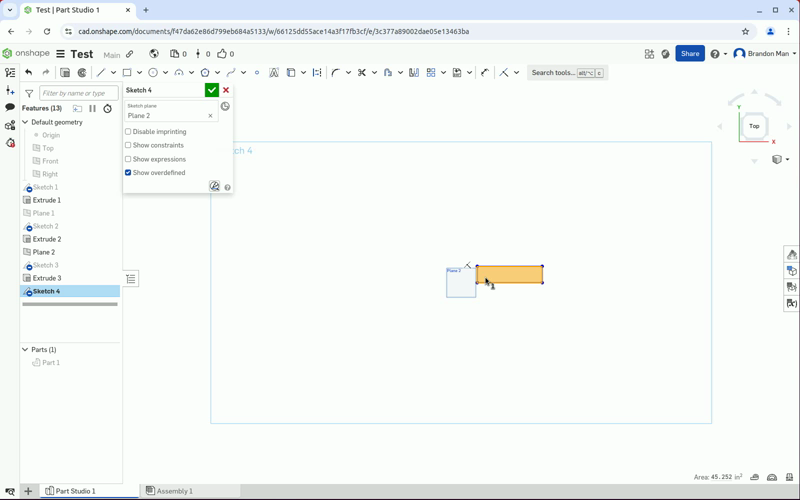
mouse_move(73, 352)
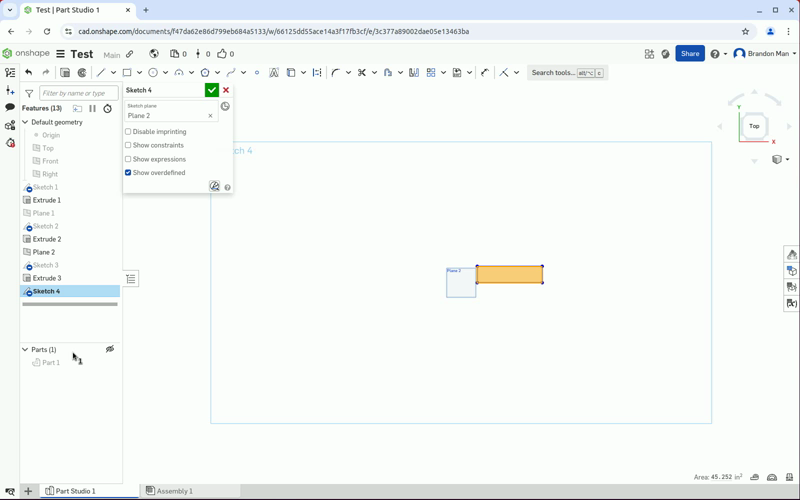
key(shift+y)
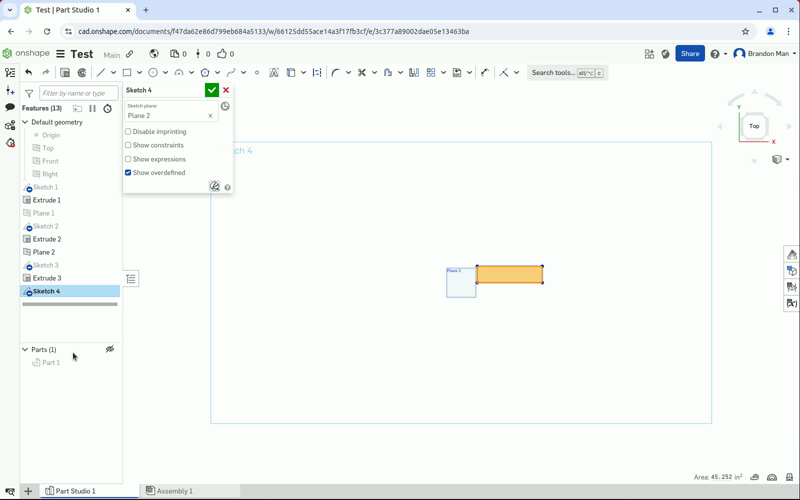
key(shift+e)
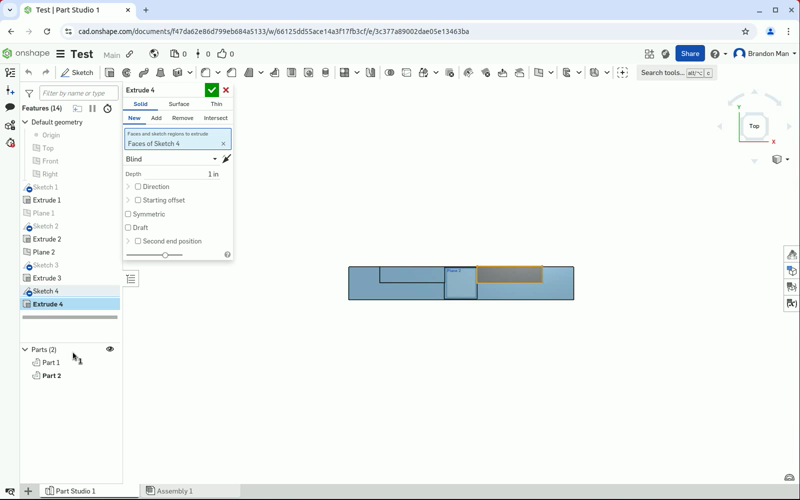
mouse_move(143, 106)
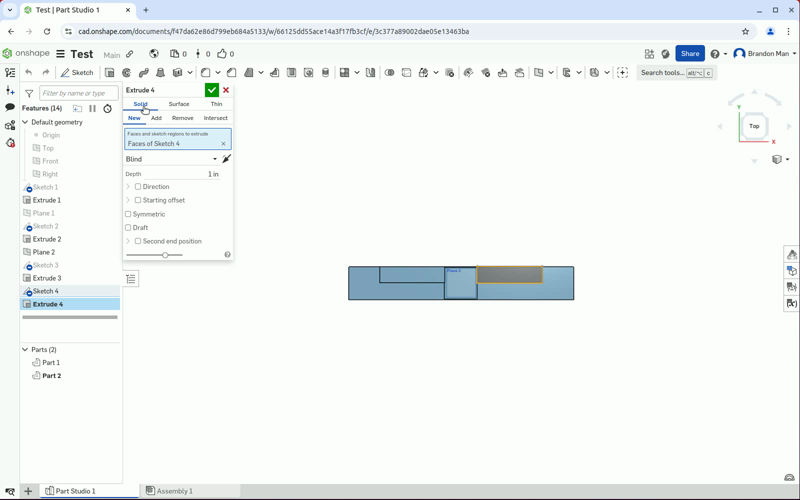
click(143, 106)
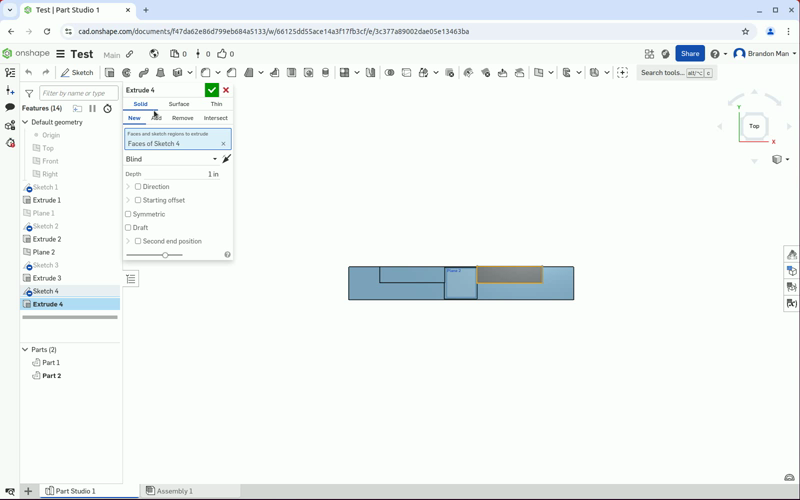
mouse_move(186, 120)
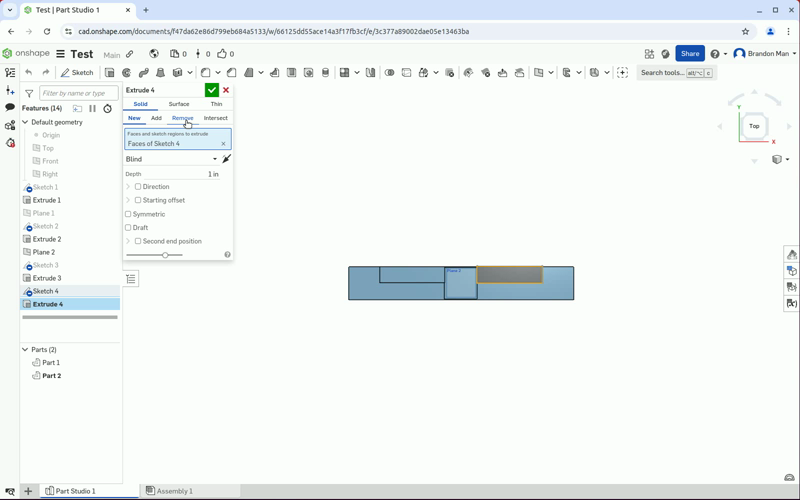
click(186, 120)
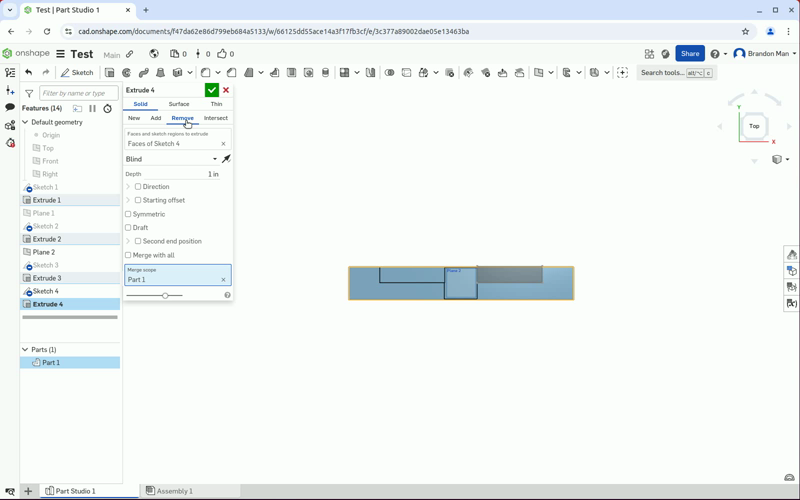
key(tab, 4)
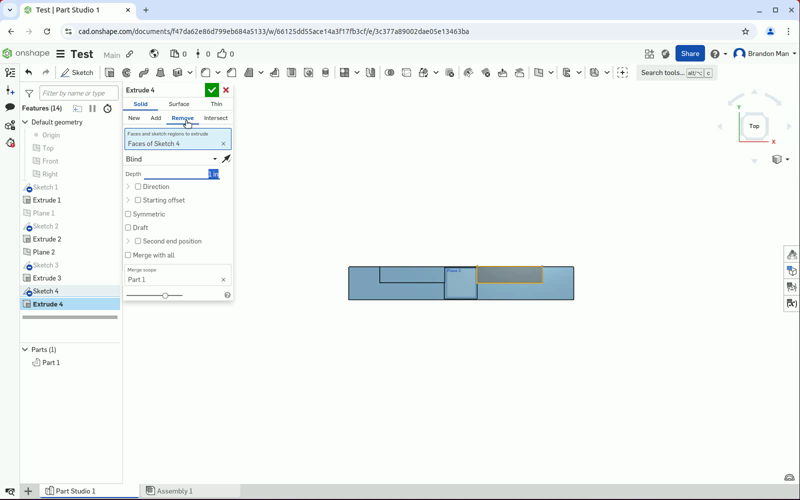
text(6.499)
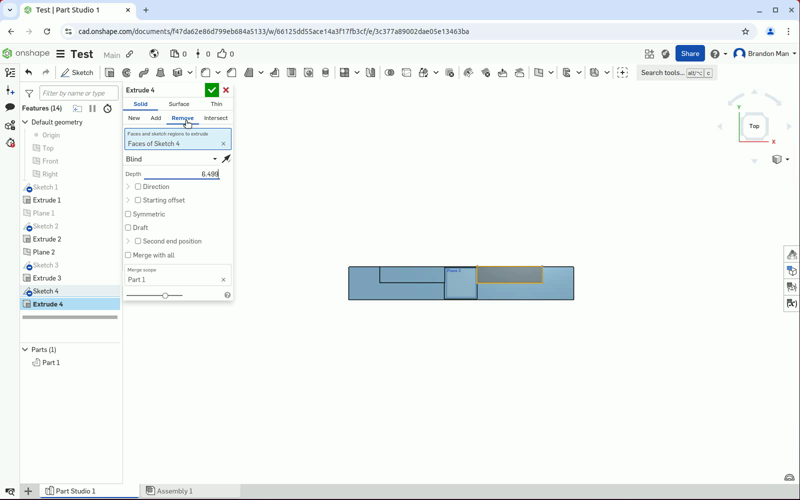
key(tab, 6)
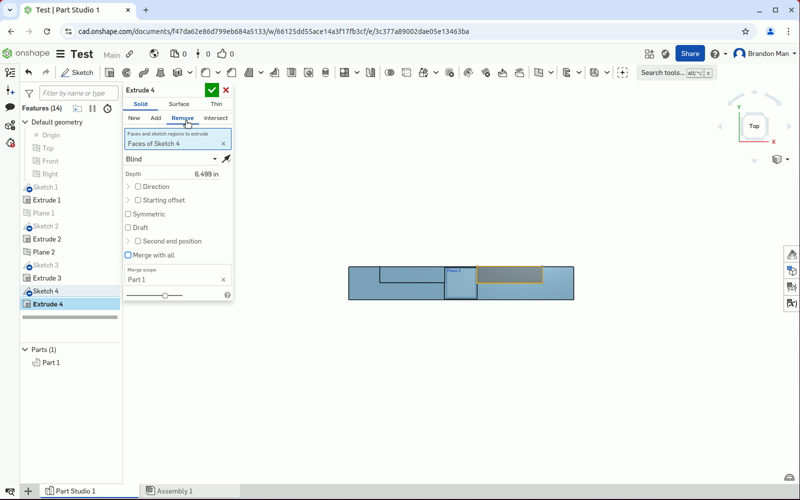
key(space)
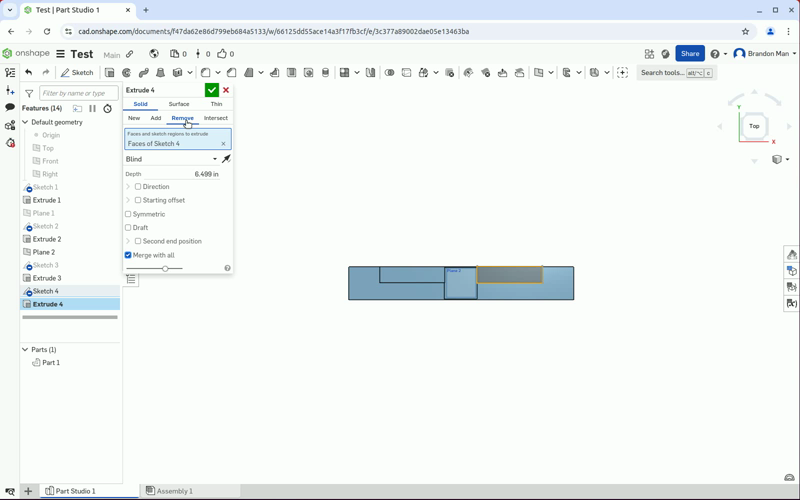
key(enter)
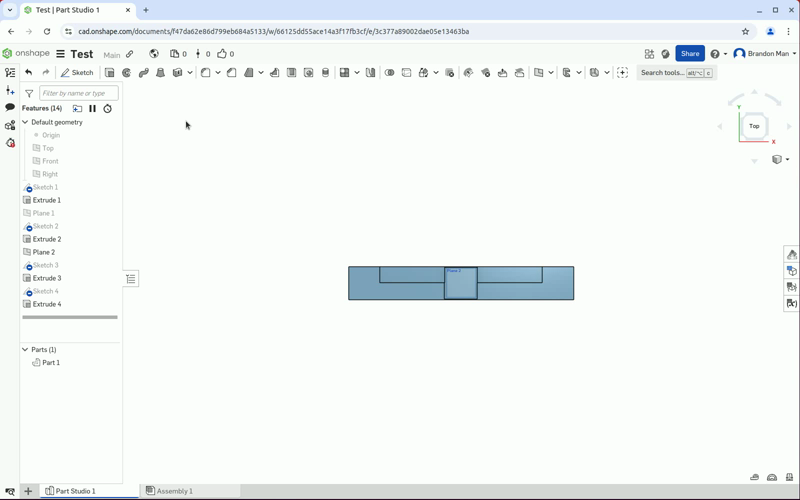
key(shift+h)
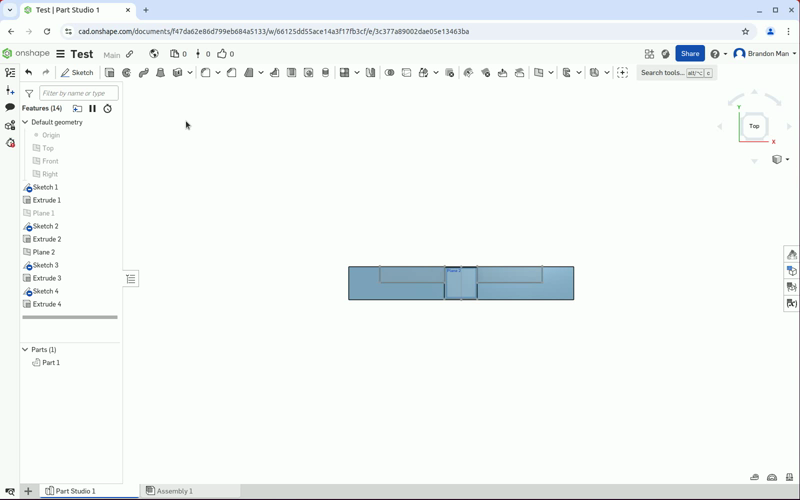
key(shift+h)
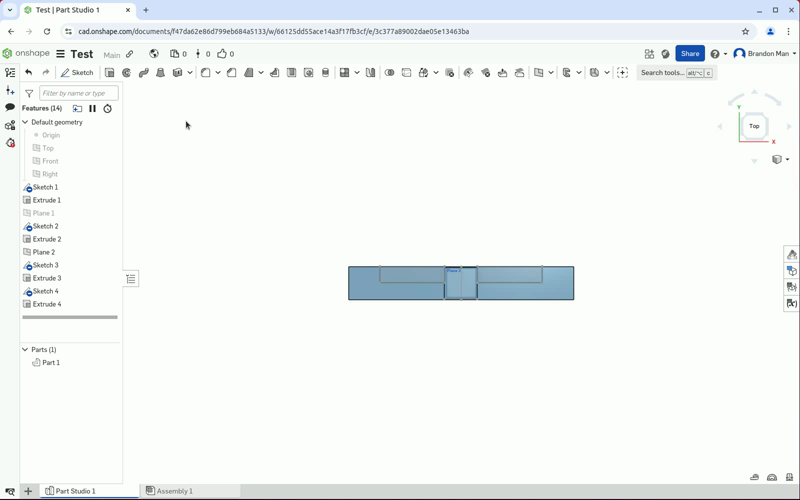
key(shift+7)
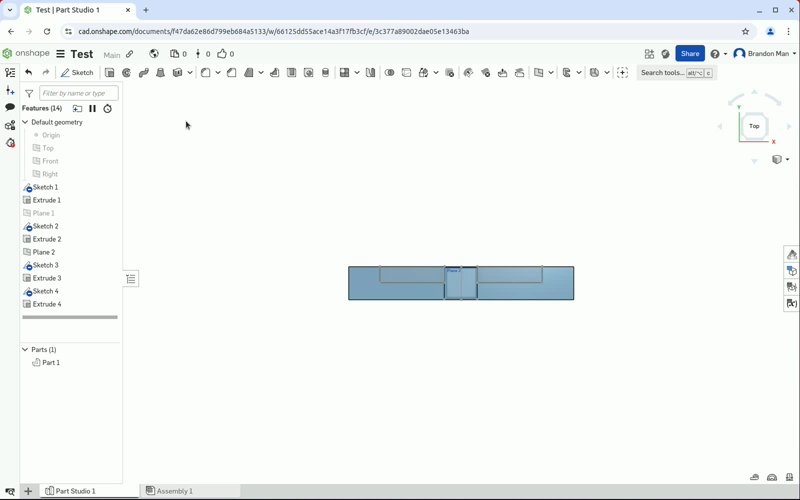
key(up, 3)
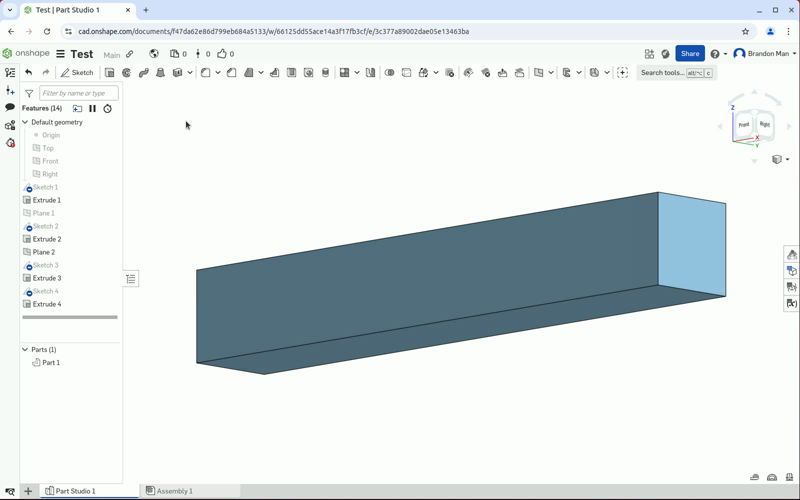
key(left, 3)
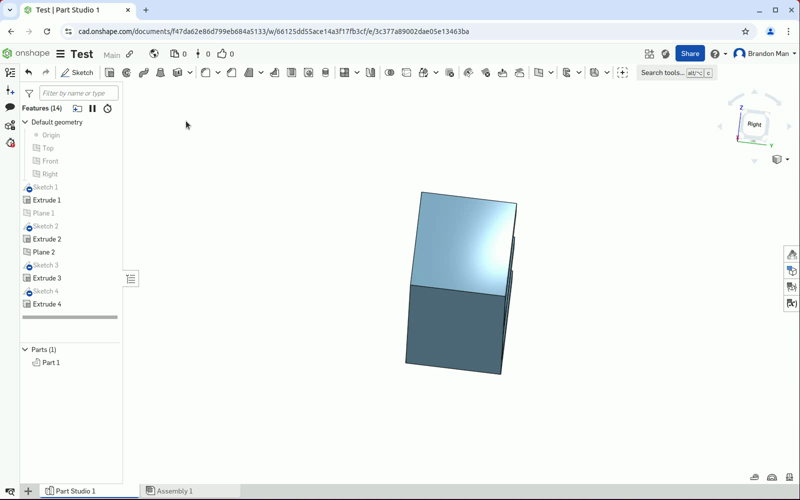
key(right, 3)
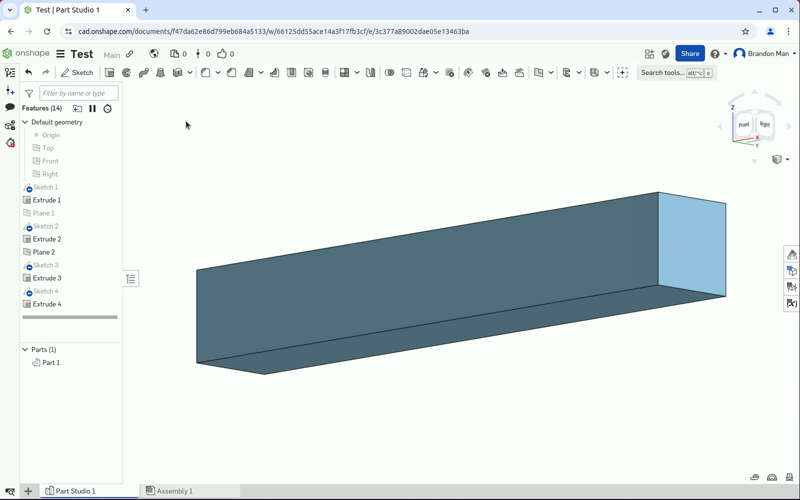
key(down, 3)
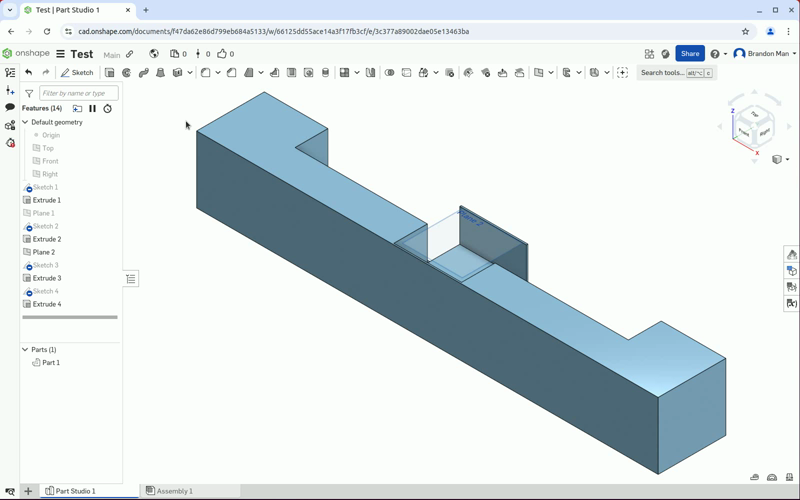
mouse_move(73, 189)
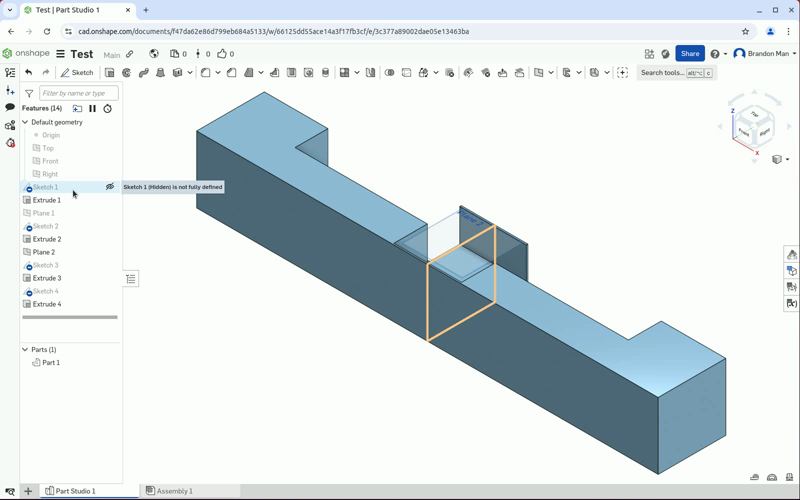
click(73, 189)